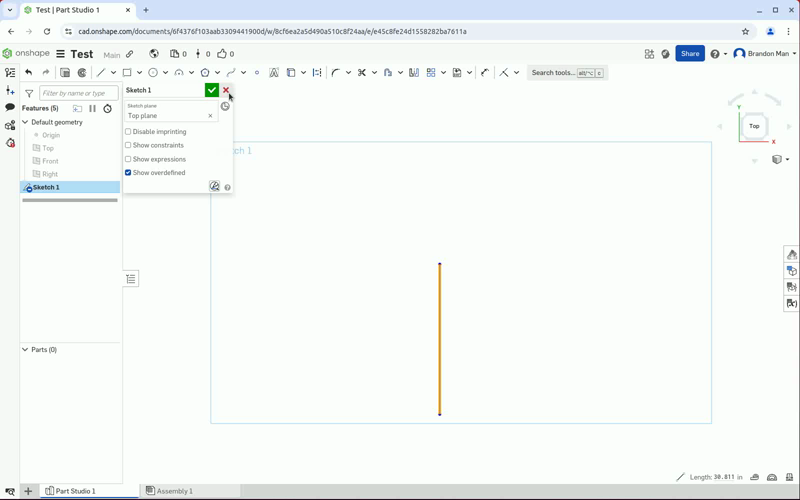
key(shift+h)
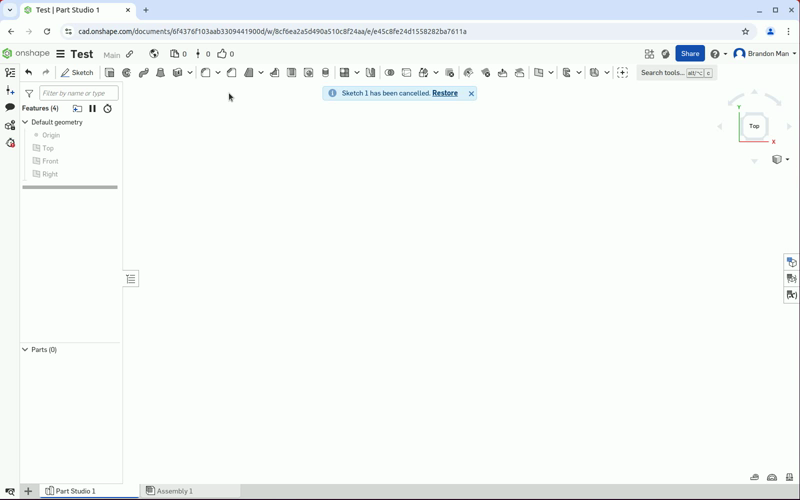
mouse_move(73, 352)
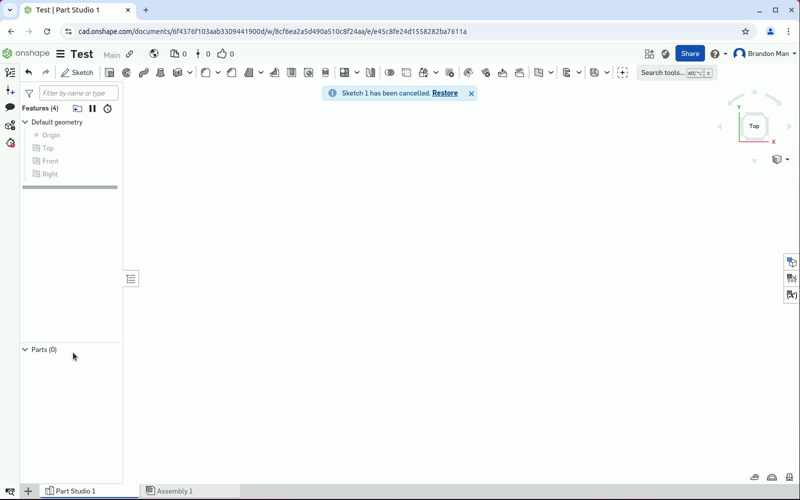
key(y)
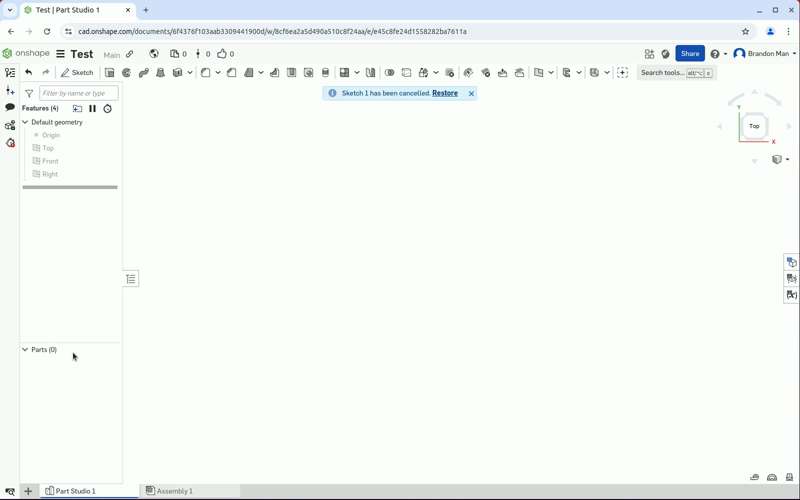
key(shift+p)
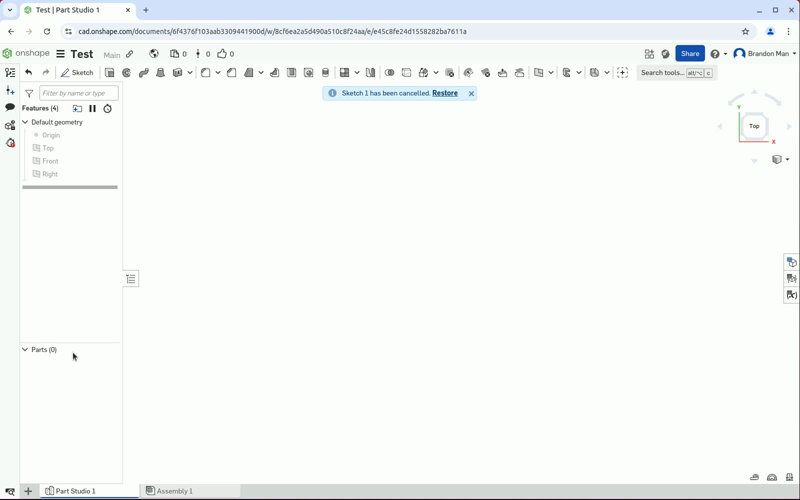
key(space)
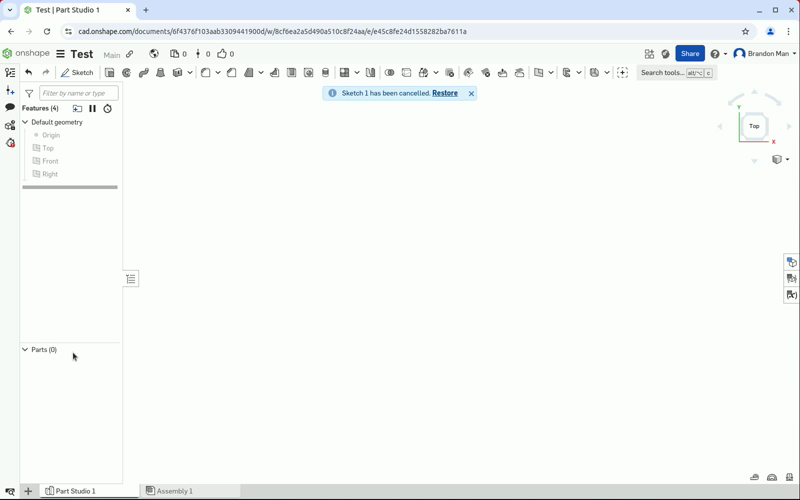
key_down(shift)
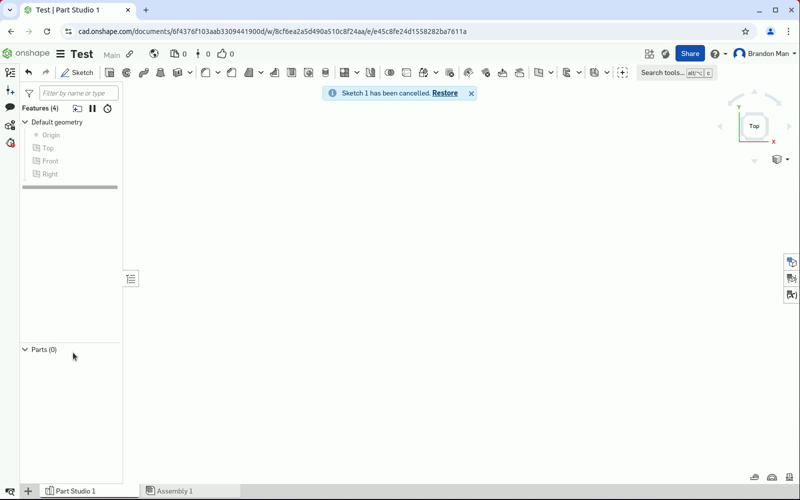
key(up)
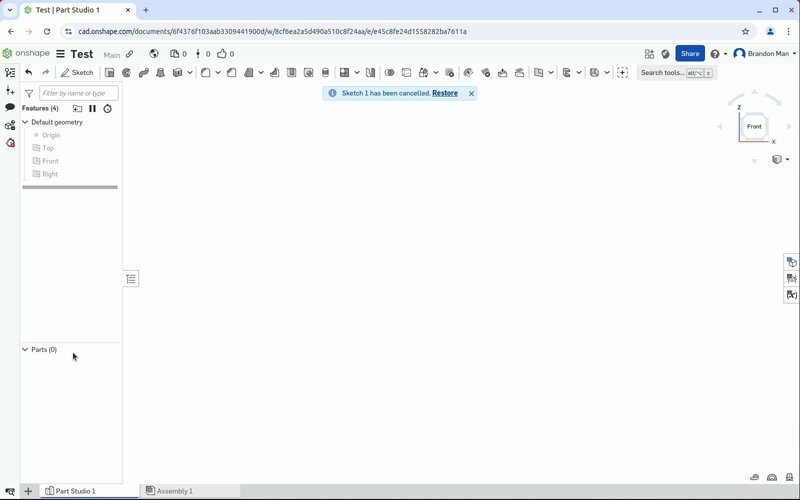
key_up(shift)
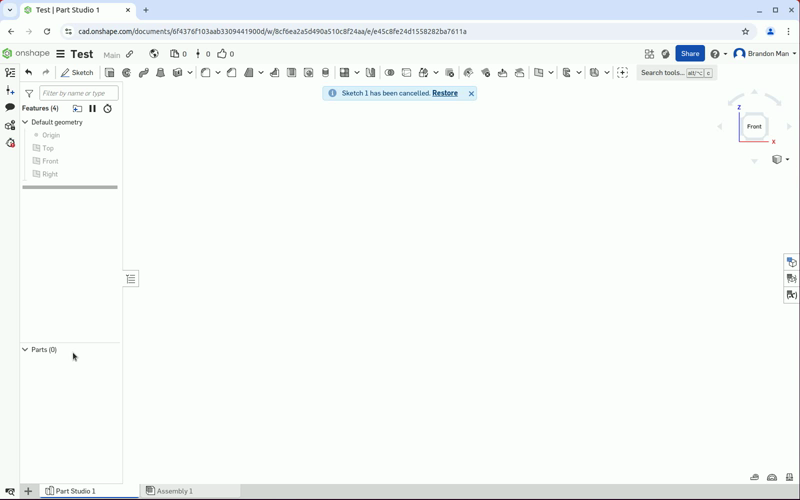
mouse_move(73, 352)
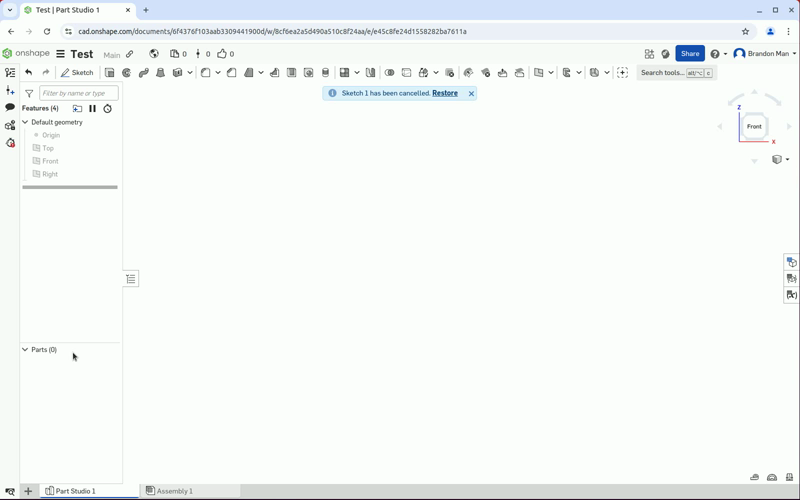
key(shift+y)
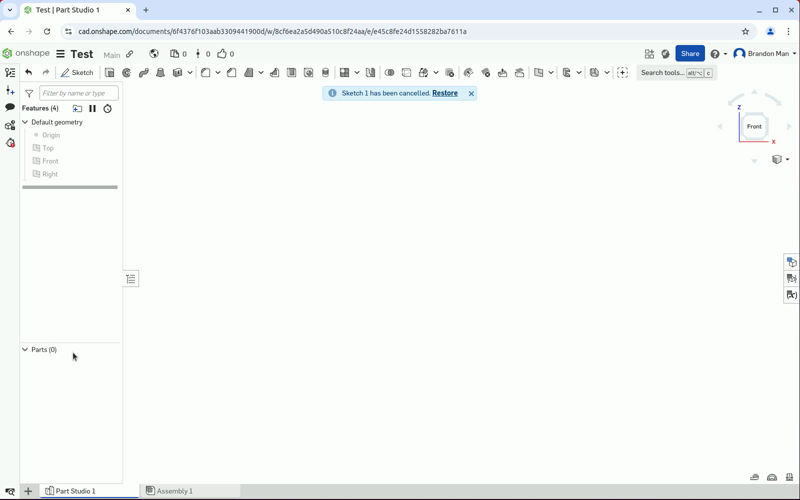
key(shift+s)
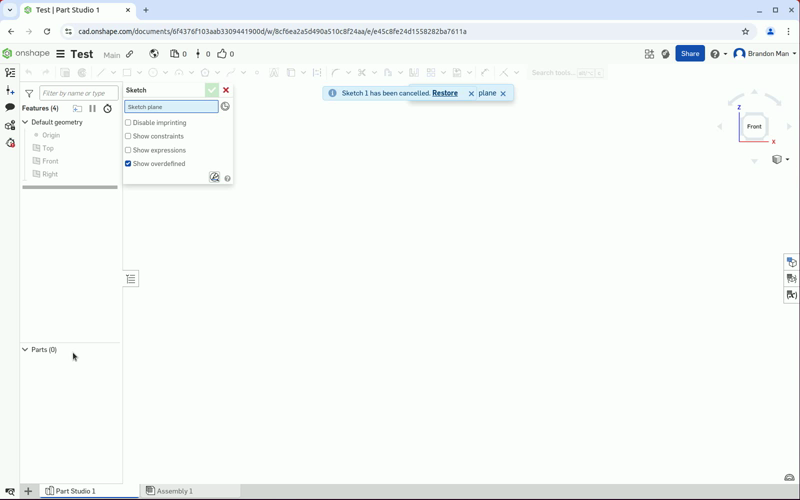
mouse_move(73, 163)
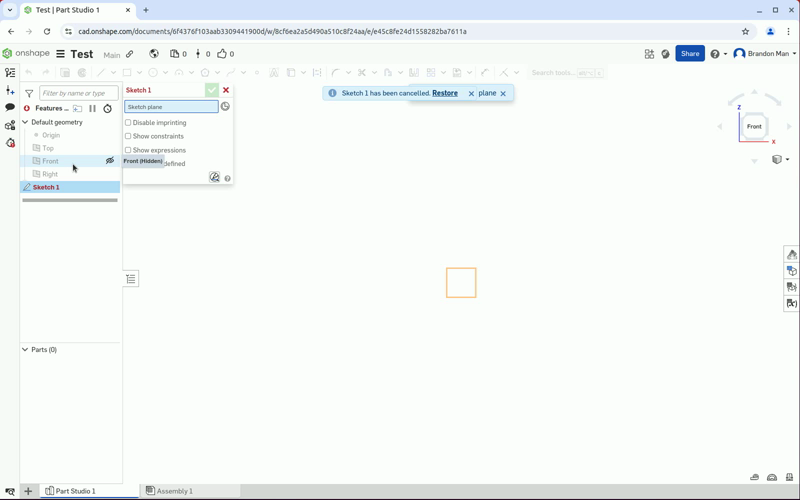
click(73, 163)
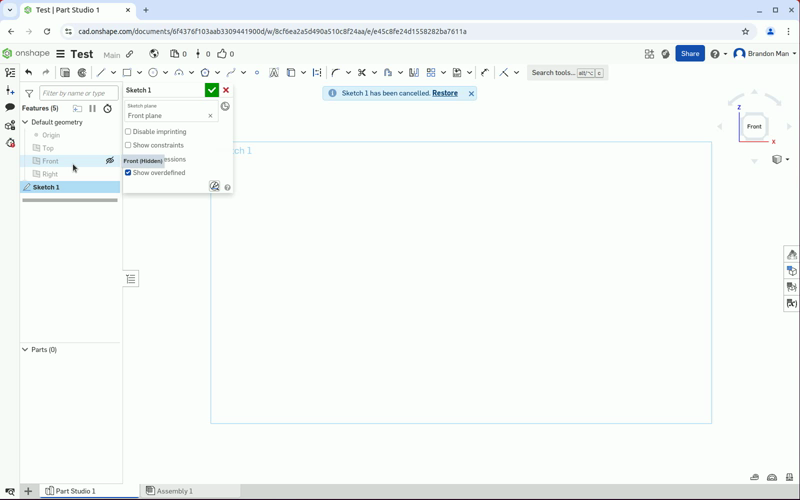
mouse_move(73, 352)
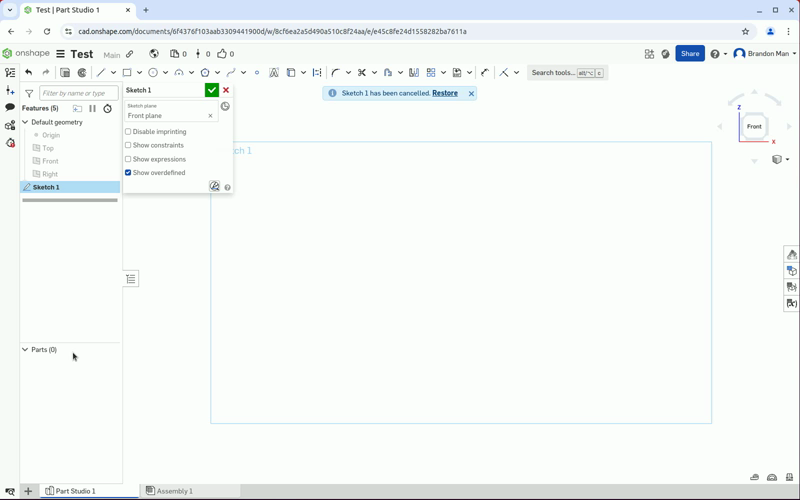
key(y)
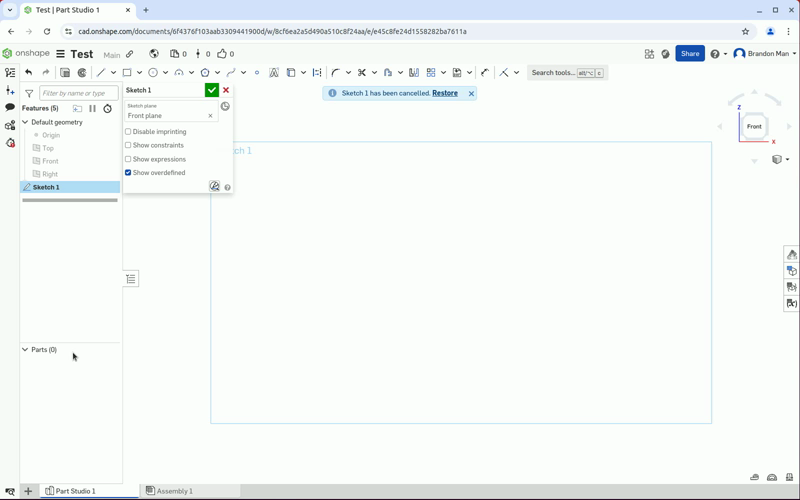
key(l)
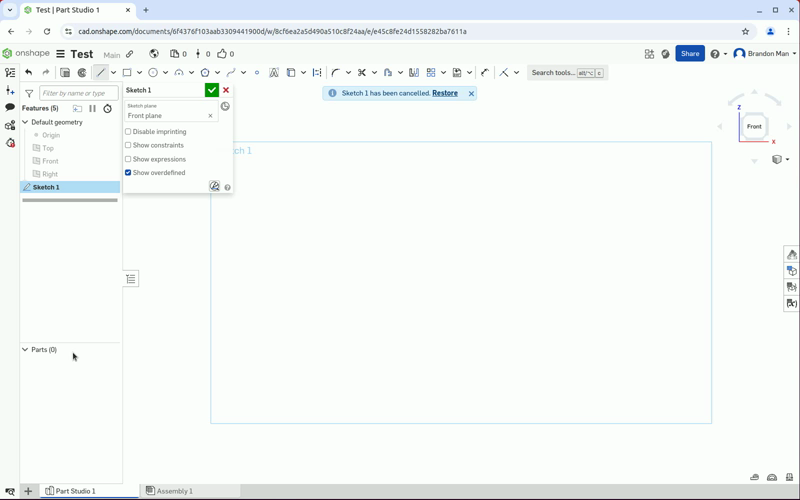
key_down(shift)
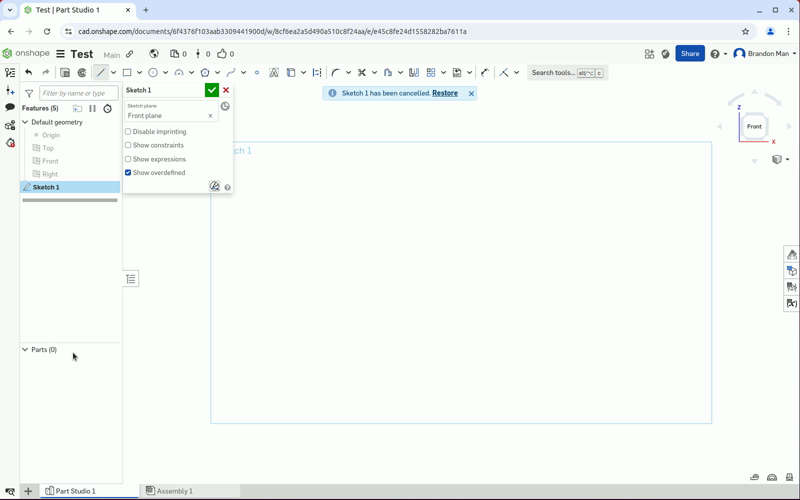
mouse_move(460, 282)
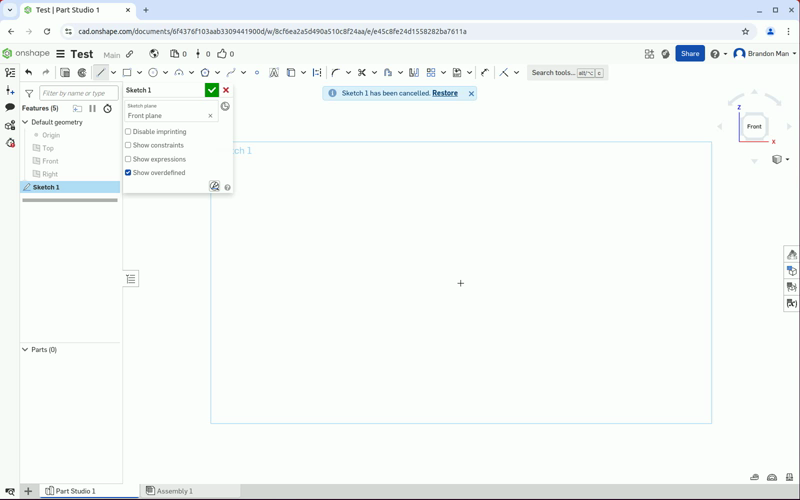
click(460, 282)
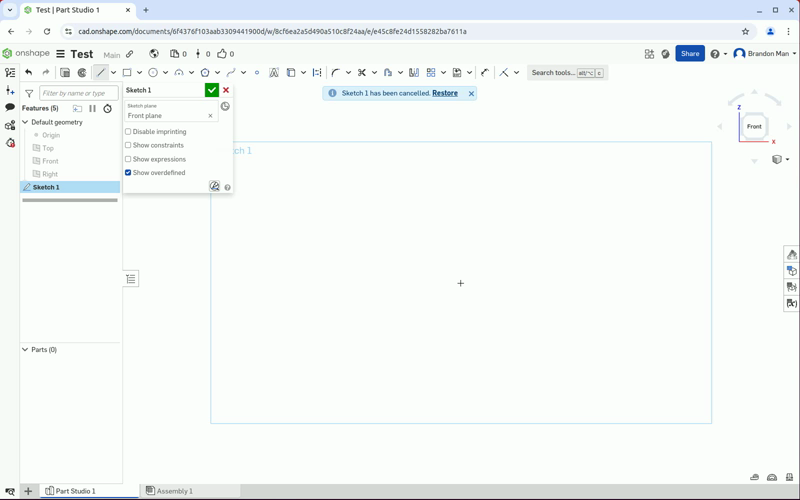
key_up(shift)
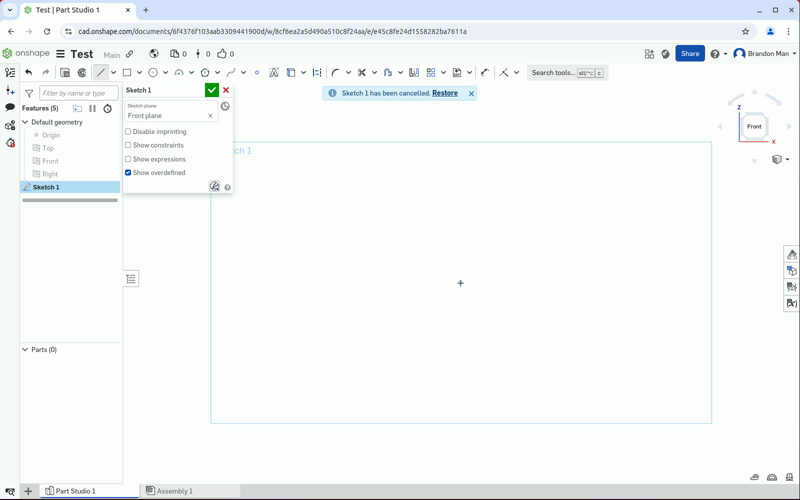
key_down(shift)
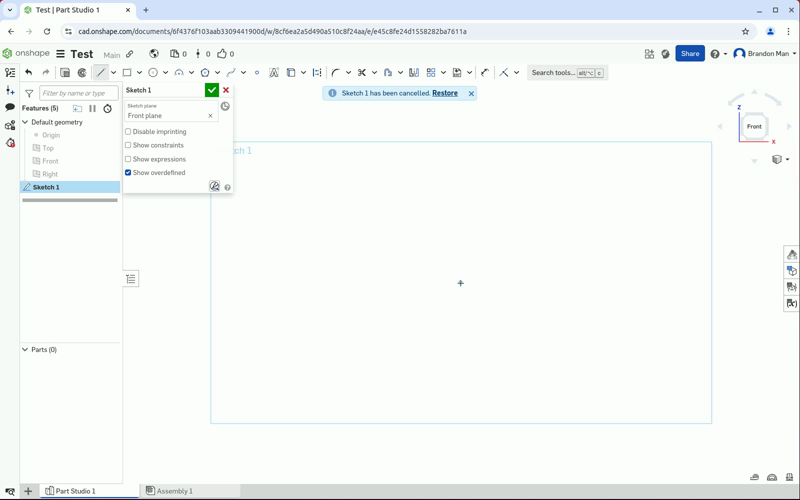
mouse_move(553, 282)
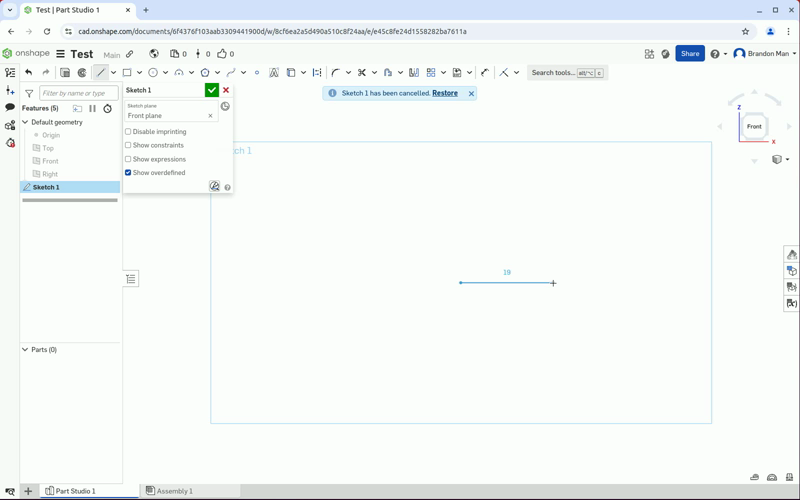
click(553, 282)
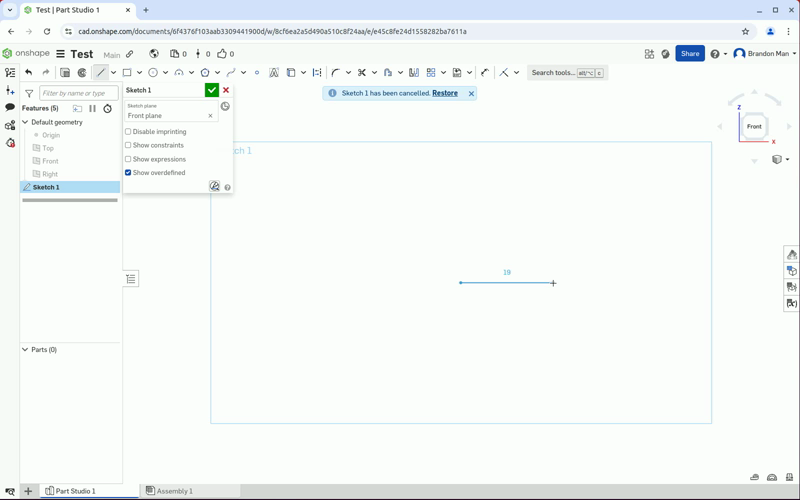
key_up(shift)
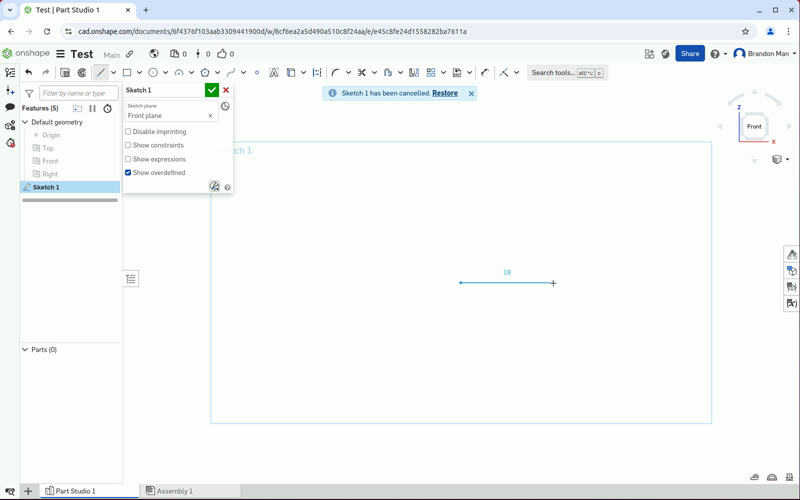
key(esc)
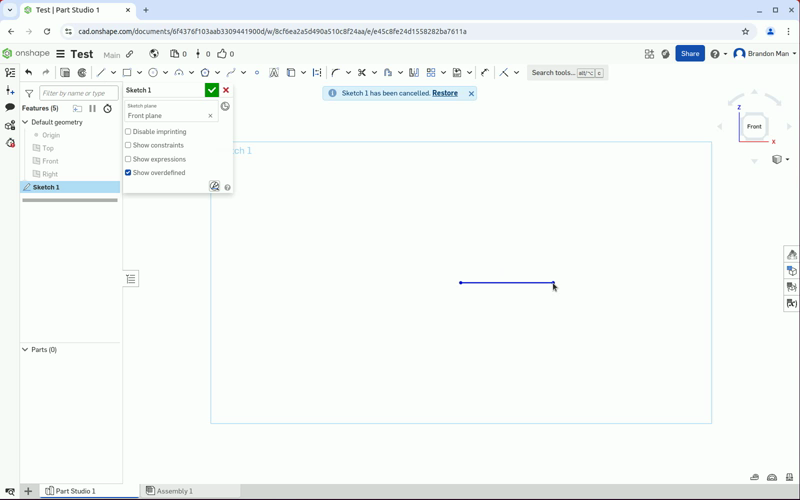
key(a)
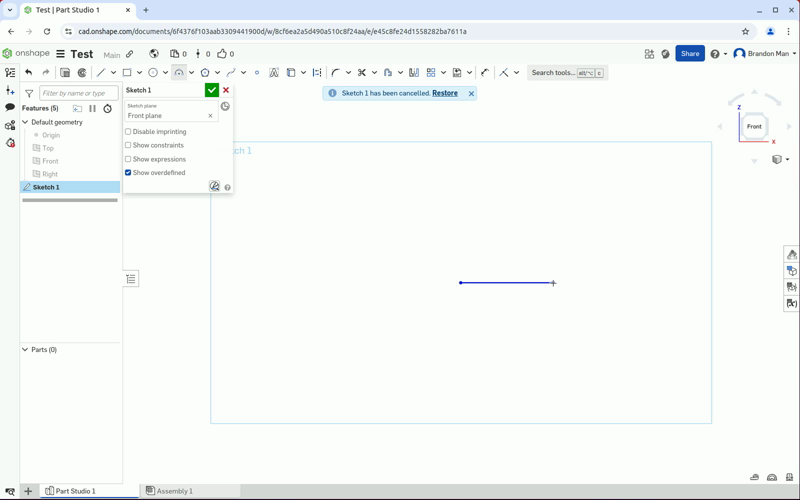
mouse_move(553, 282)
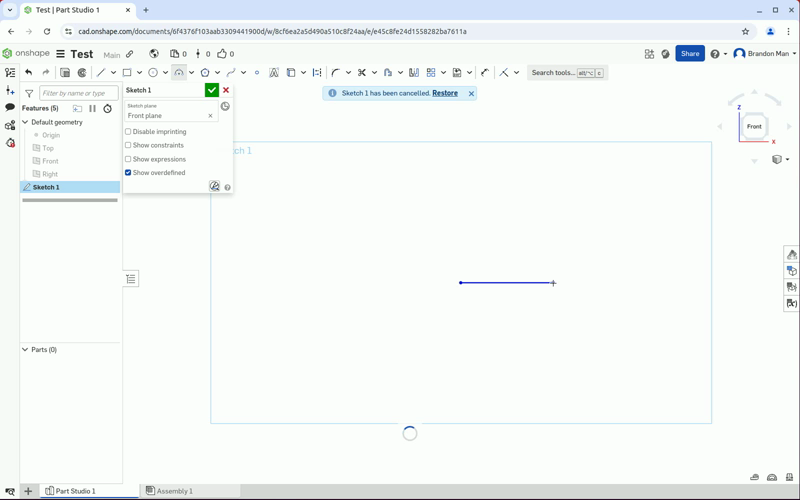
click(553, 282)
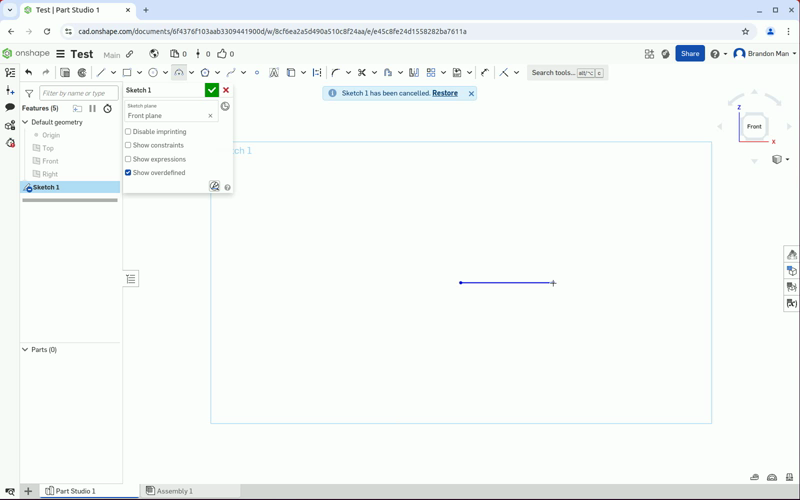
key_down(shift)
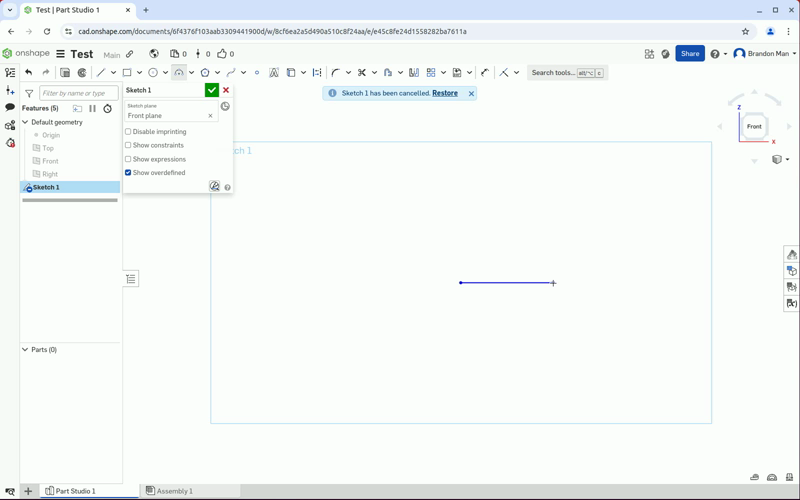
mouse_move(552, 265)
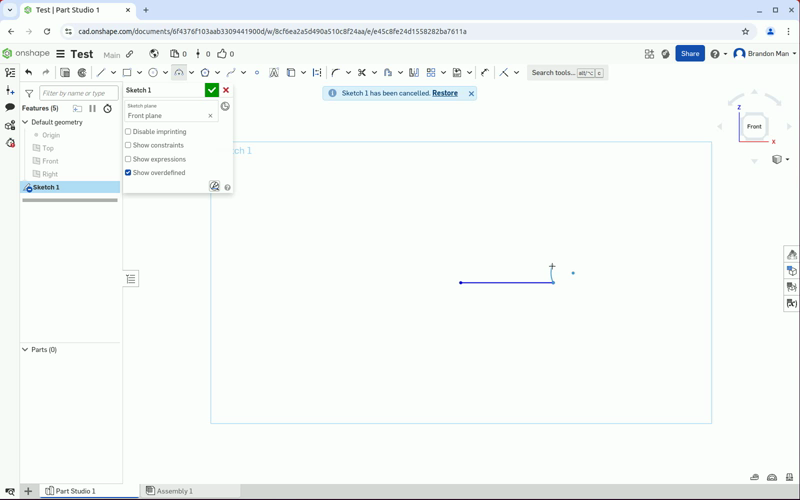
click(552, 265)
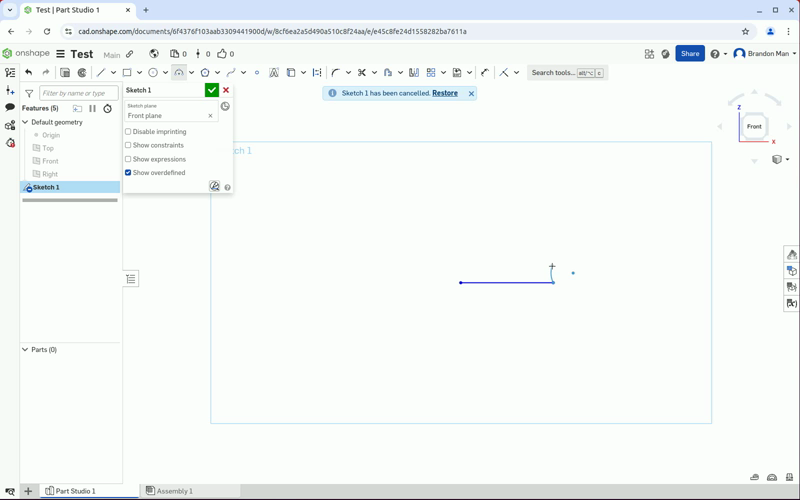
mouse_move(561, 273)
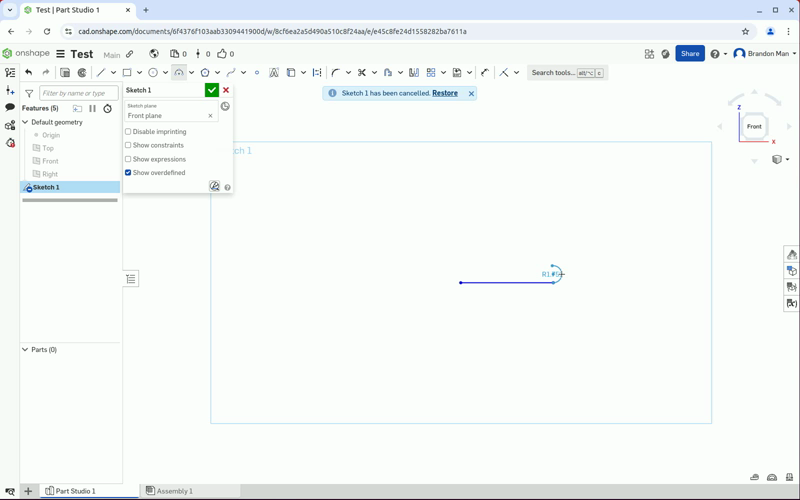
click(561, 273)
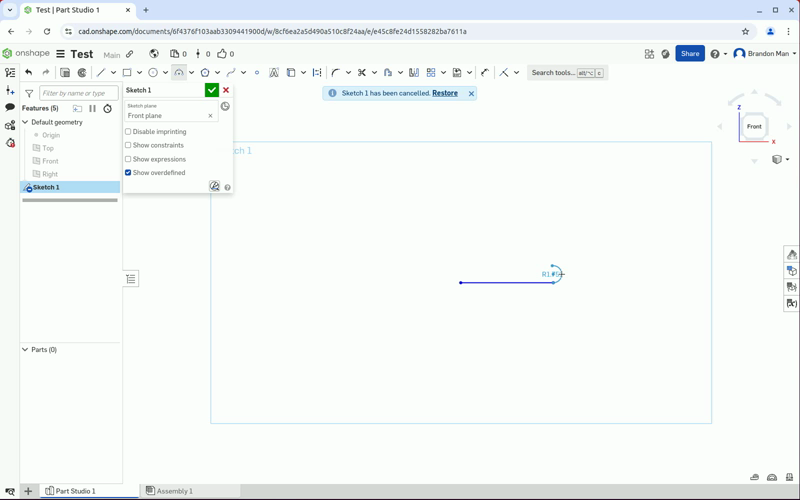
key_up(shift)
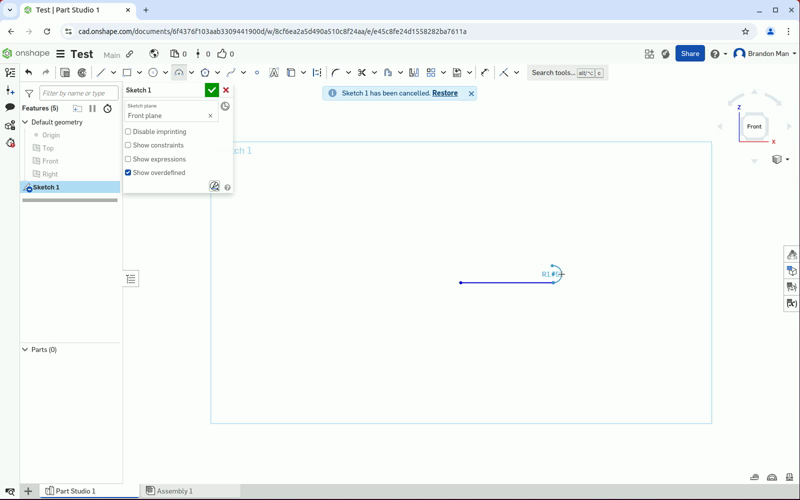
key(esc)
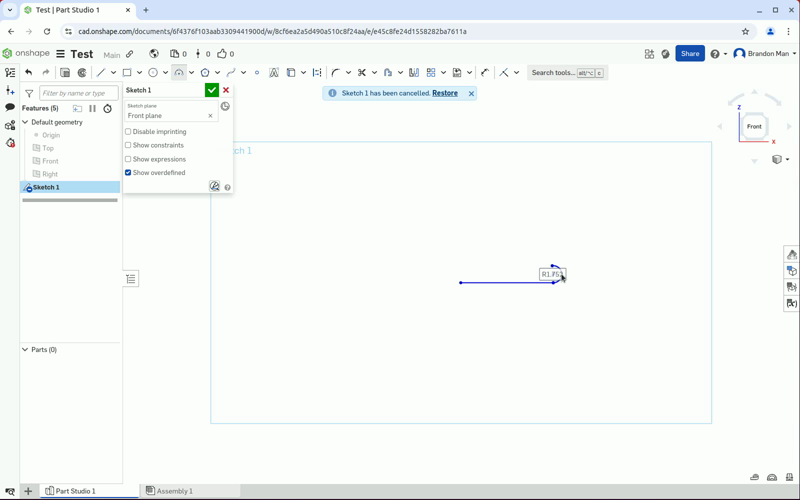
key(l)
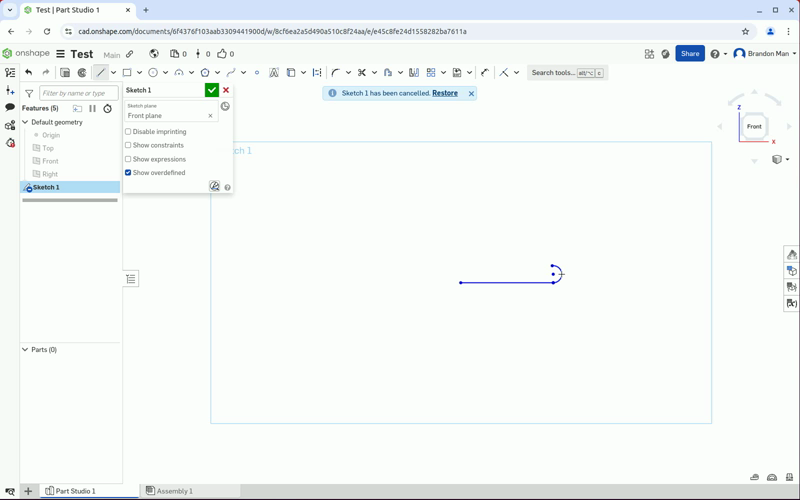
mouse_move(552, 265)
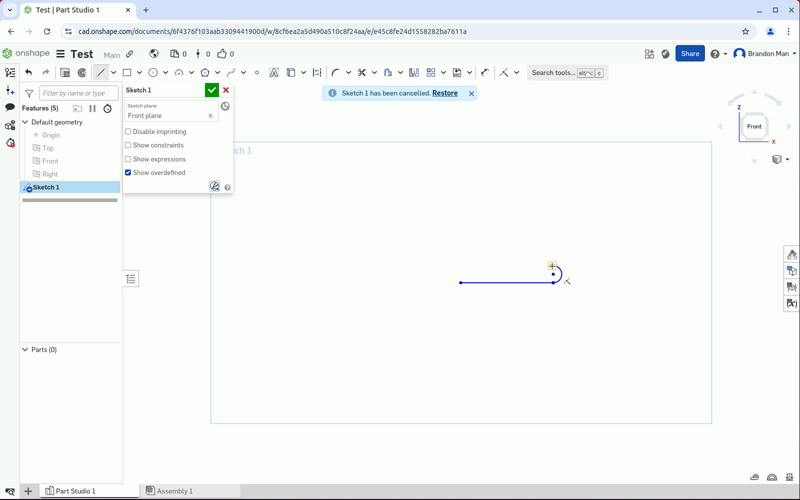
click(552, 265)
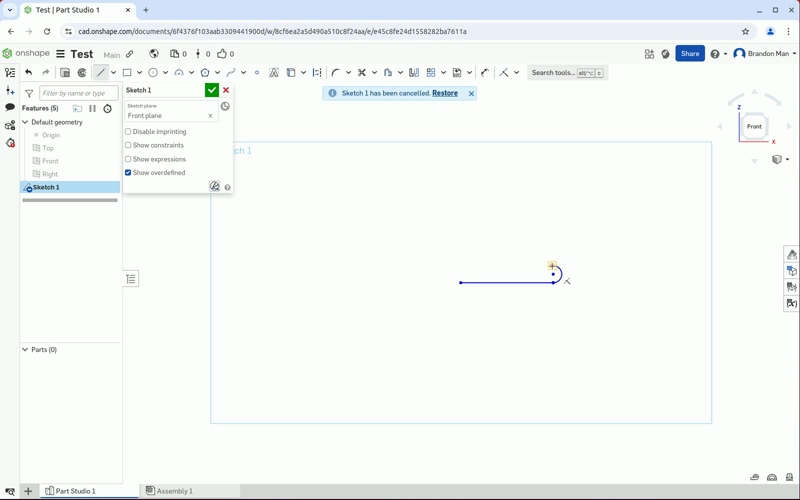
key_down(shift)
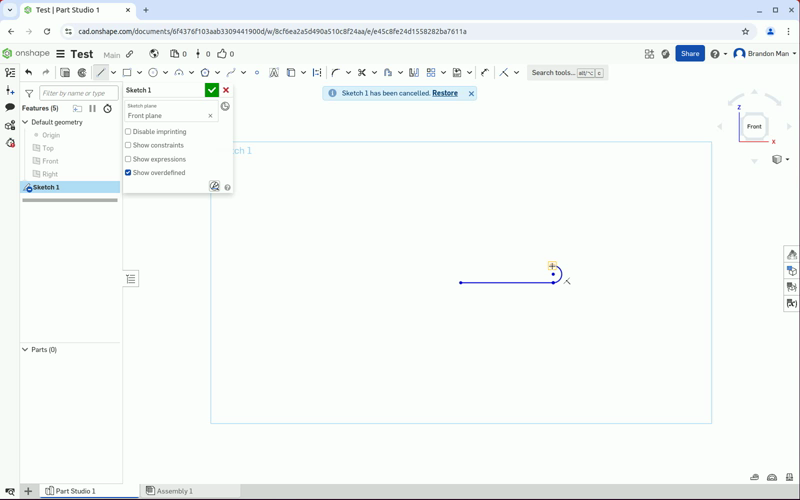
mouse_move(460, 265)
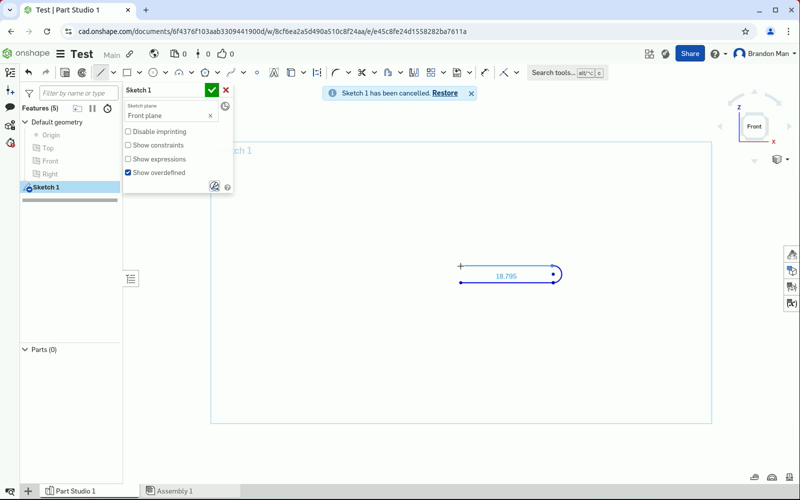
click(460, 265)
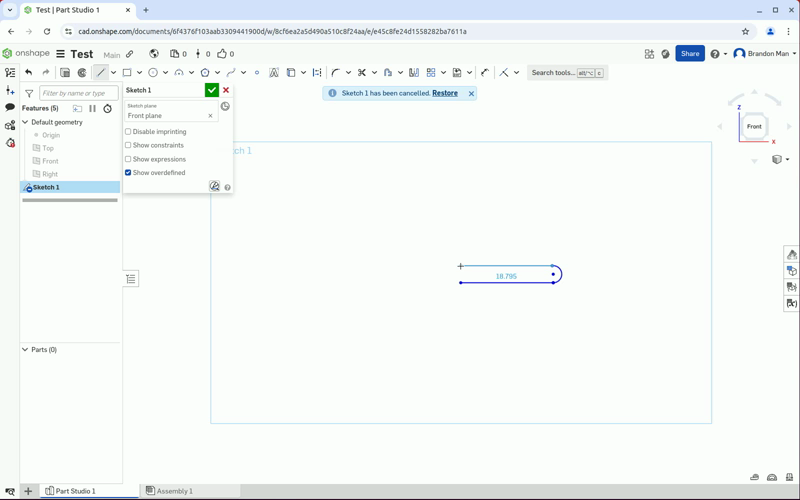
key_up(shift)
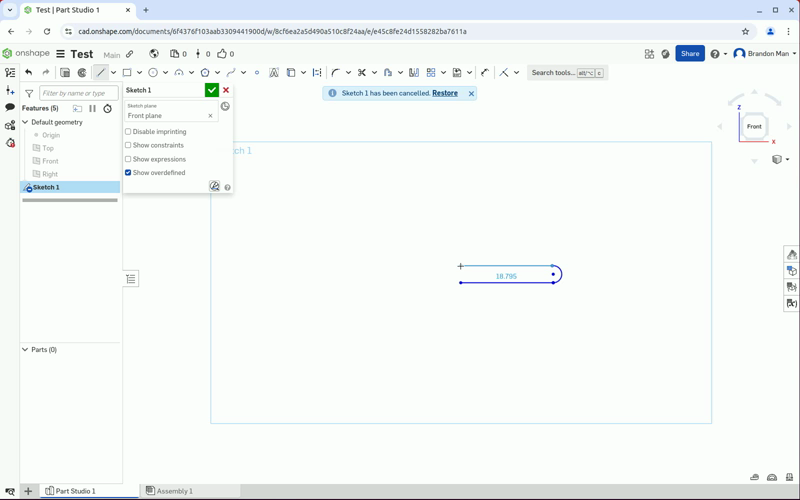
key(esc)
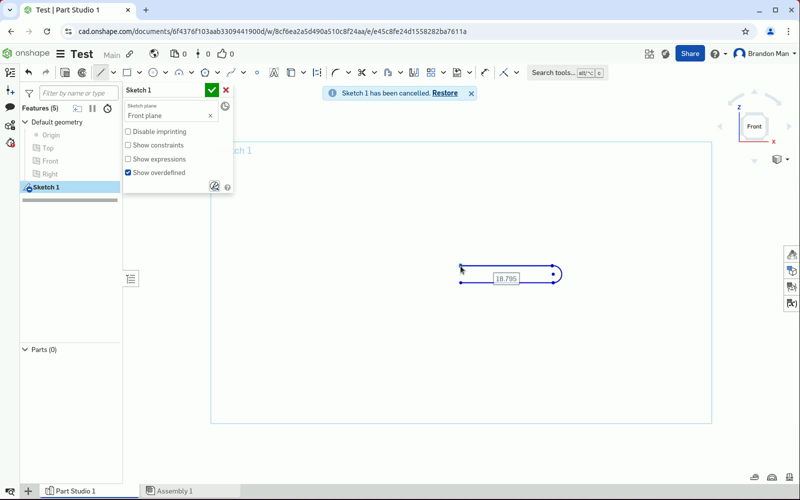
key(a)
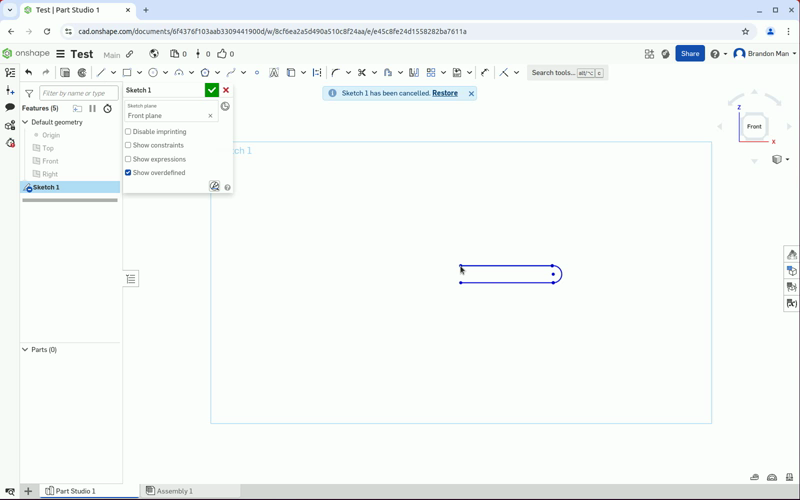
mouse_move(460, 265)
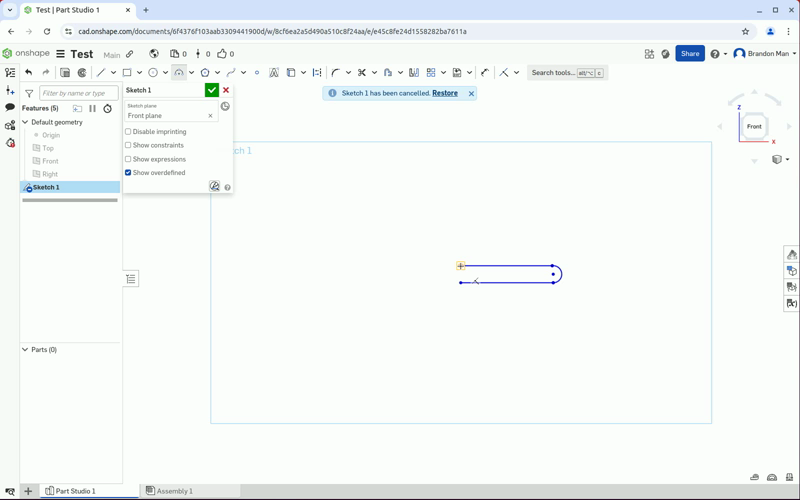
click(460, 265)
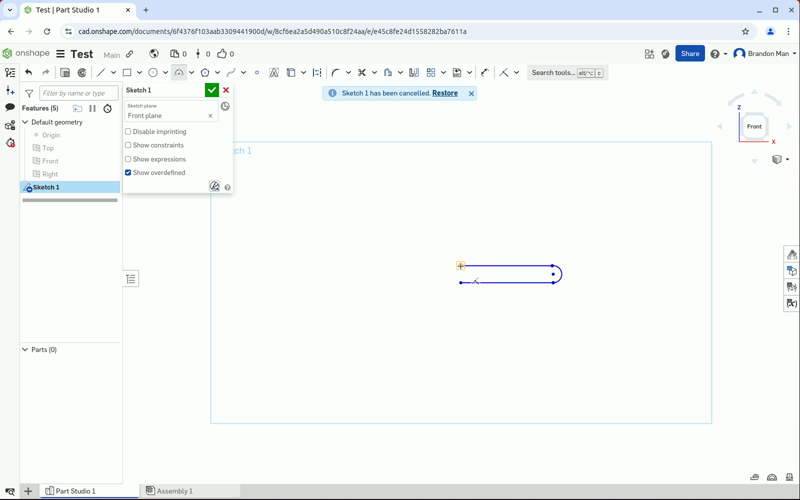
mouse_move(460, 282)
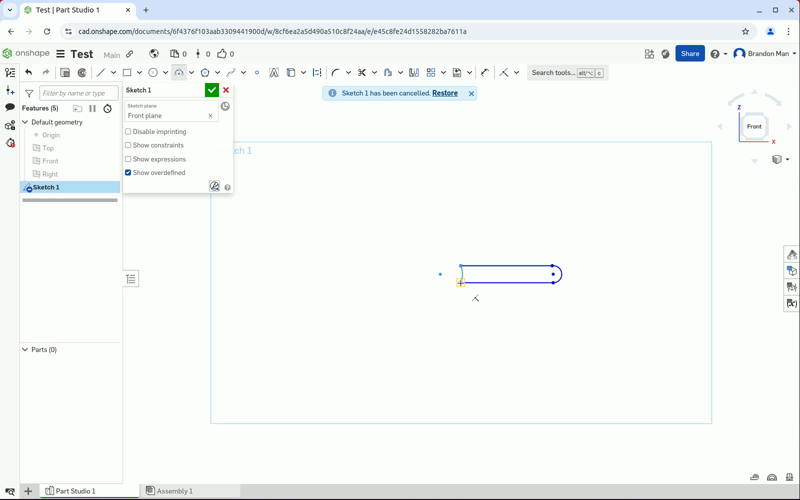
click(460, 282)
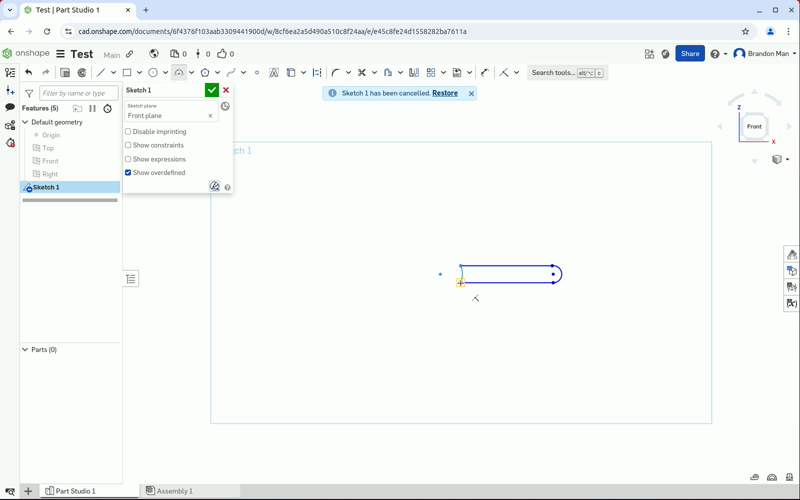
key_down(shift)
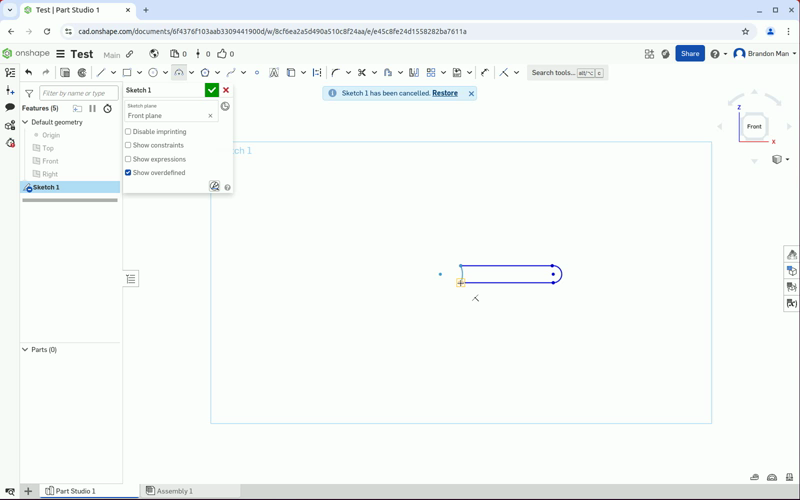
mouse_move(452, 274)
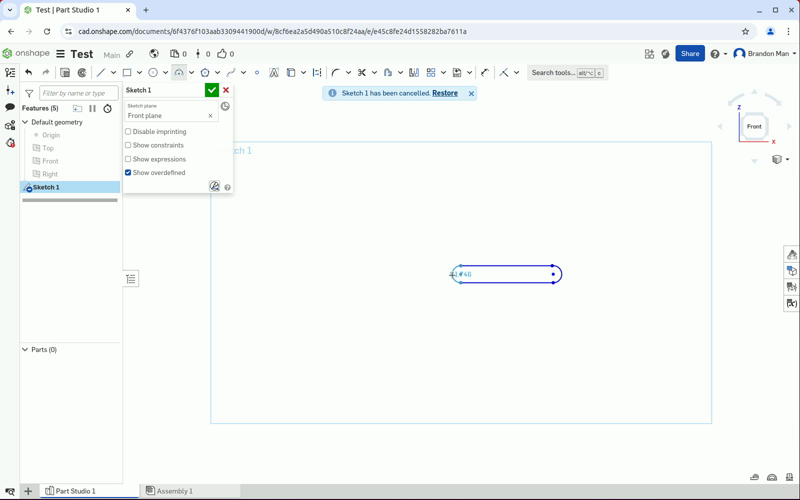
click(452, 274)
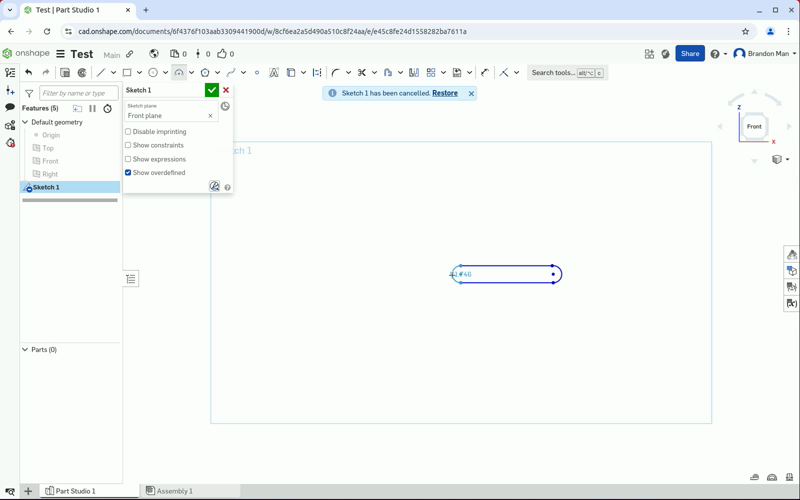
key_up(shift)
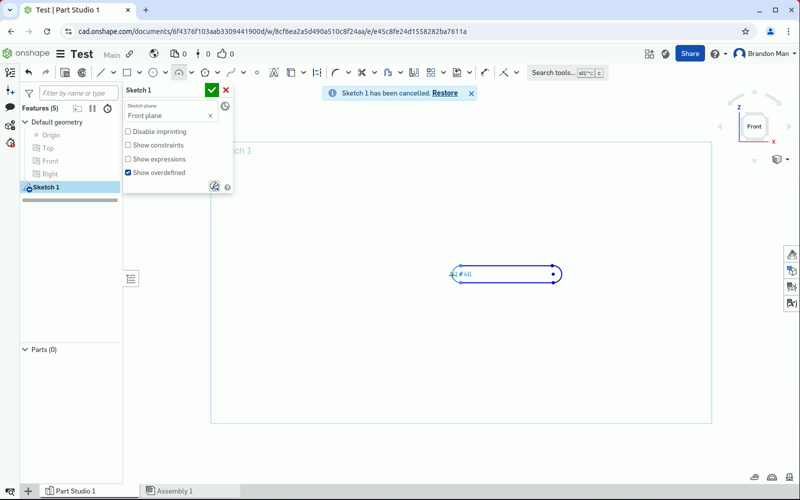
key(esc)
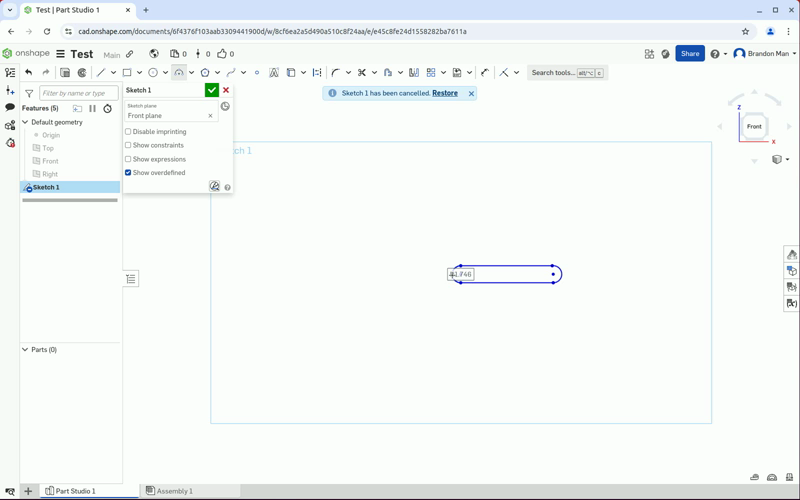
mouse_move(492, 267)
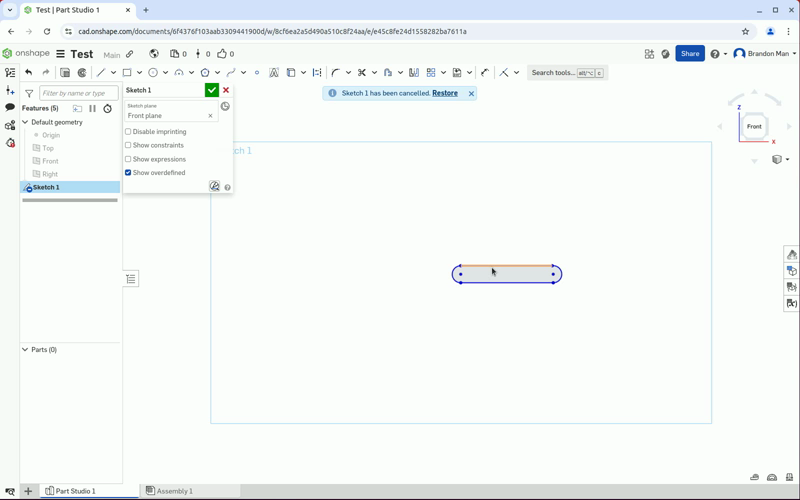
click(492, 267)
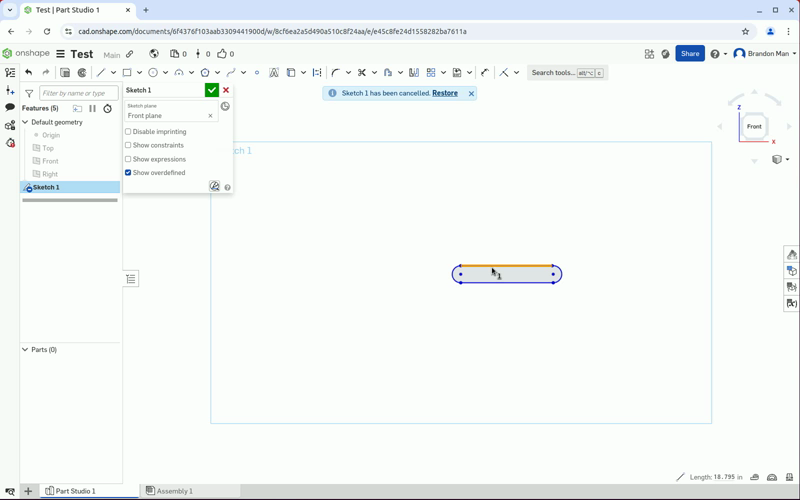
mouse_move(73, 352)
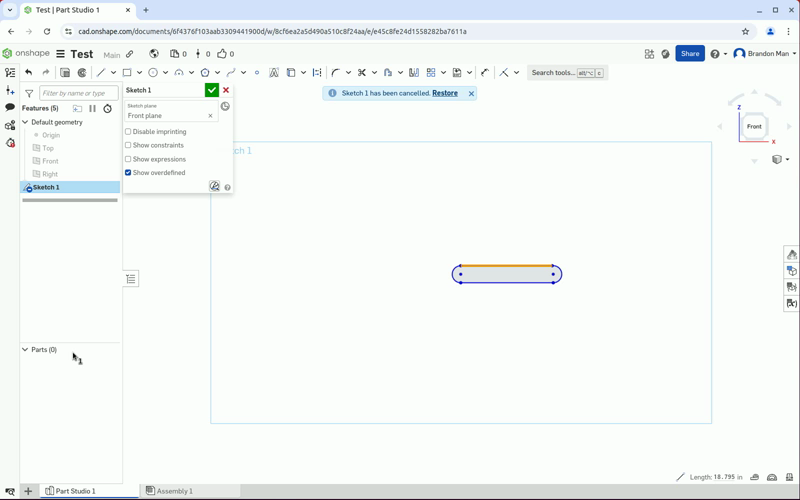
key(shift+y)
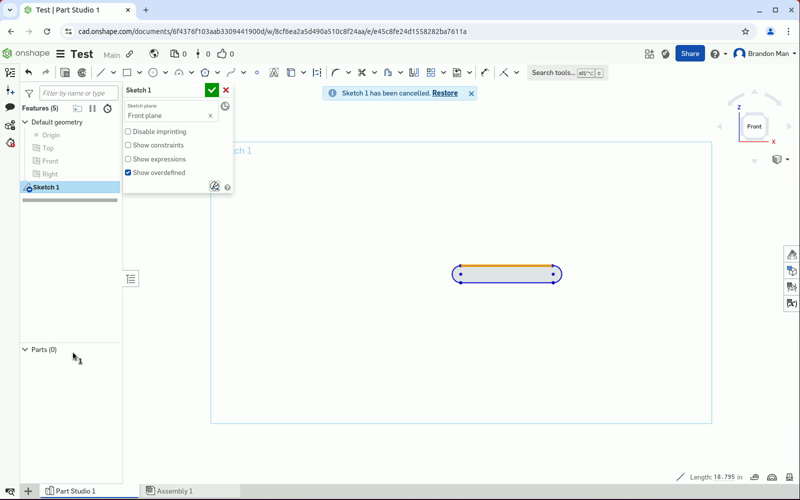
key(shift+e)
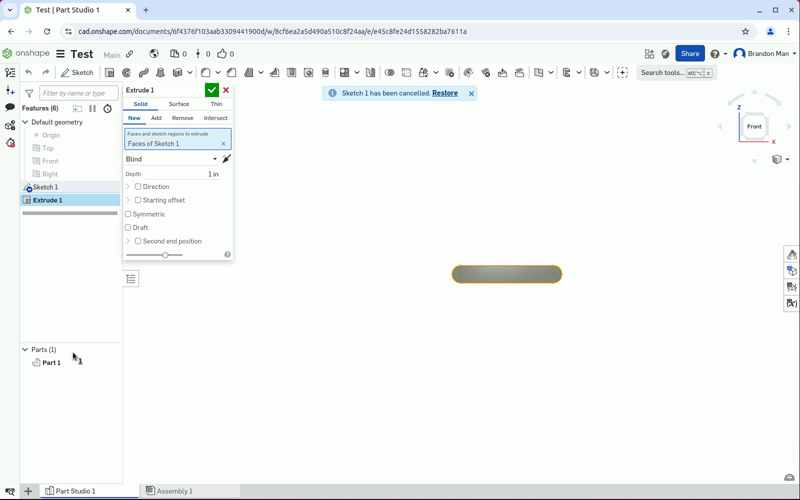
mouse_move(143, 106)
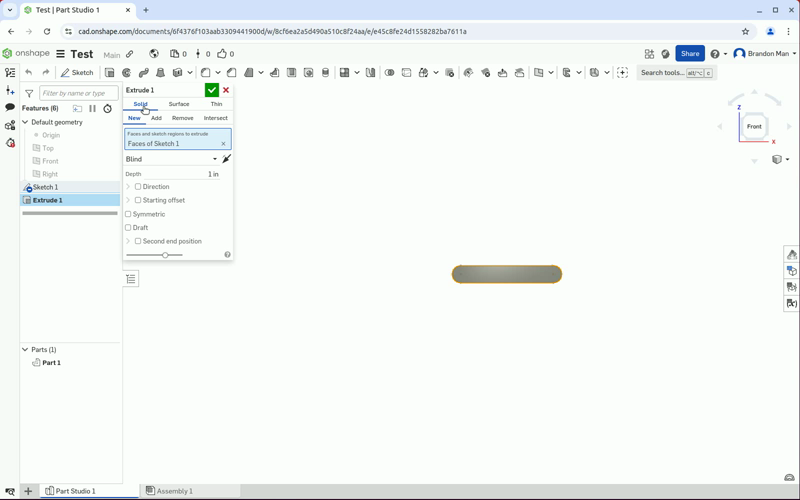
click(143, 106)
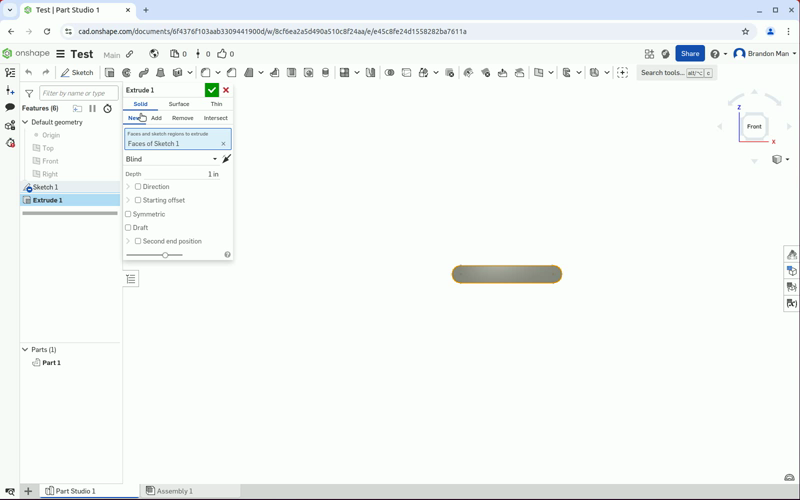
mouse_move(137, 120)
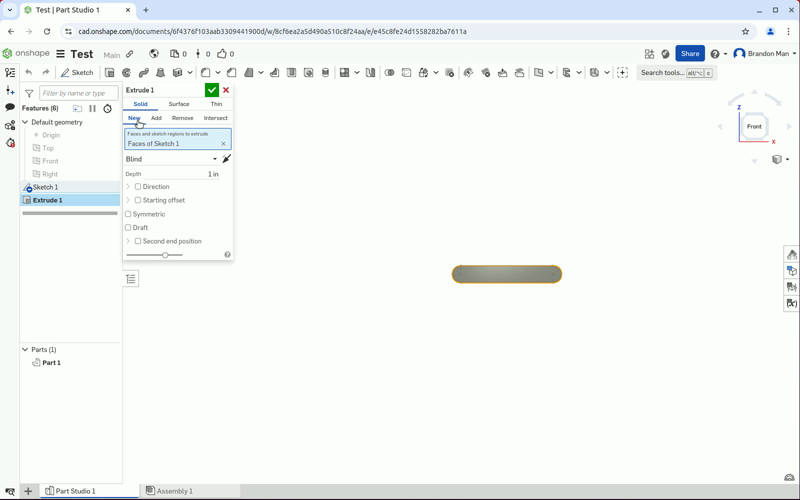
click(137, 120)
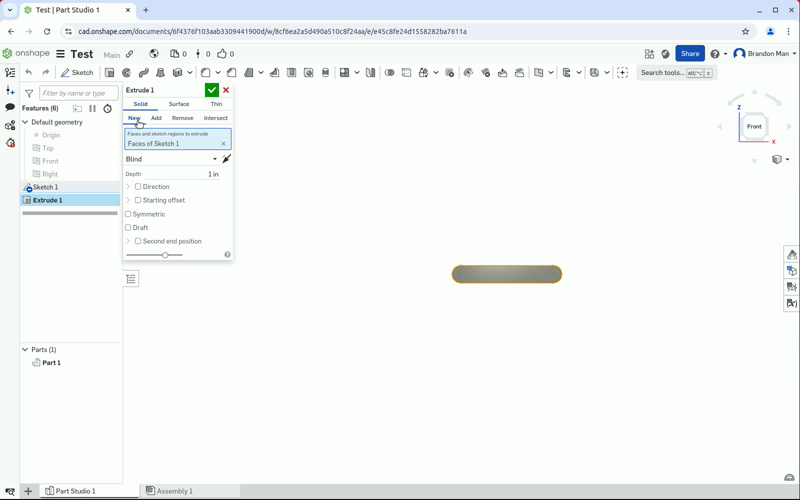
key(tab, 4)
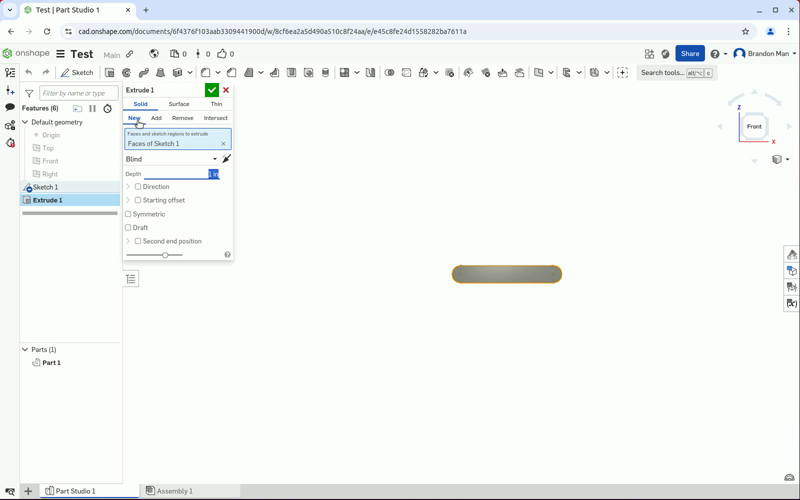
text(9.388)
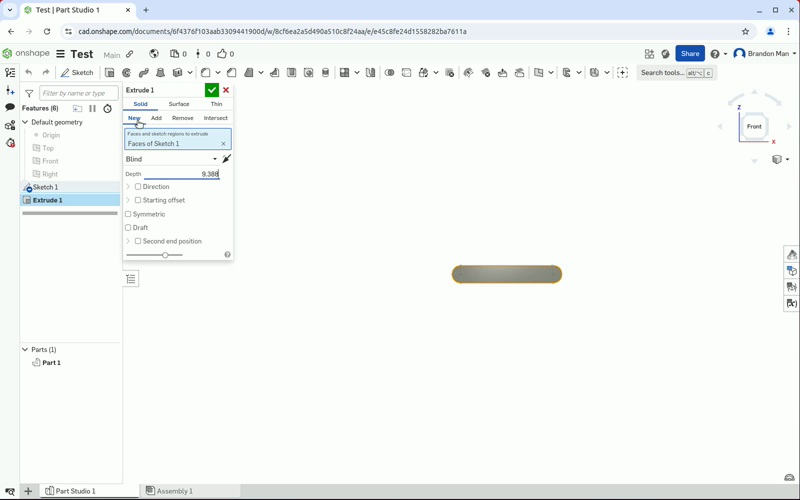
key(enter)
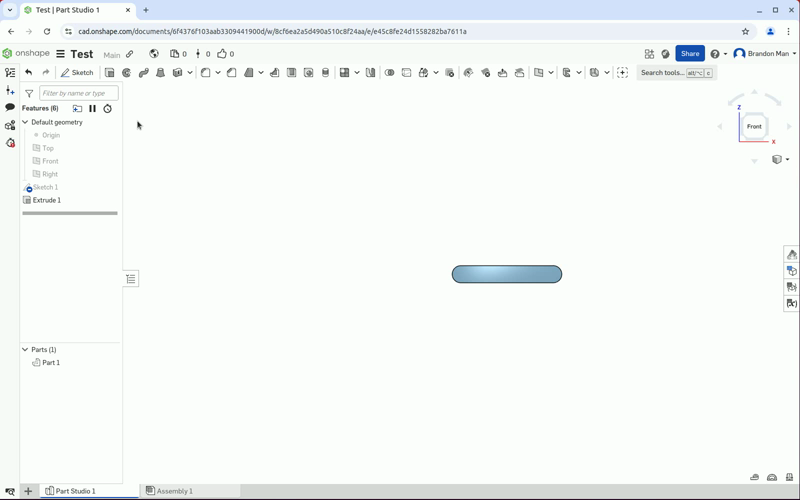
key(shift+h)
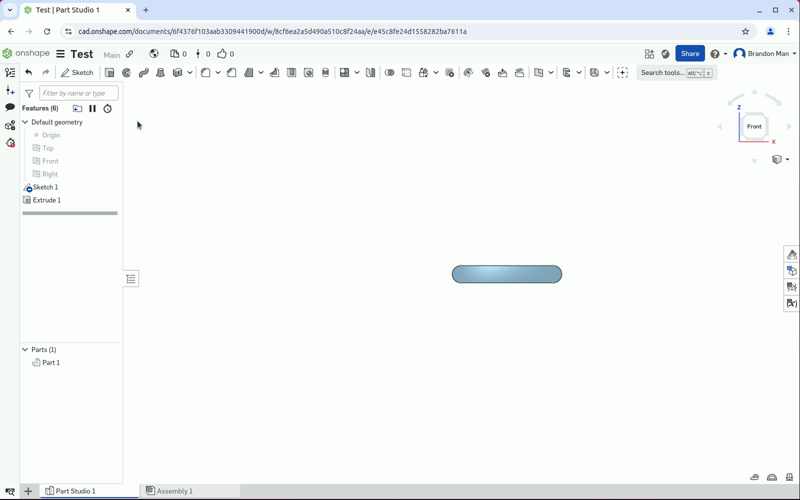
key(shift+h)
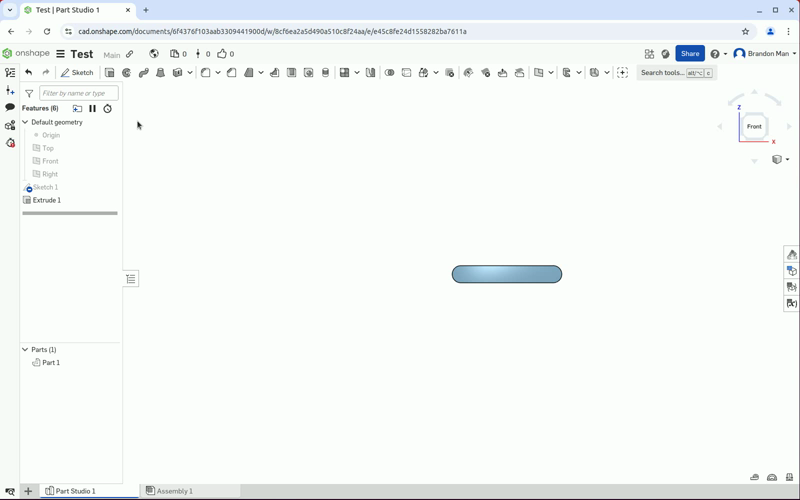
mouse_move(73, 189)
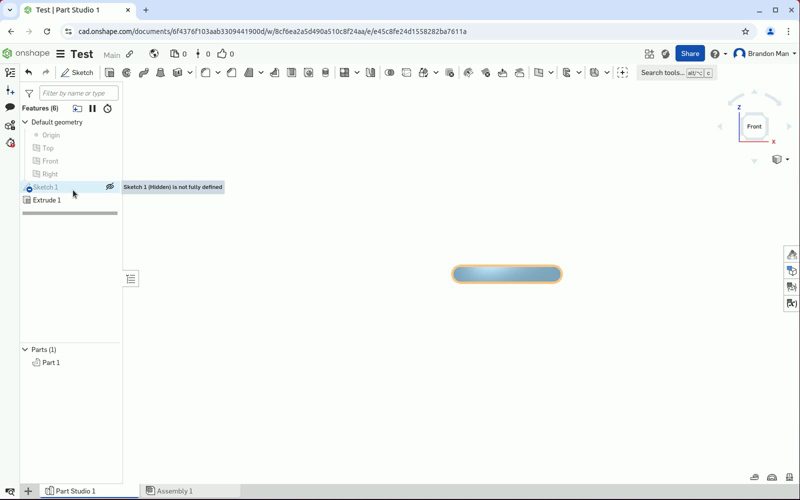
click(73, 189)
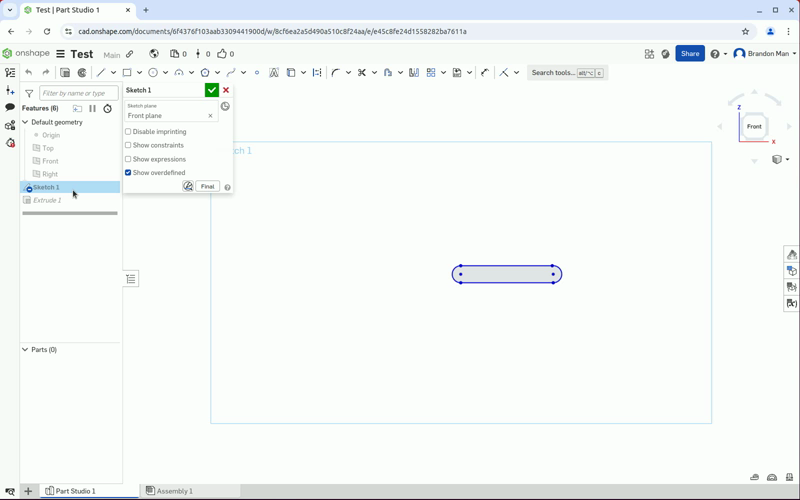
mouse_move(229, 92)
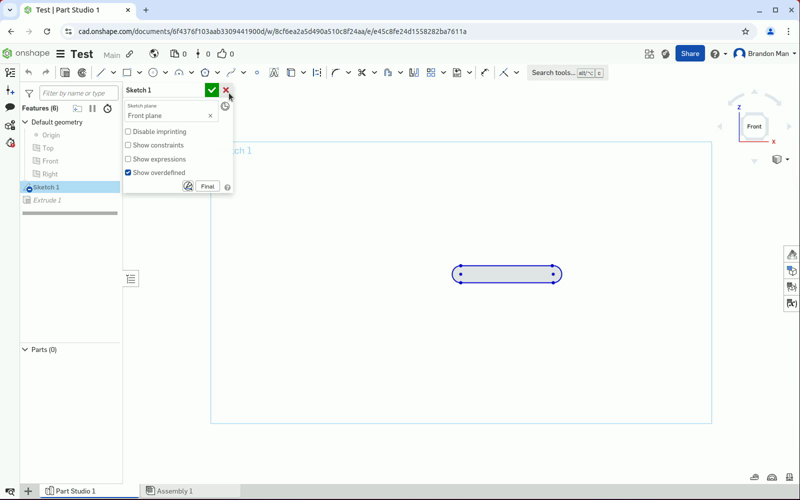
click(229, 92)
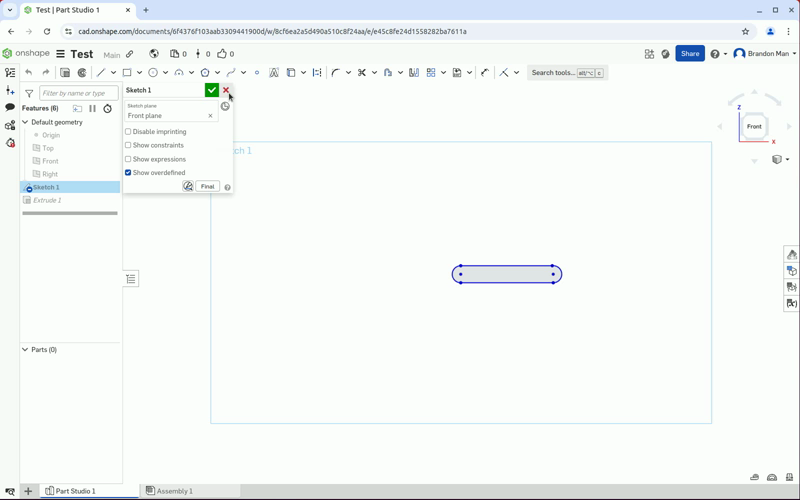
key(shift+s)
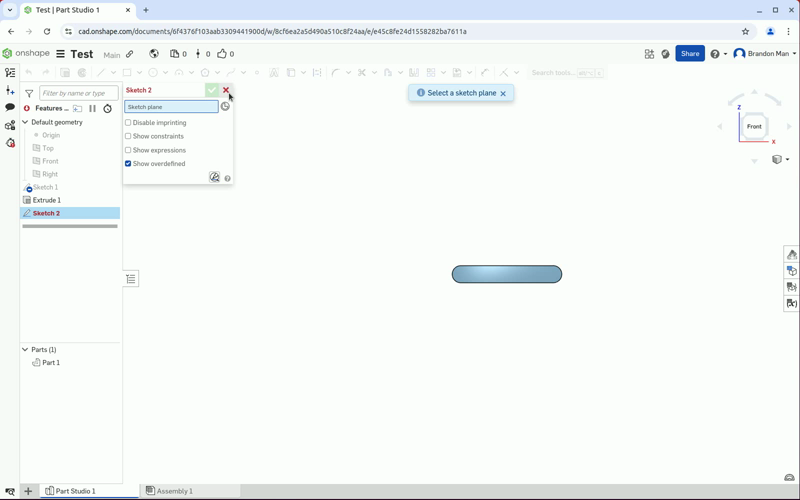
mouse_move(73, 163)
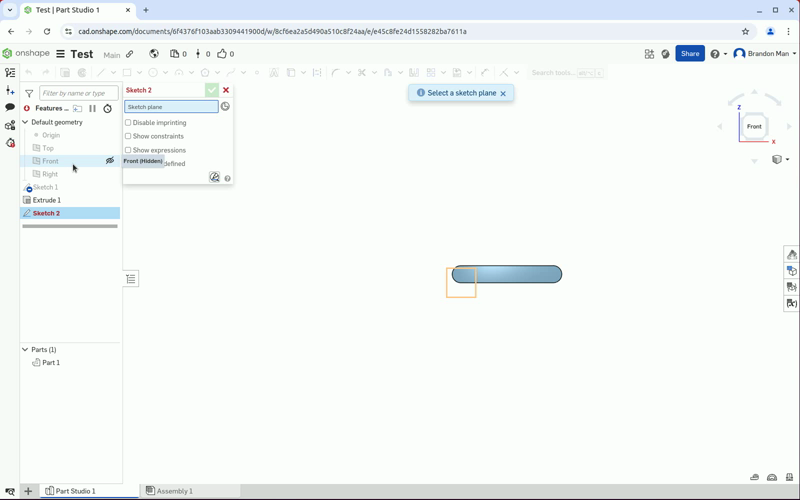
click(73, 163)
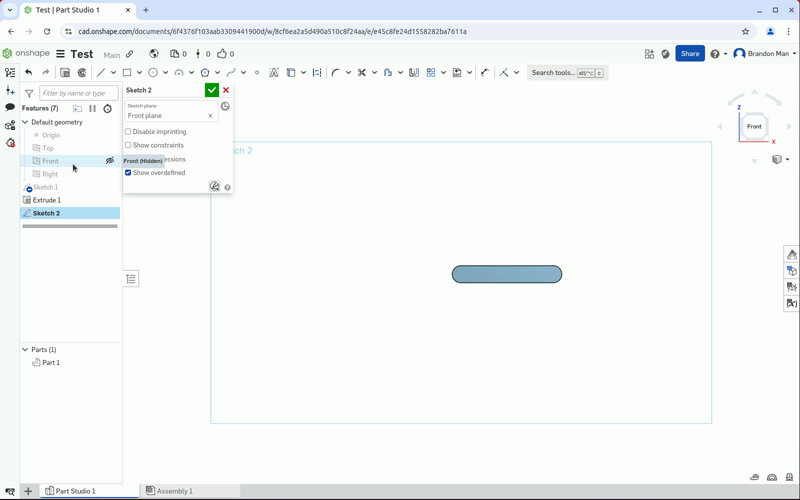
mouse_move(73, 352)
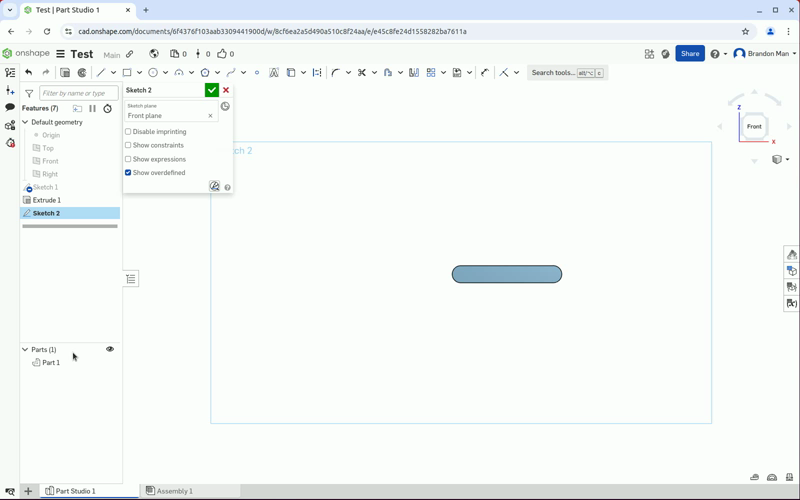
key(y)
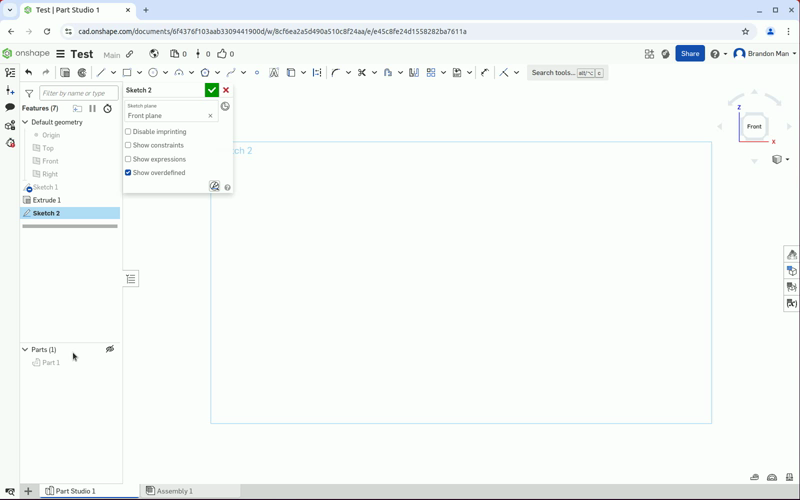
key(l)
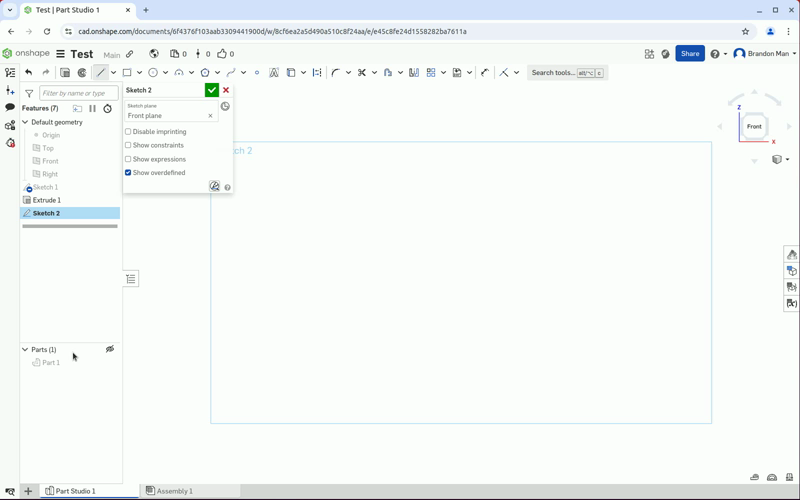
key_down(shift)
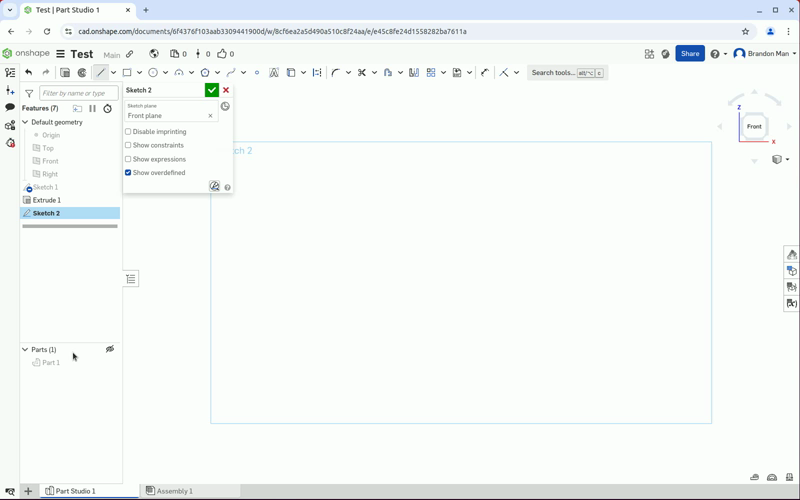
mouse_move(460, 294)
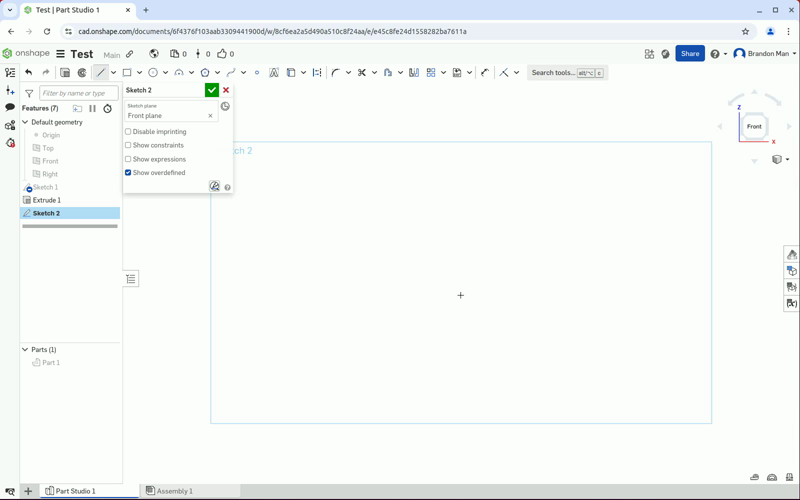
click(460, 294)
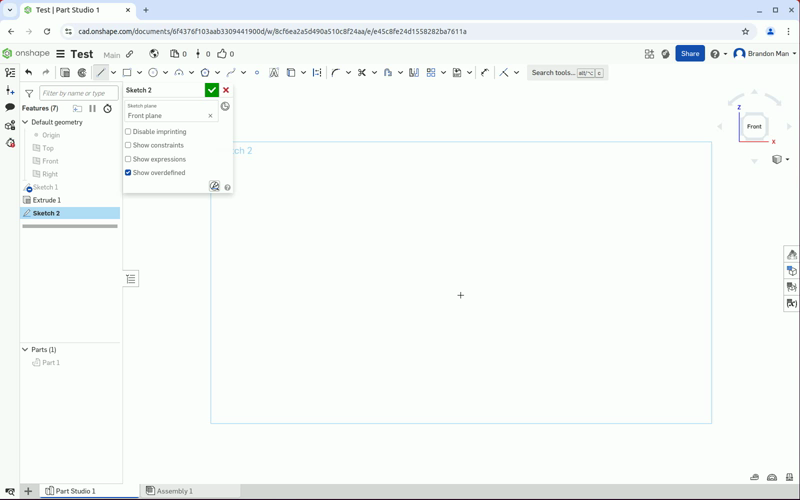
key_up(shift)
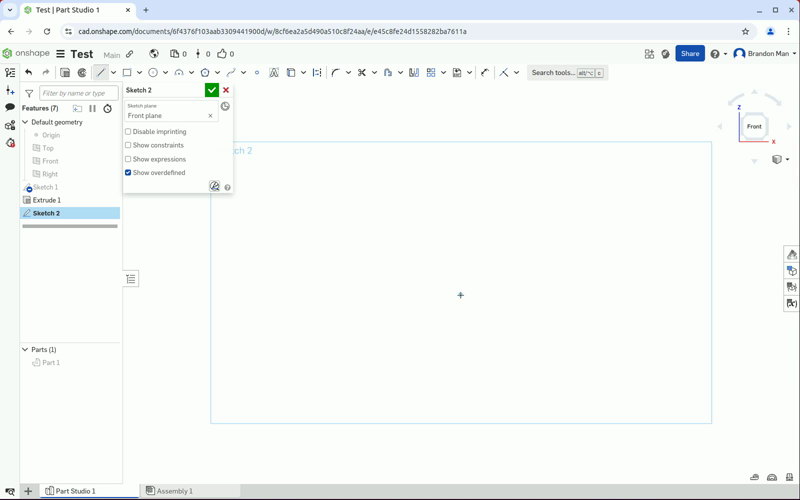
key_down(shift)
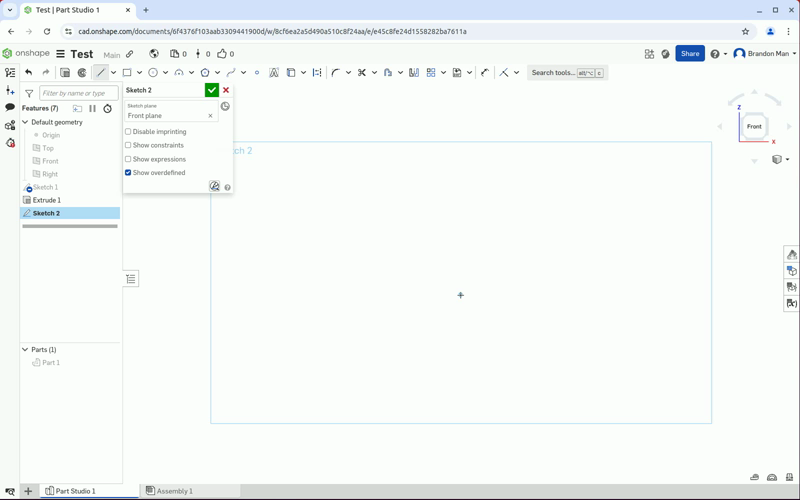
mouse_move(553, 294)
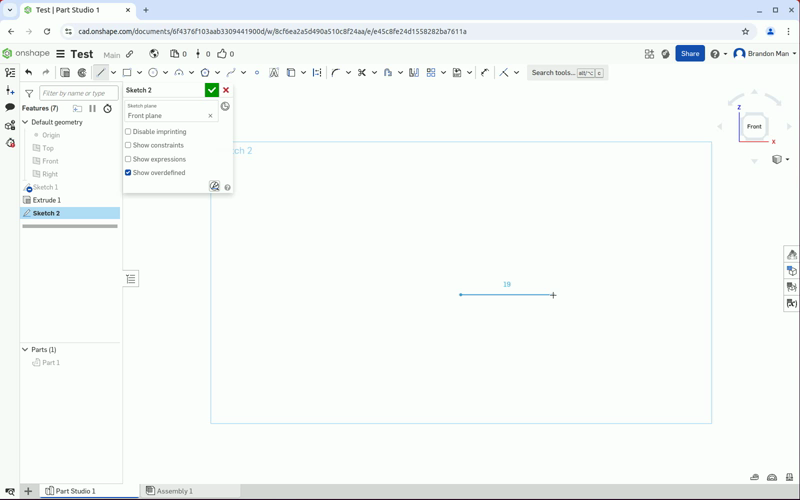
click(553, 294)
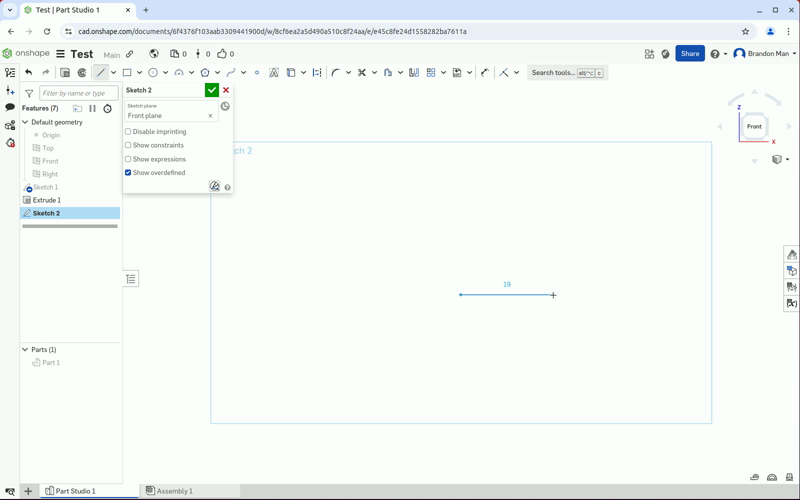
key_up(shift)
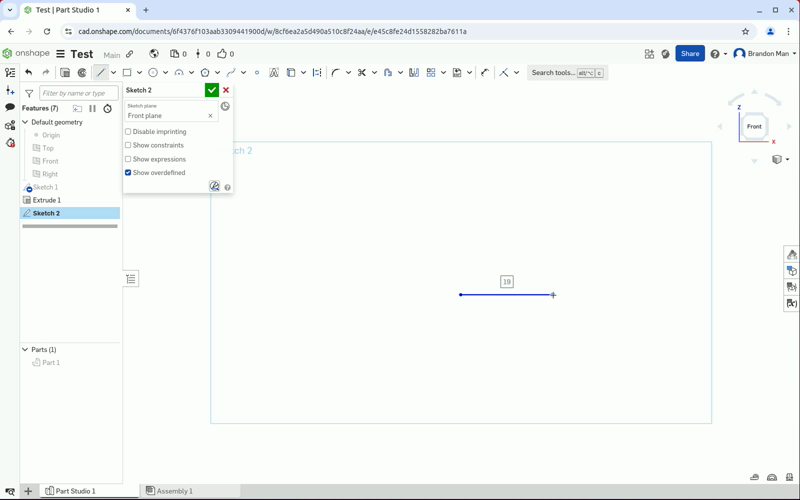
key(esc)
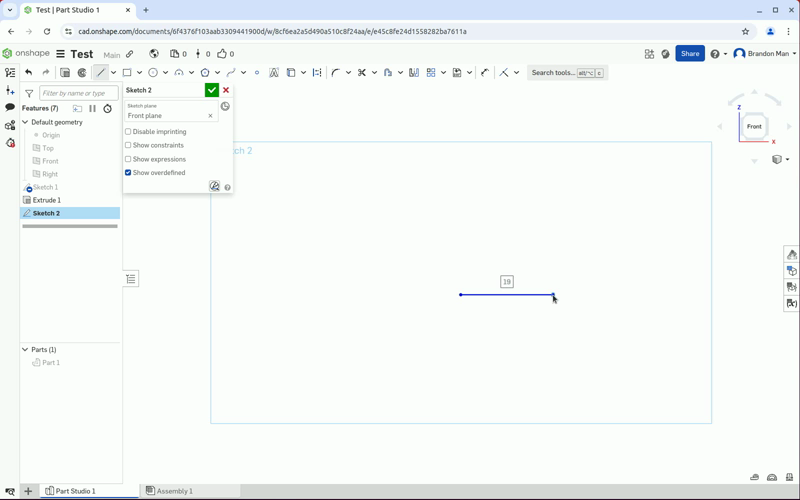
key(a)
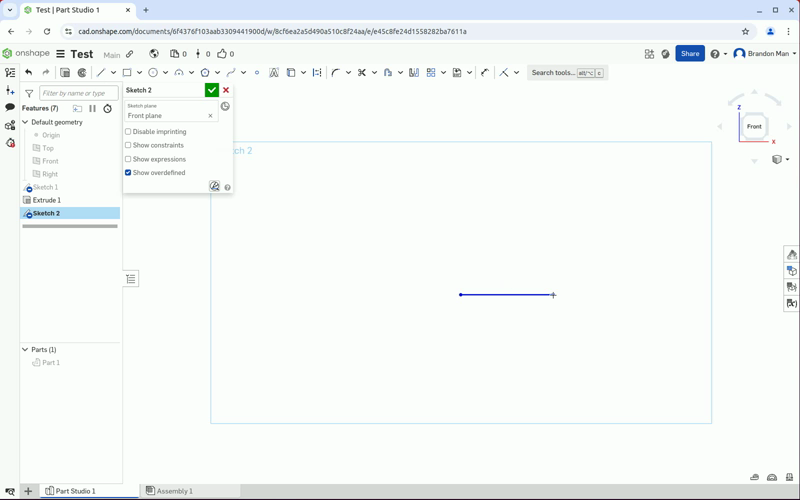
mouse_move(553, 294)
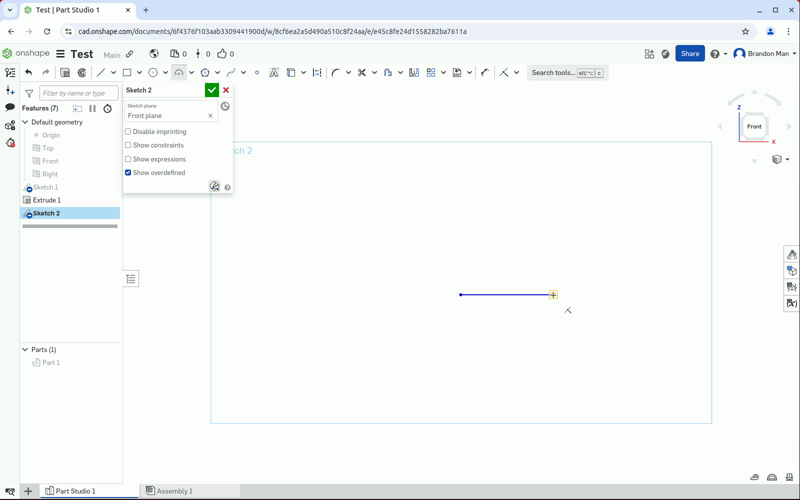
click(553, 294)
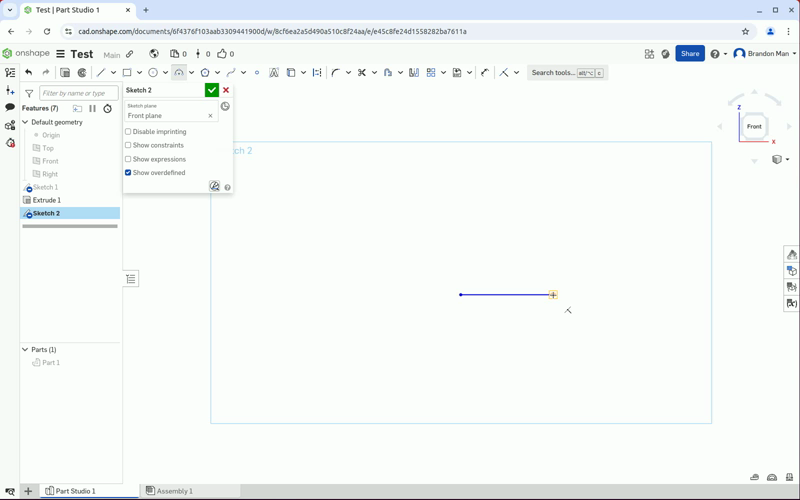
key_down(shift)
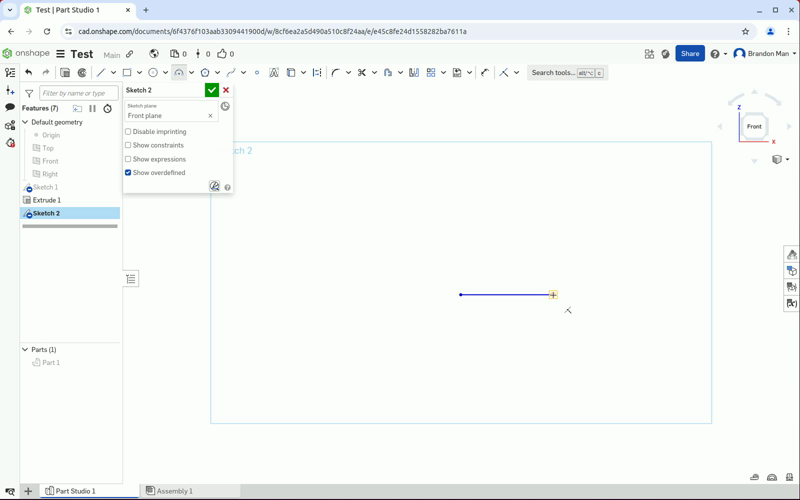
mouse_move(550, 254)
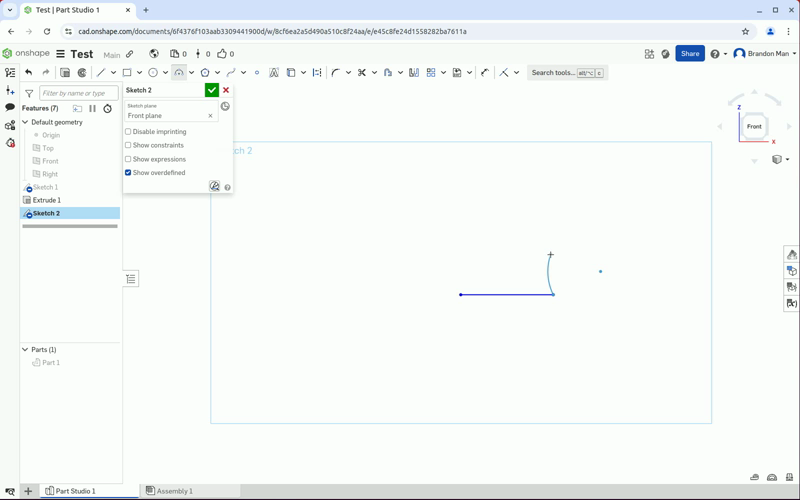
click(550, 254)
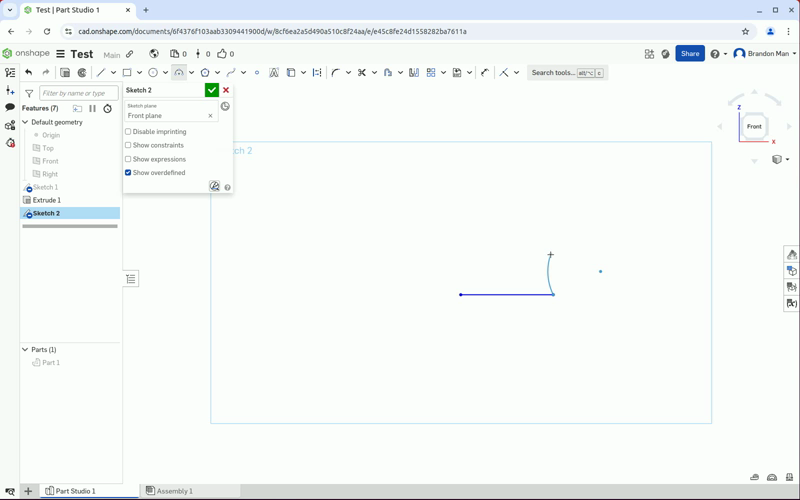
mouse_move(573, 273)
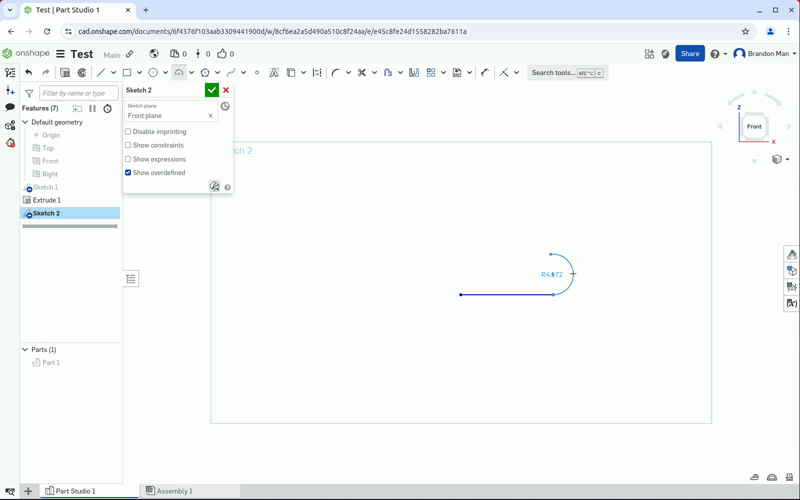
click(573, 273)
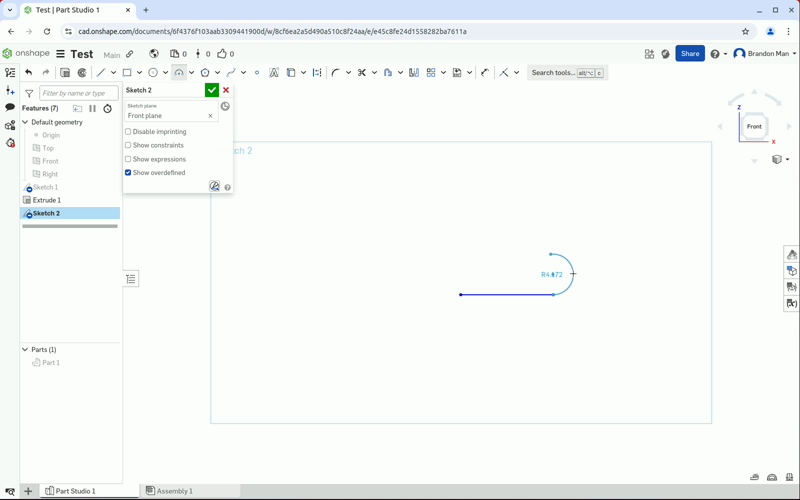
key_up(shift)
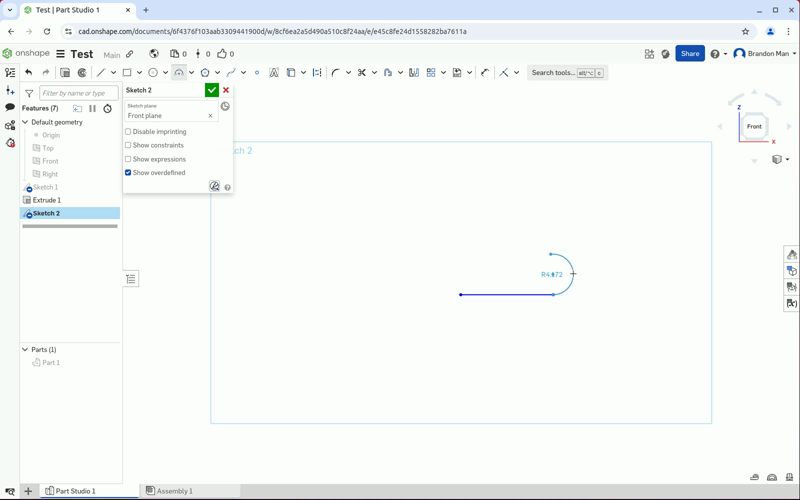
key(esc)
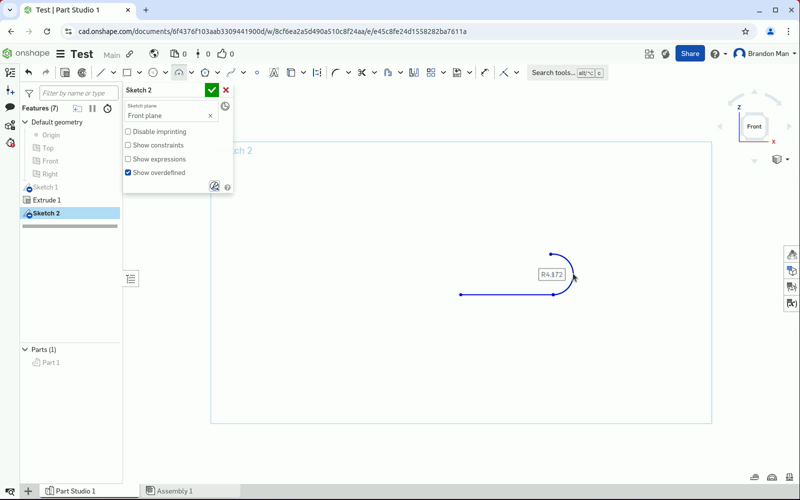
key(l)
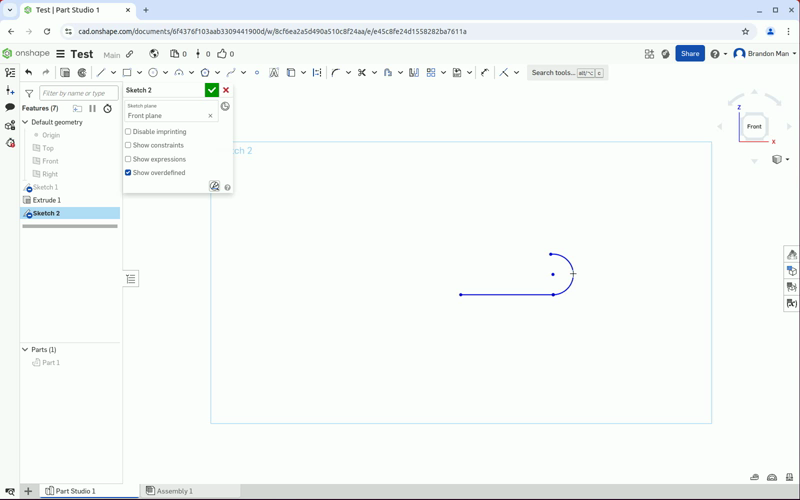
mouse_move(550, 254)
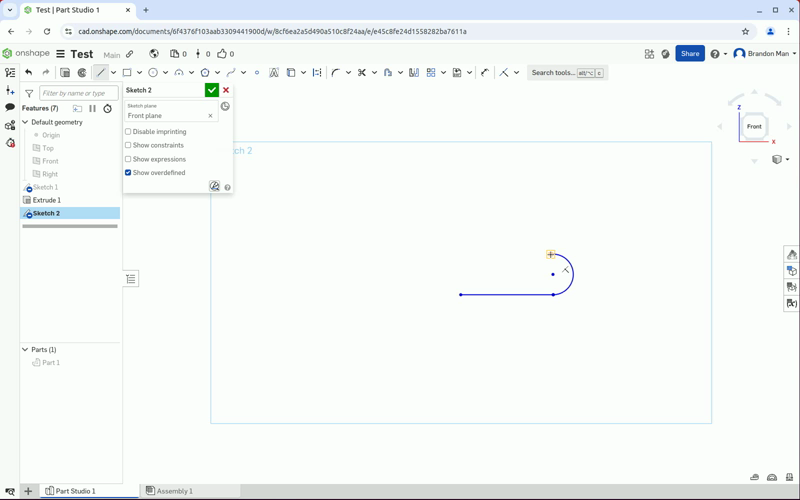
click(550, 254)
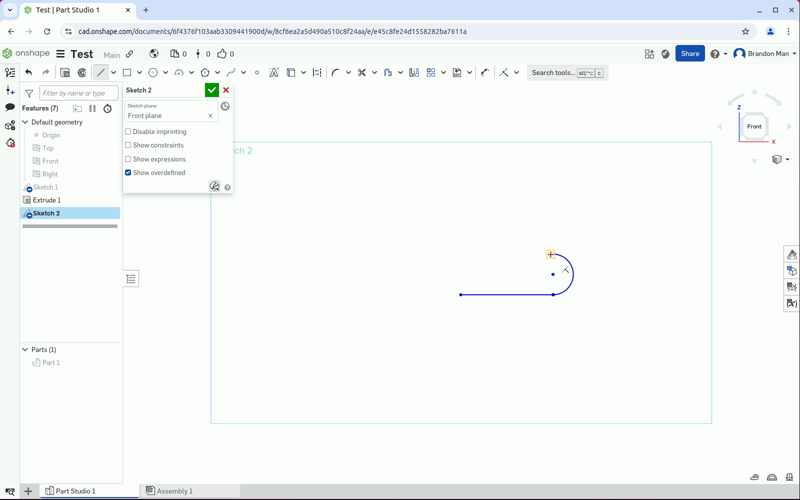
key_down(shift)
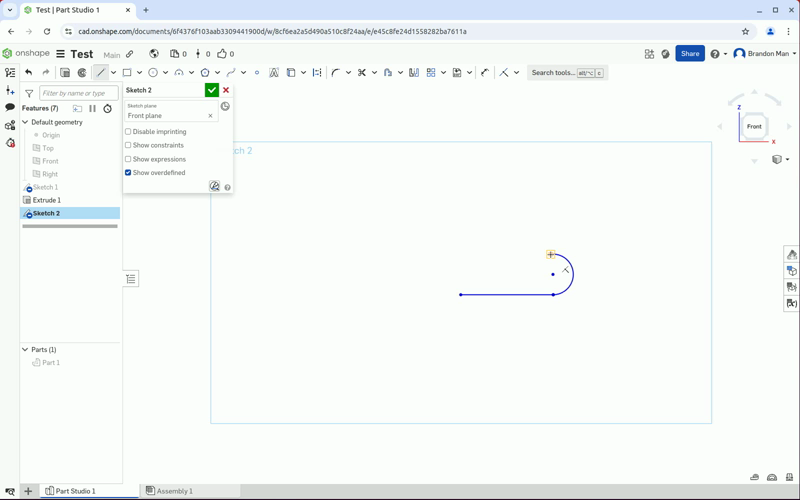
mouse_move(460, 254)
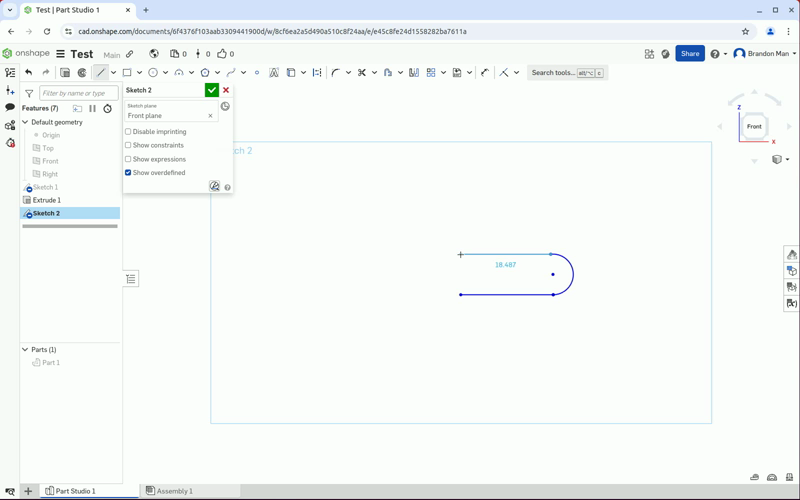
click(460, 254)
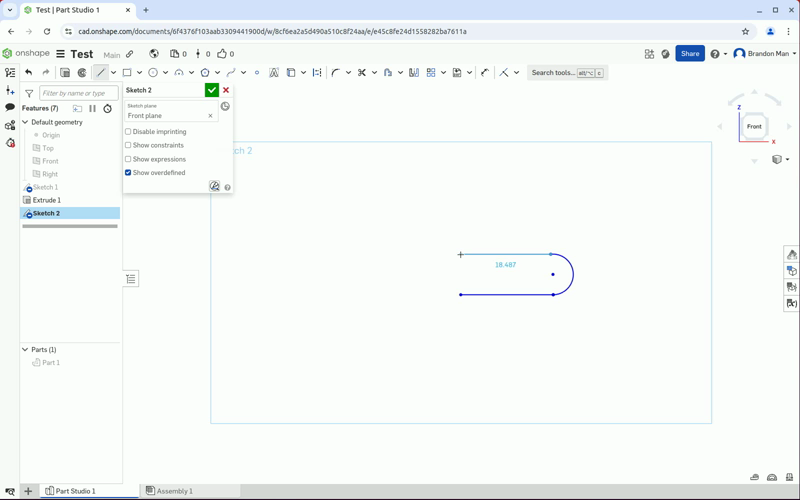
key_up(shift)
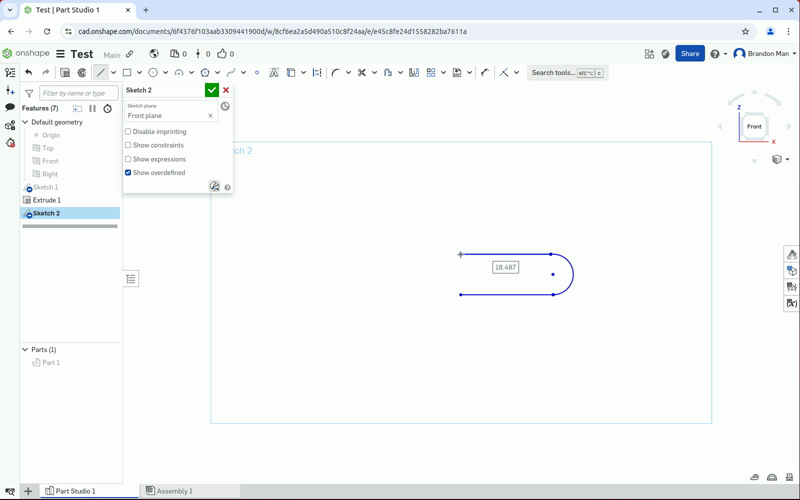
key(esc)
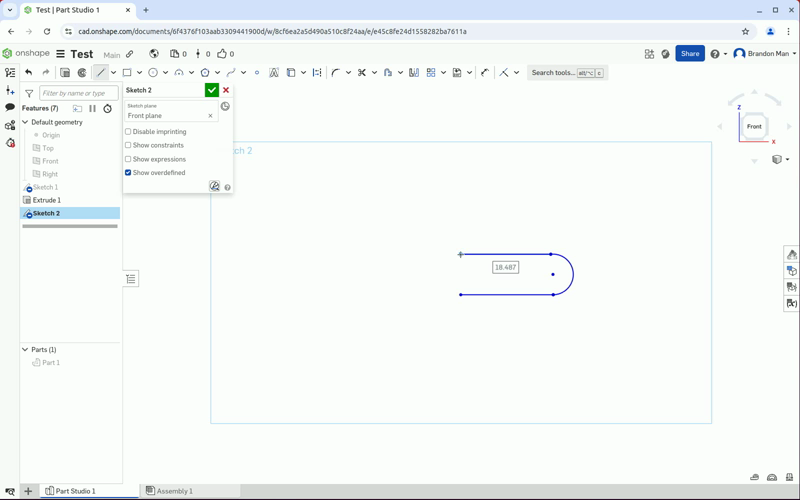
key(a)
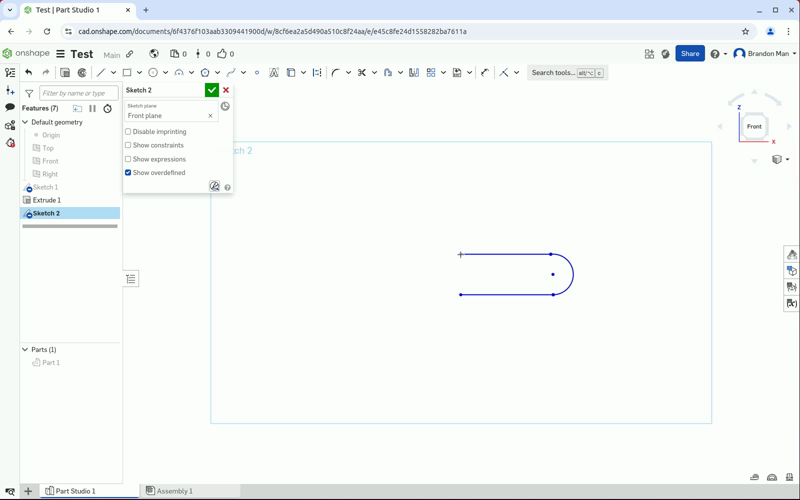
mouse_move(460, 254)
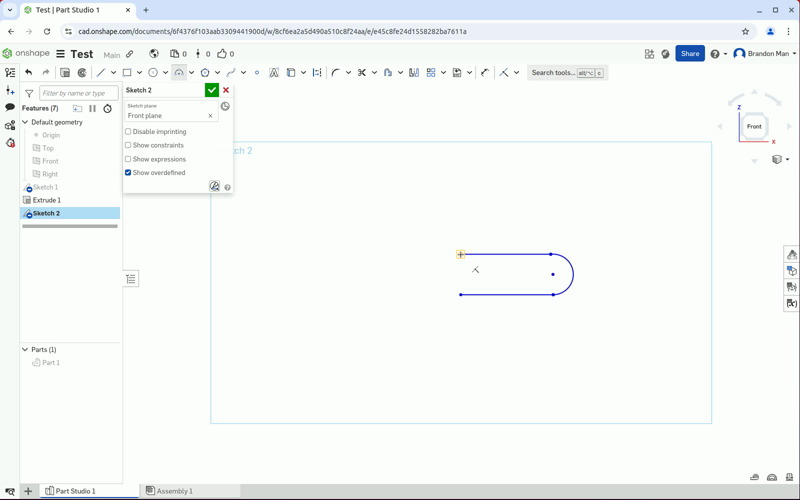
click(460, 254)
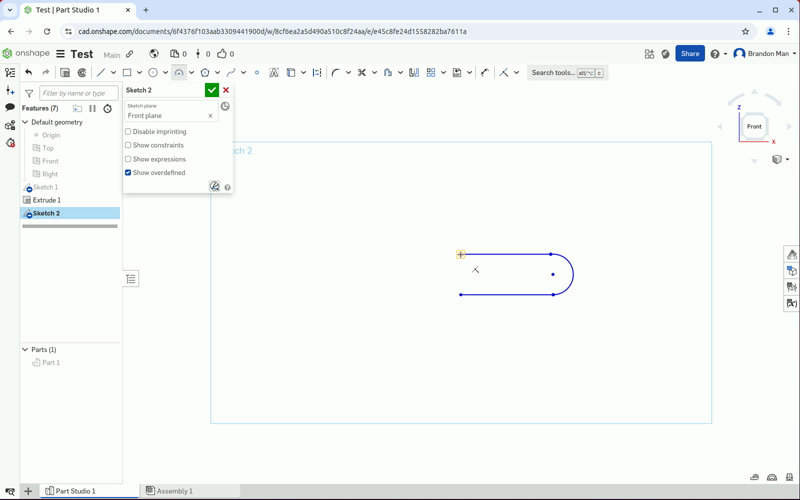
mouse_move(460, 294)
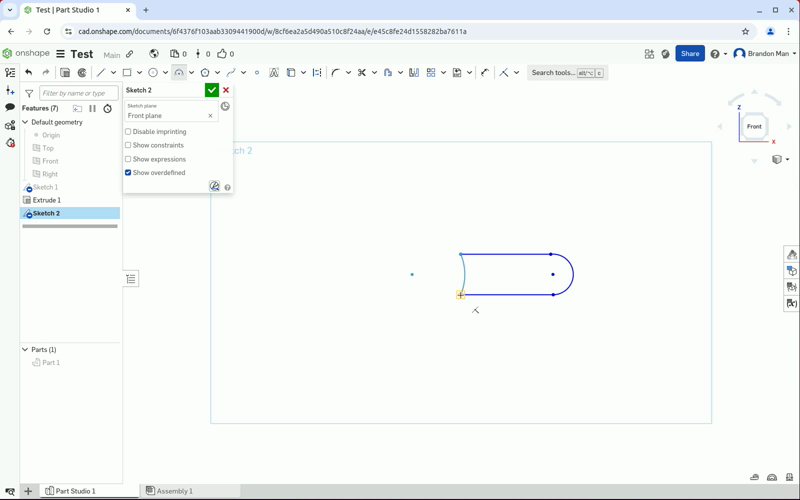
click(460, 294)
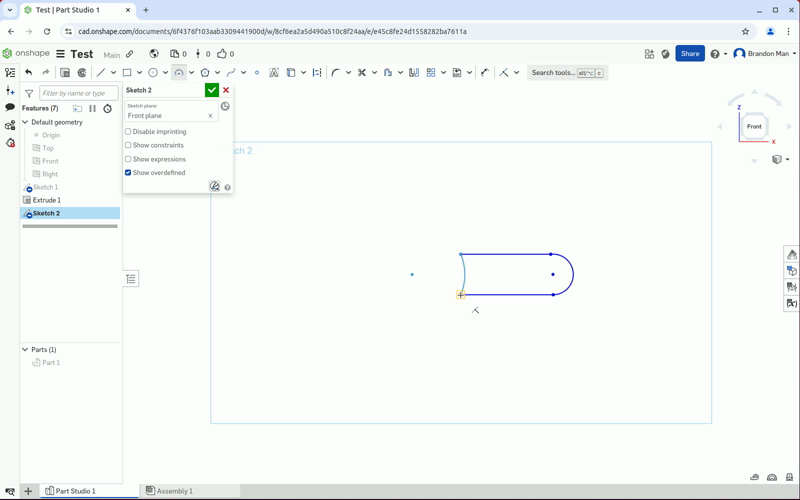
key_down(shift)
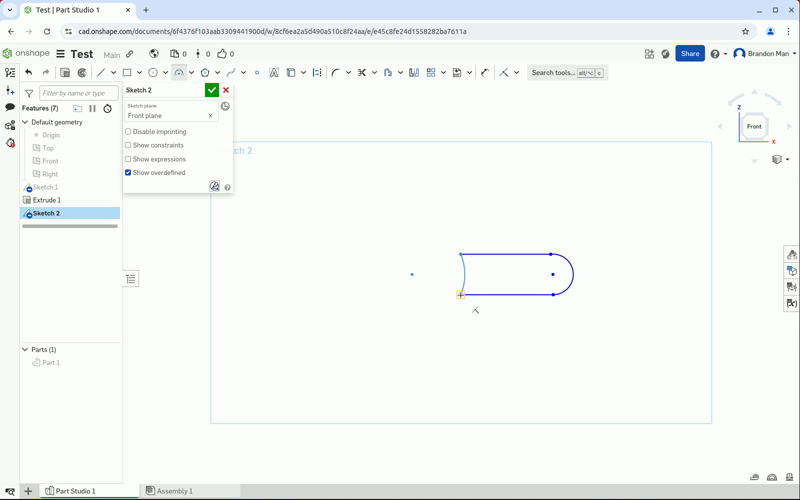
mouse_move(440, 274)
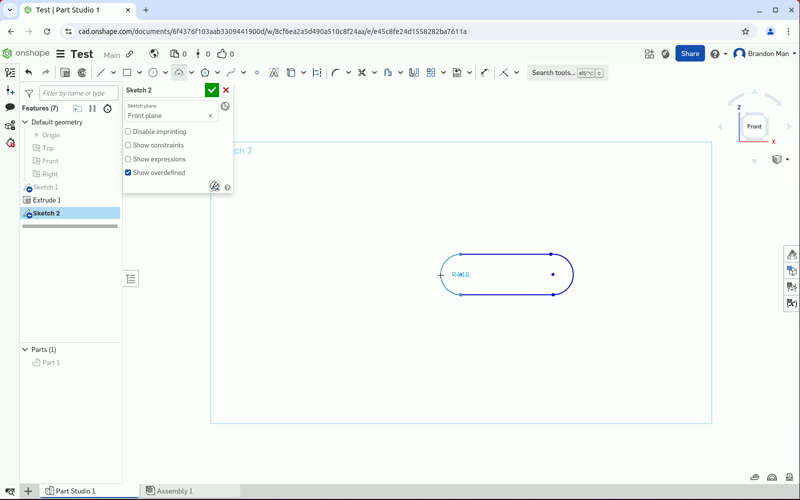
click(440, 274)
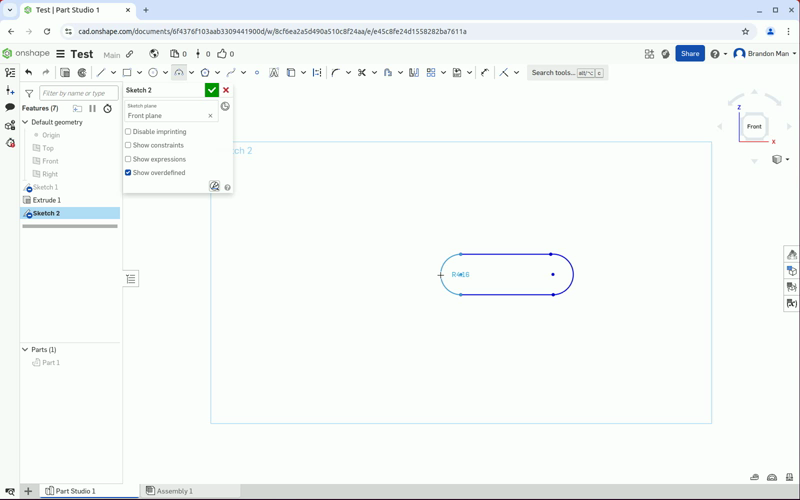
key_up(shift)
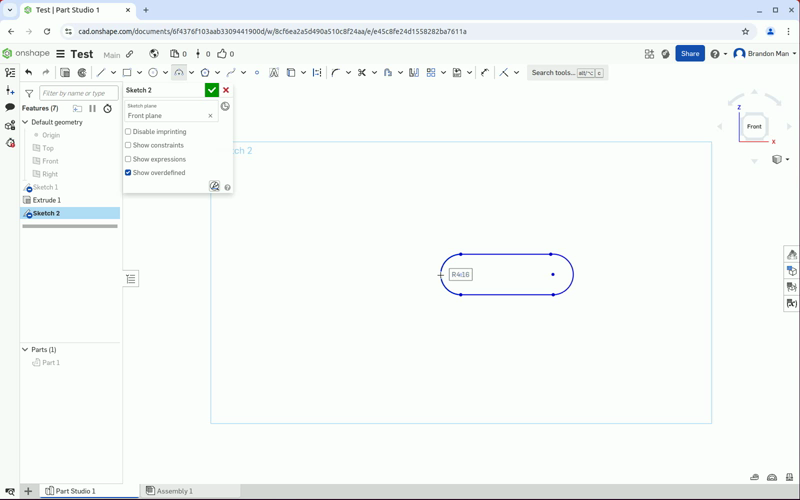
key(esc)
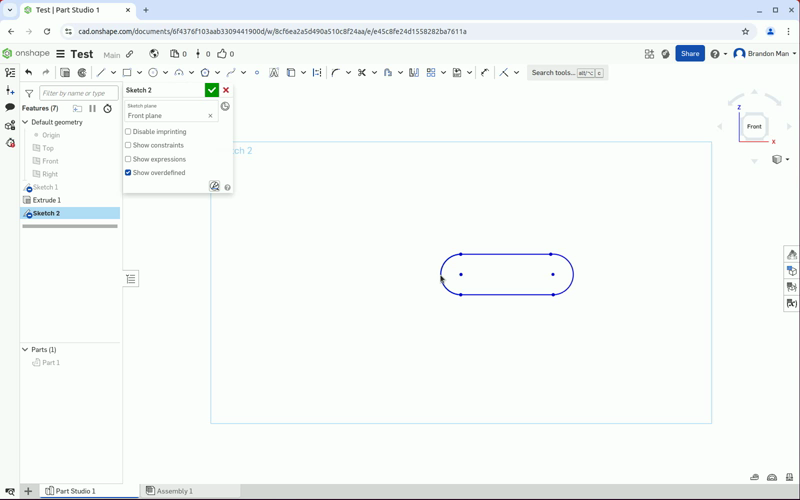
key(l)
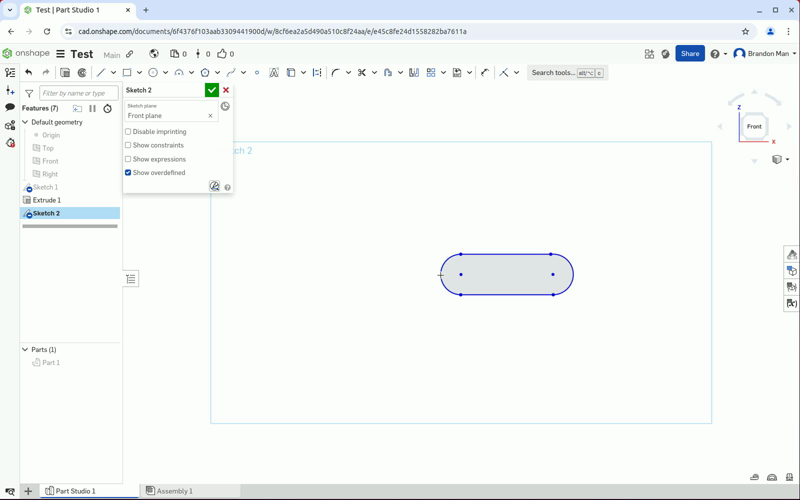
key_down(shift)
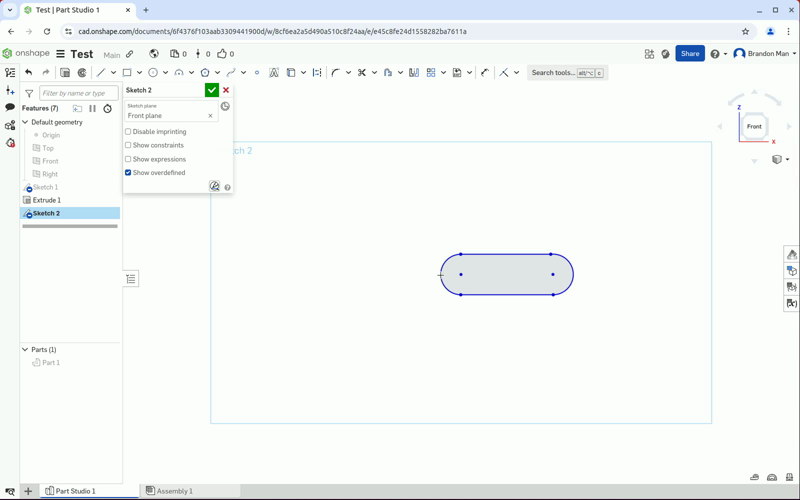
mouse_move(460, 282)
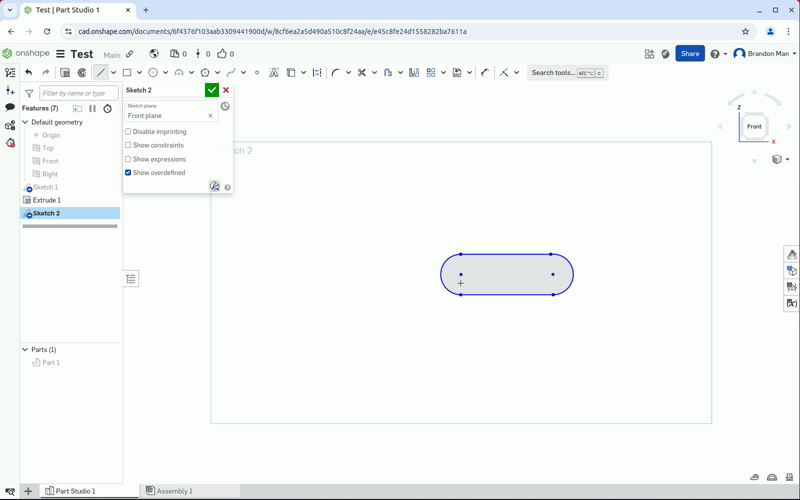
click(460, 282)
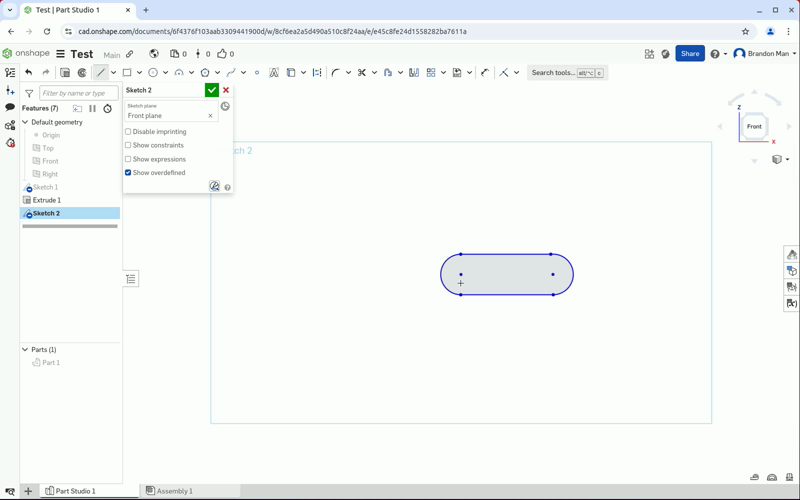
key_up(shift)
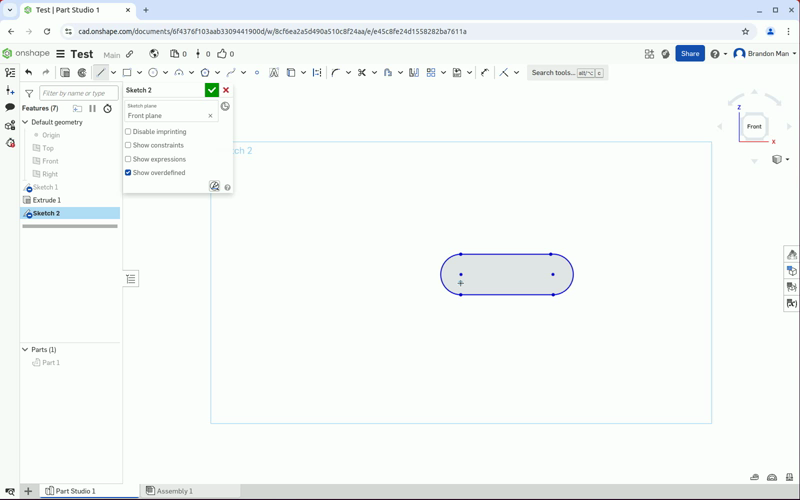
key_down(shift)
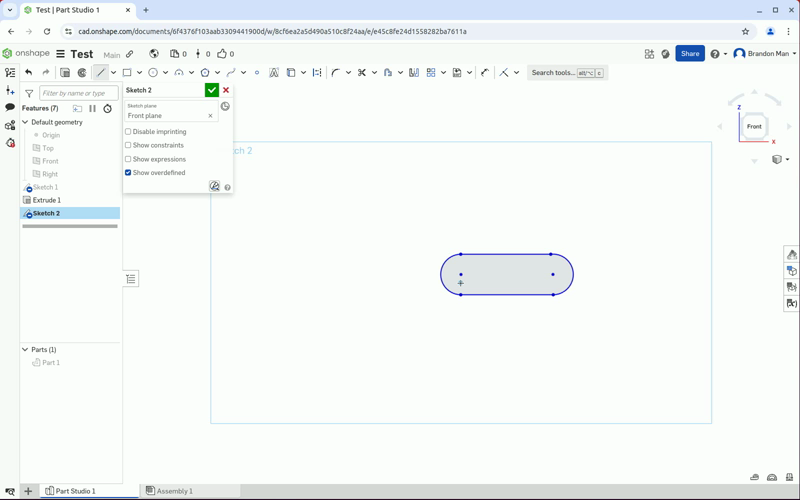
mouse_move(553, 282)
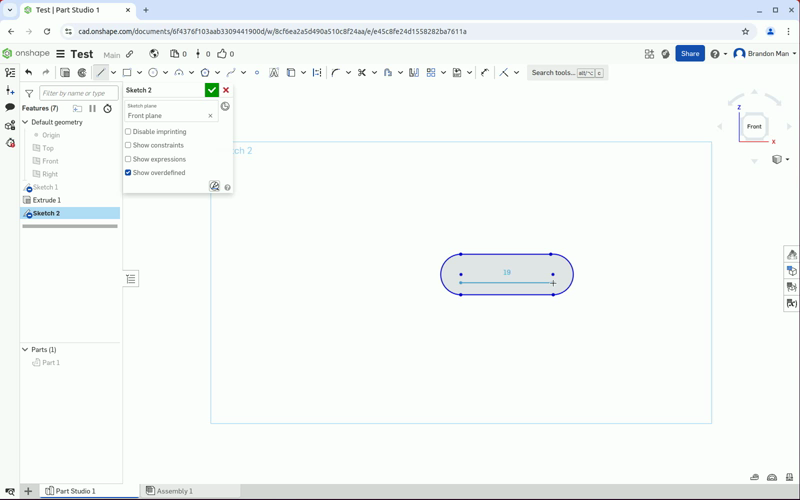
click(553, 282)
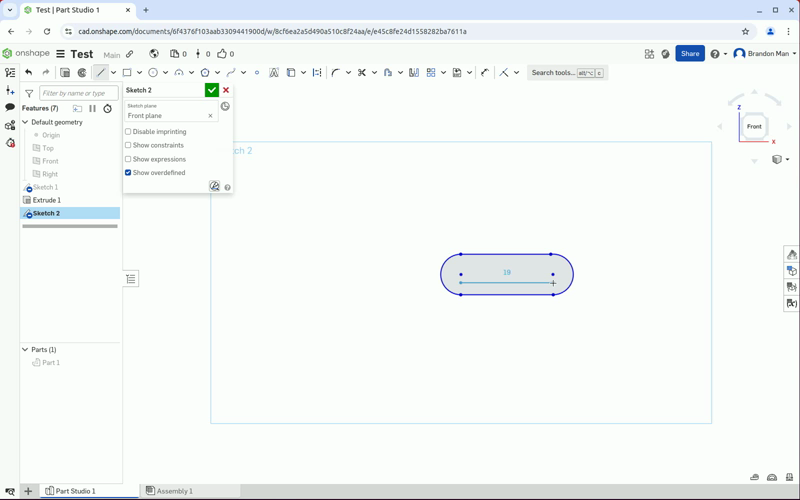
key_up(shift)
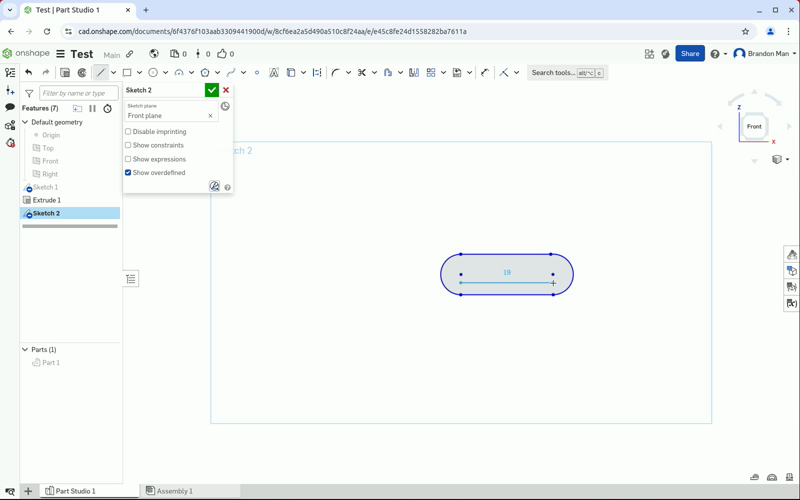
key(esc)
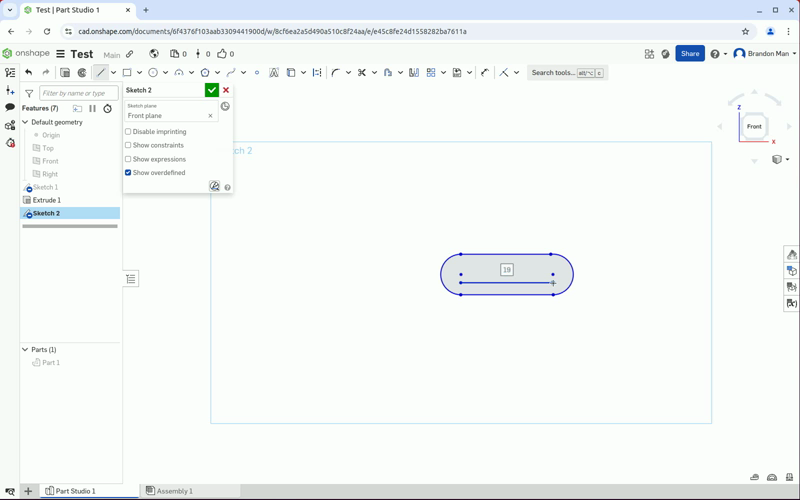
key(a)
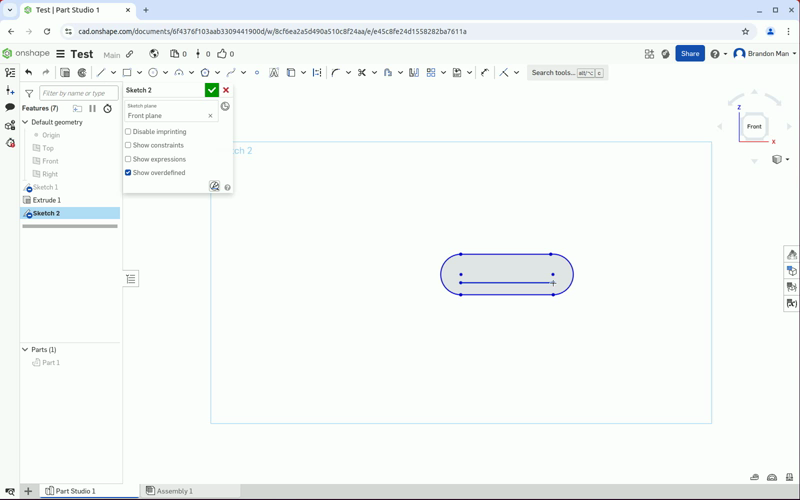
mouse_move(553, 282)
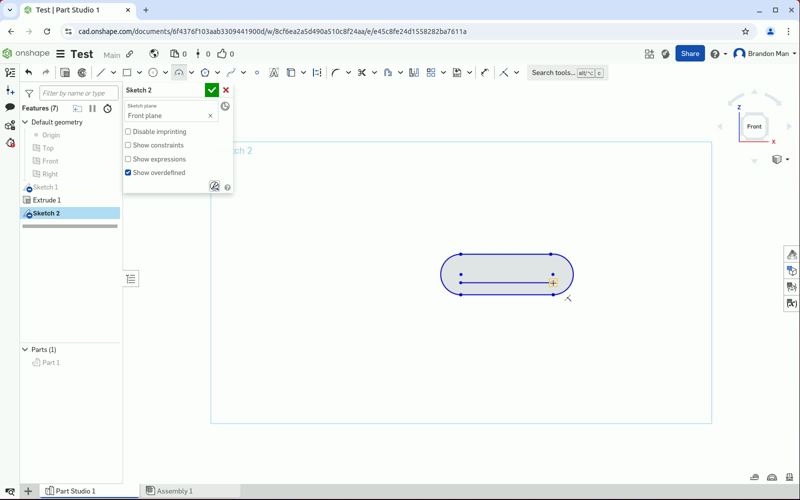
click(553, 282)
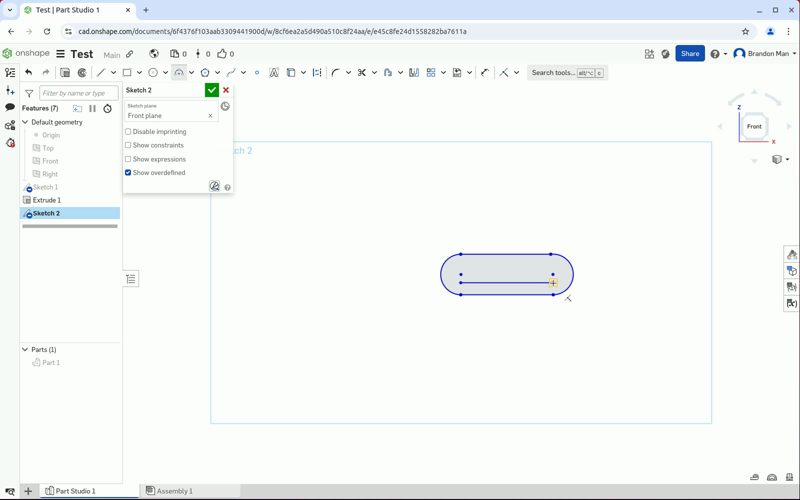
key_down(shift)
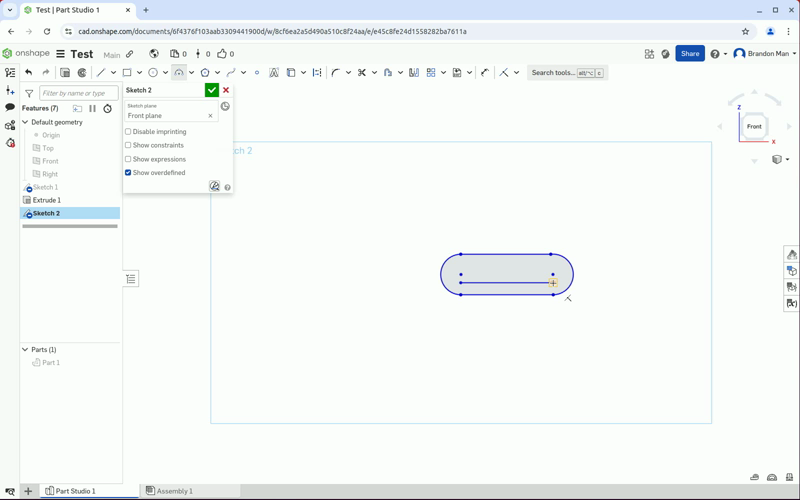
mouse_move(552, 266)
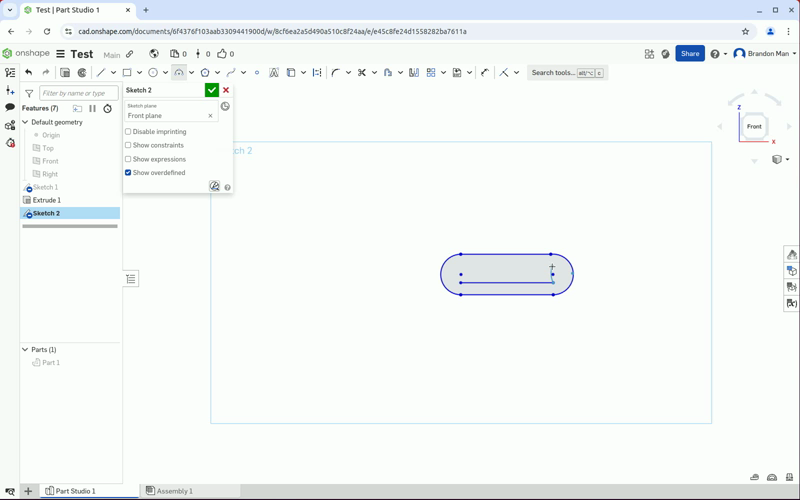
click(552, 266)
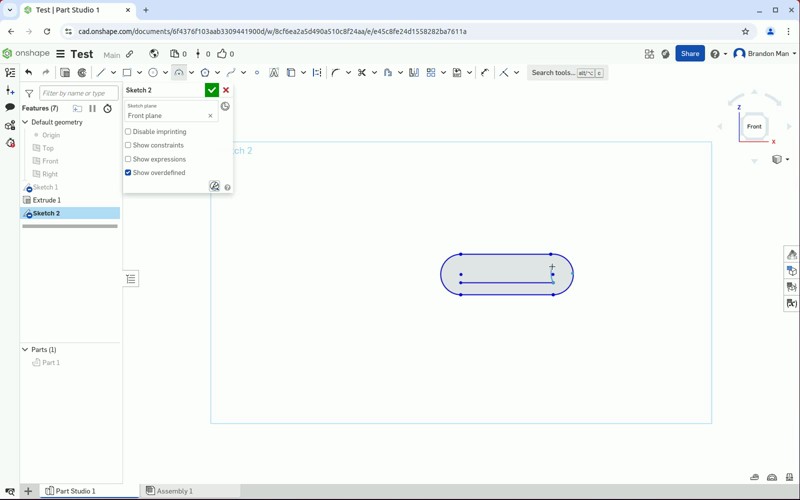
mouse_move(561, 273)
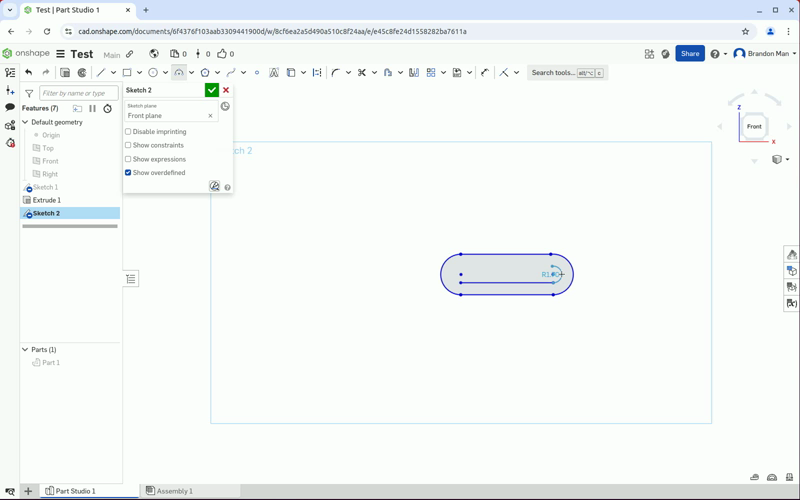
click(561, 273)
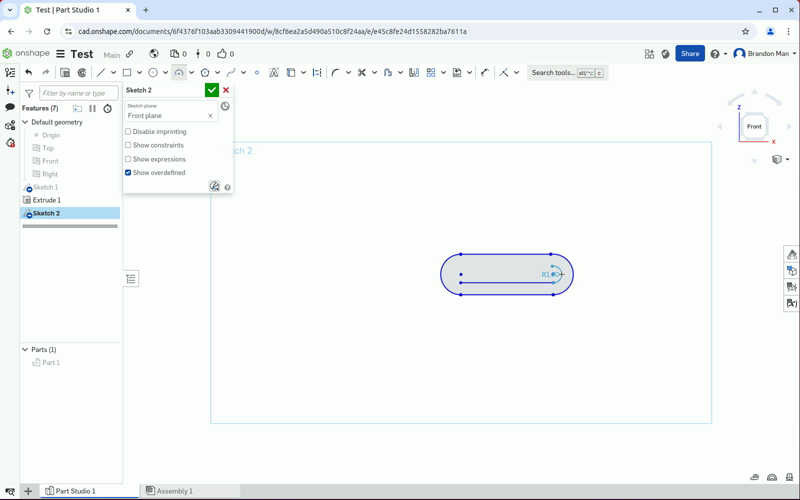
key_up(shift)
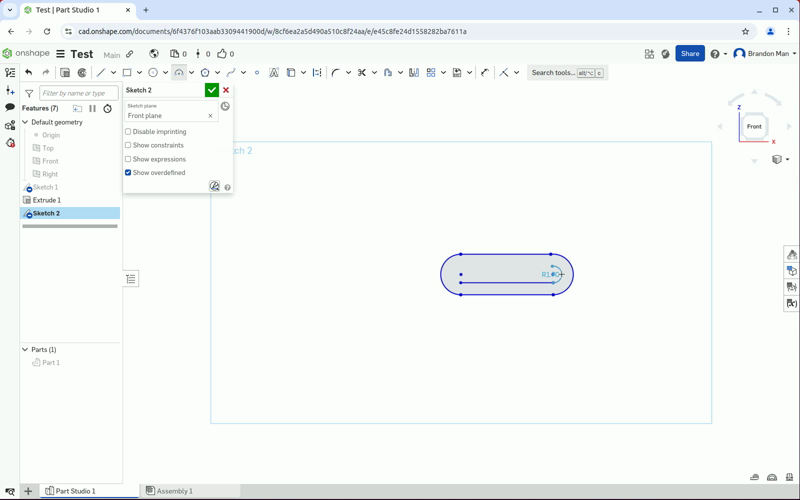
key(esc)
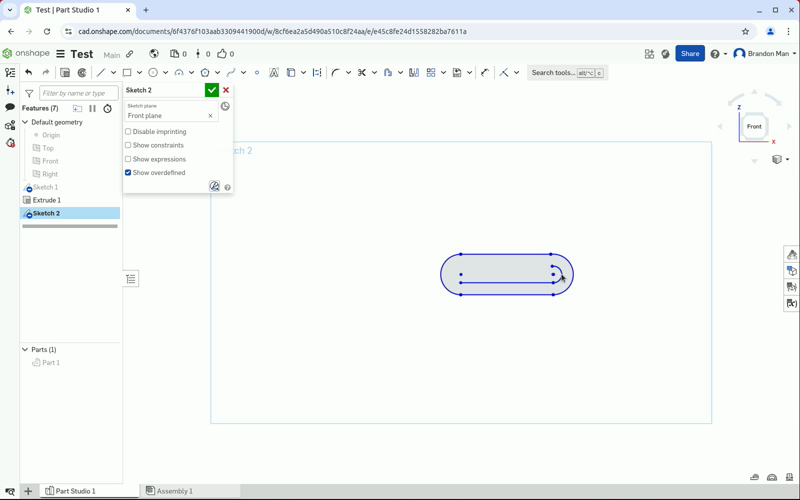
key(l)
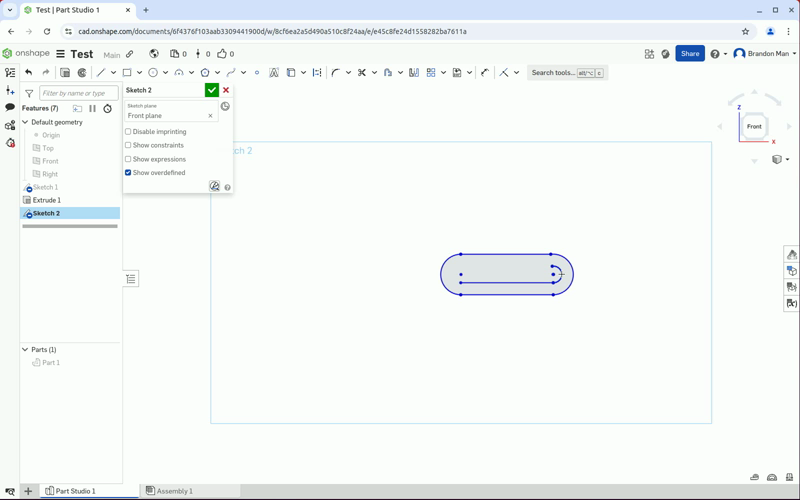
mouse_move(552, 266)
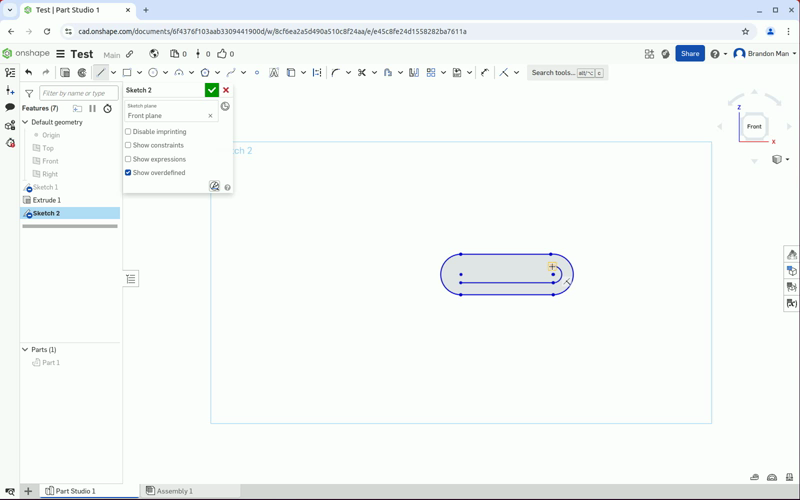
click(552, 266)
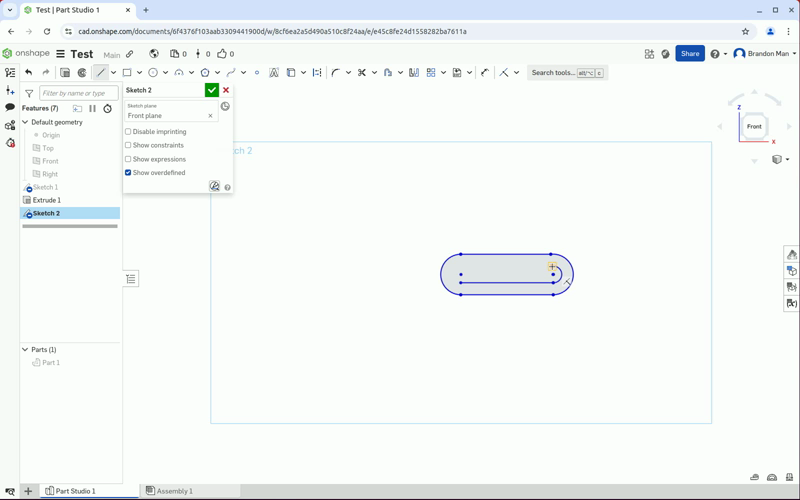
key_down(shift)
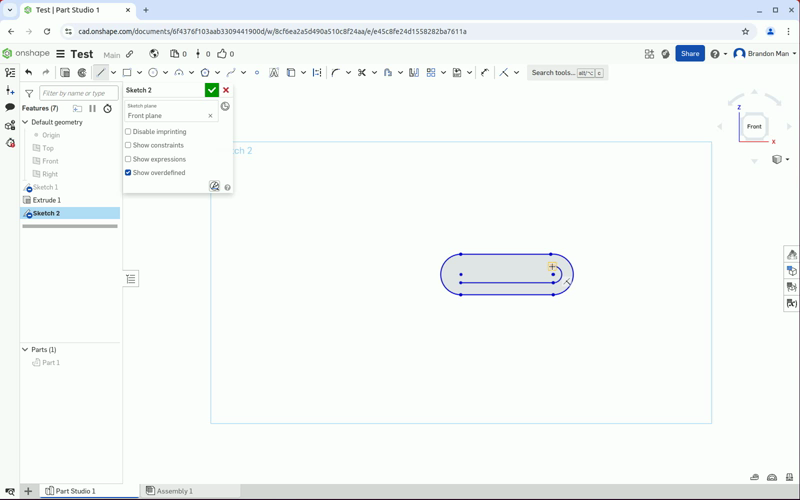
mouse_move(460, 266)
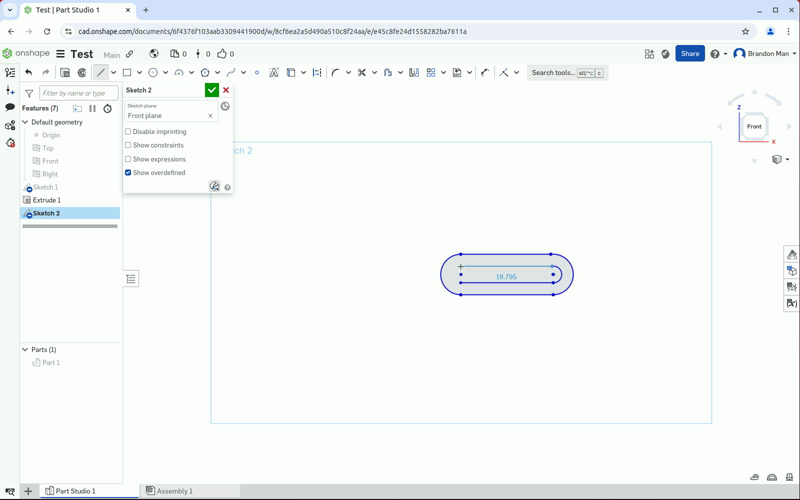
click(460, 266)
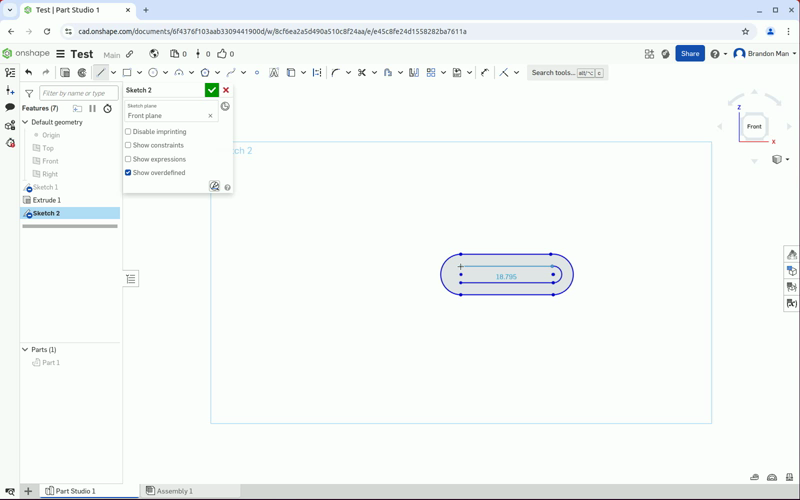
key_up(shift)
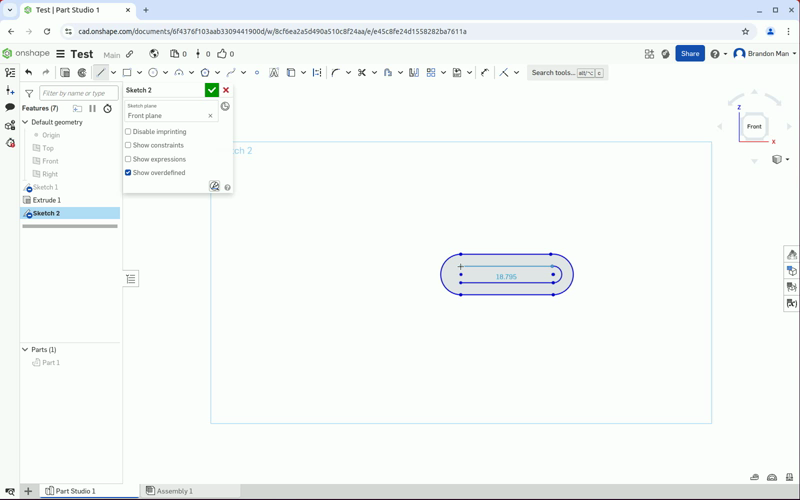
key(esc)
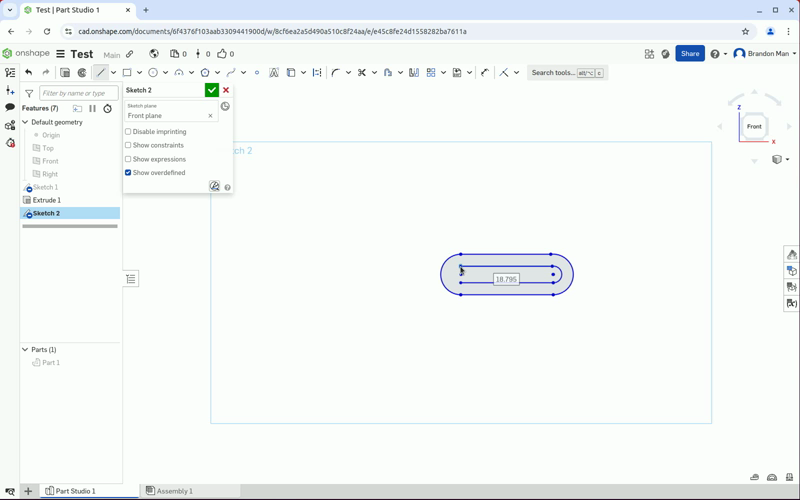
key(a)
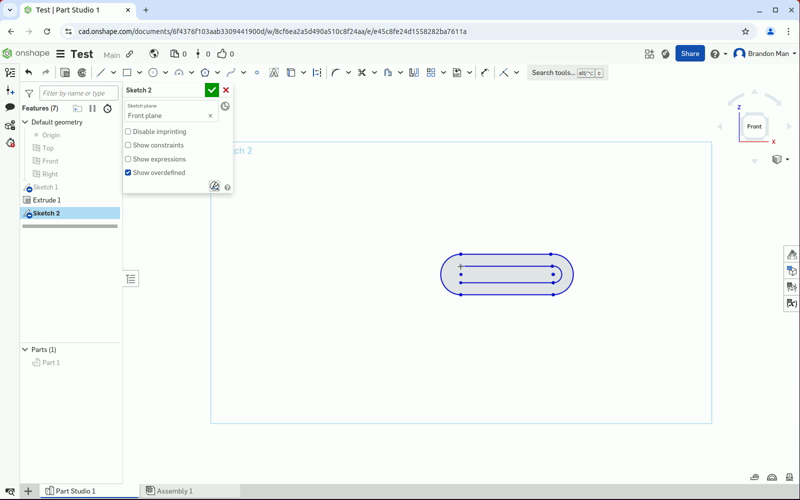
mouse_move(460, 266)
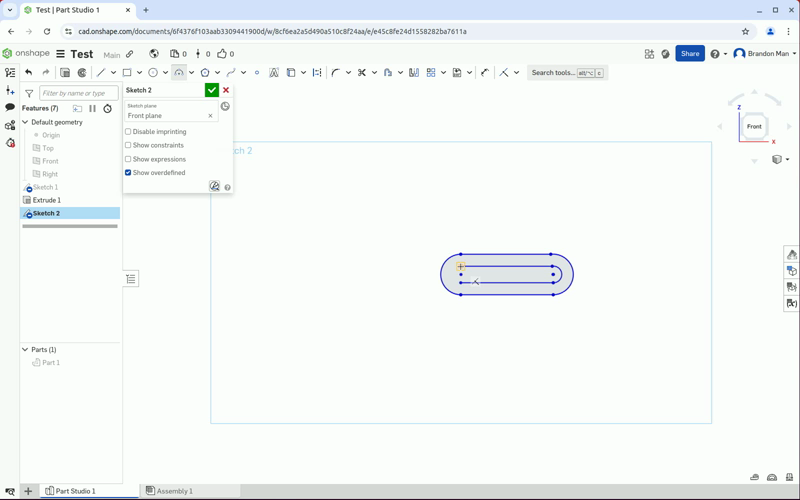
click(460, 266)
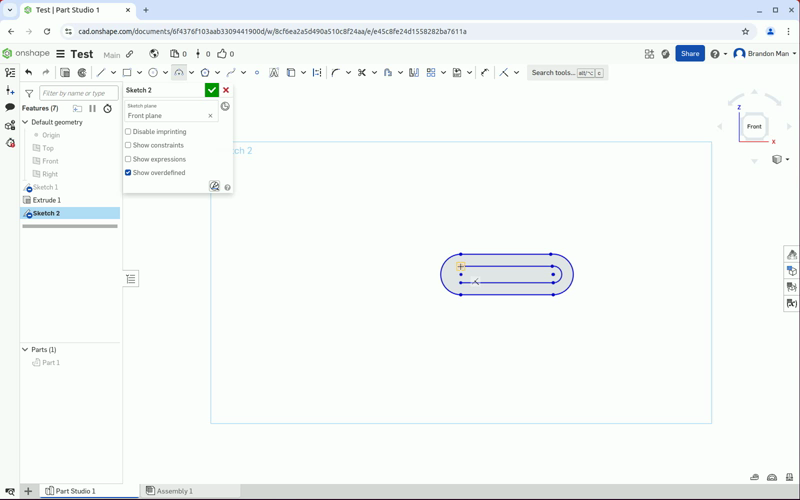
mouse_move(460, 282)
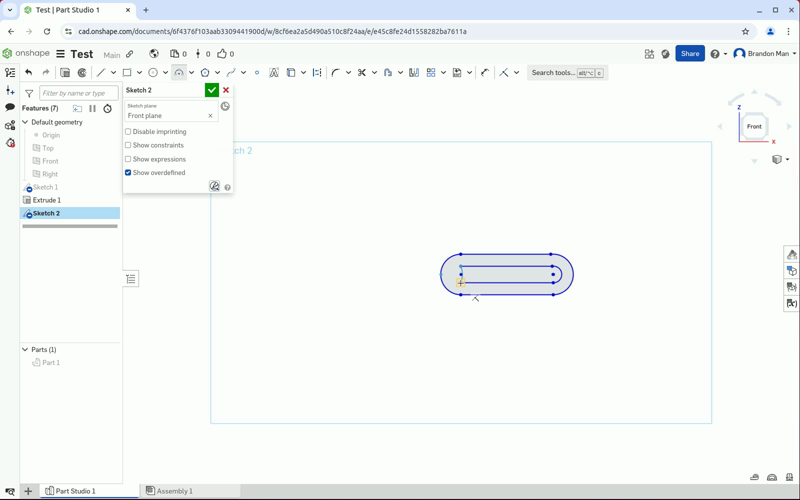
click(460, 282)
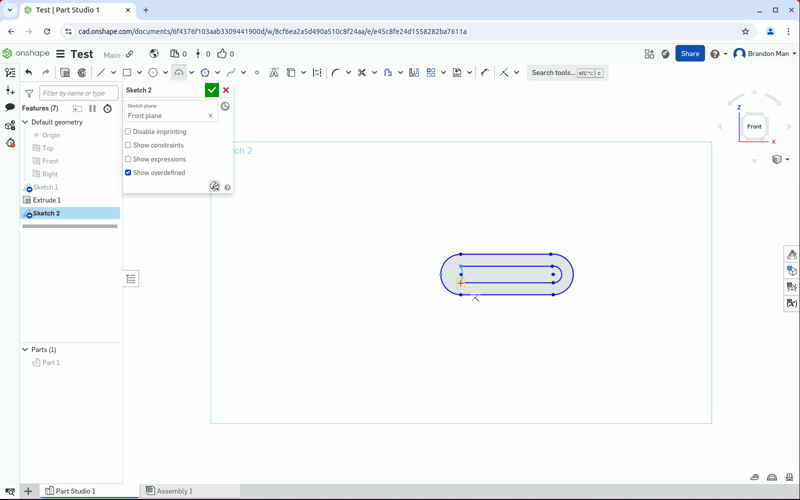
key_down(shift)
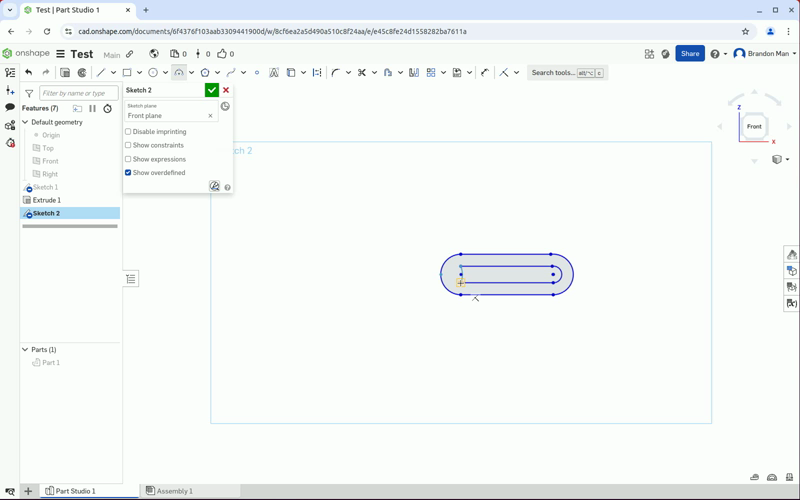
mouse_move(452, 274)
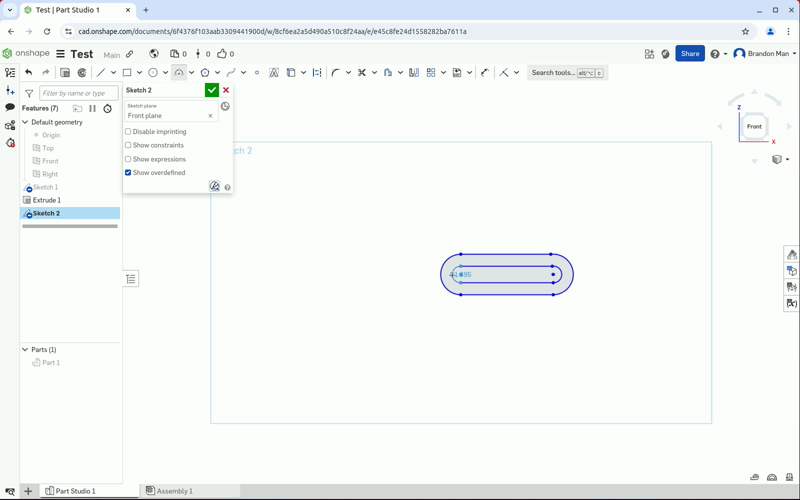
click(452, 274)
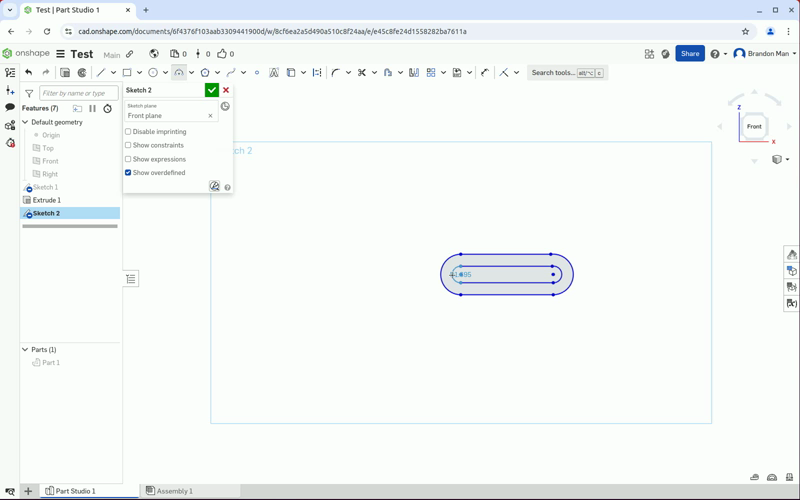
key_up(shift)
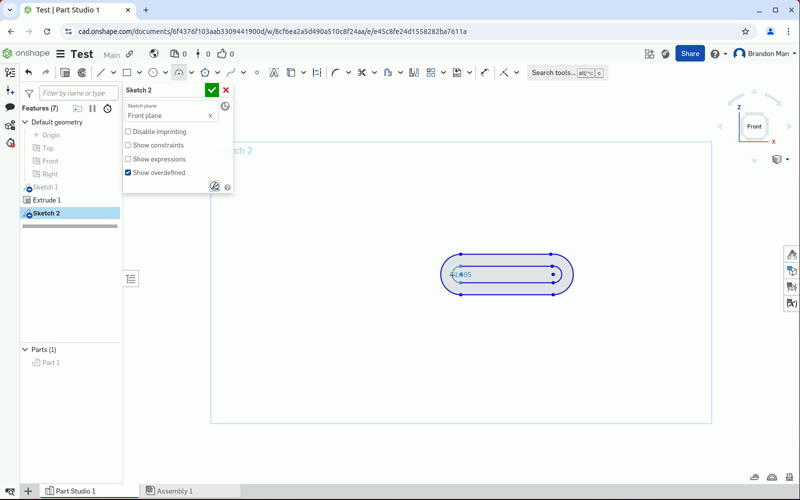
key(esc)
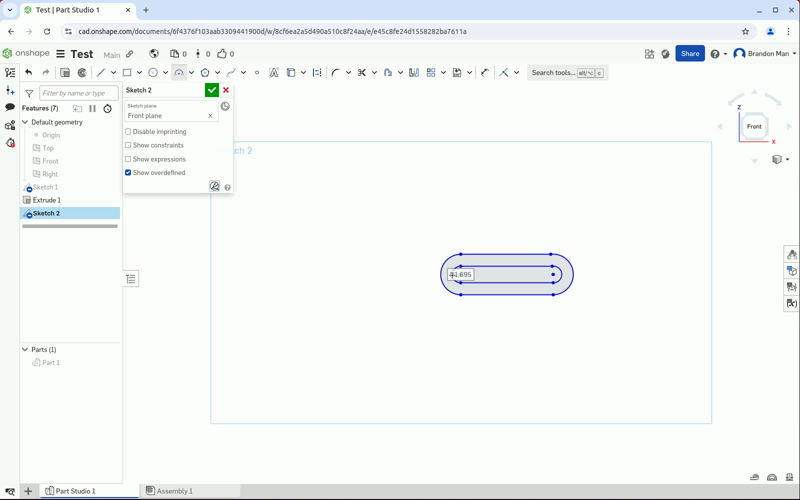
mouse_move(484, 288)
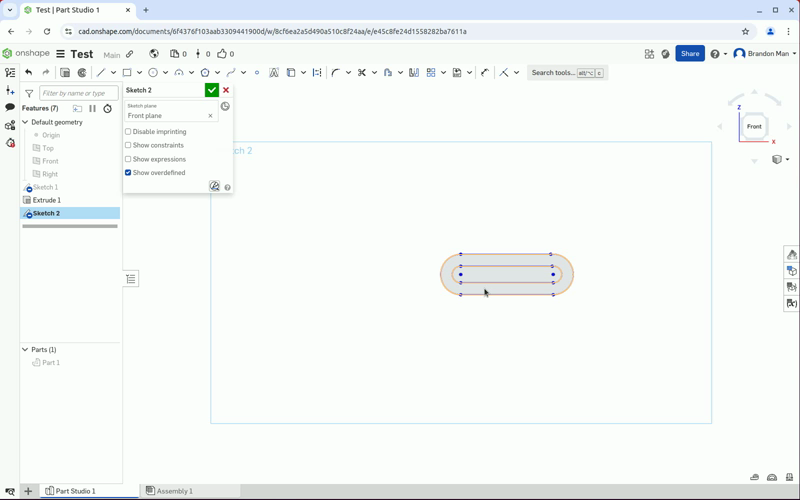
click(484, 288)
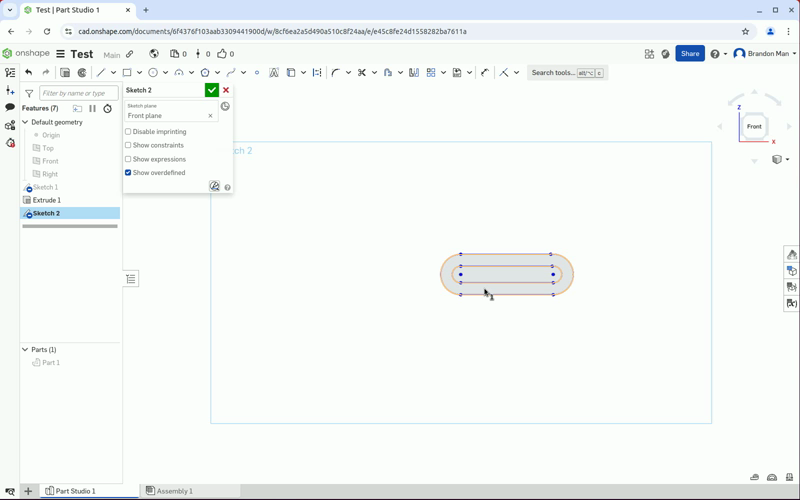
mouse_move(73, 352)
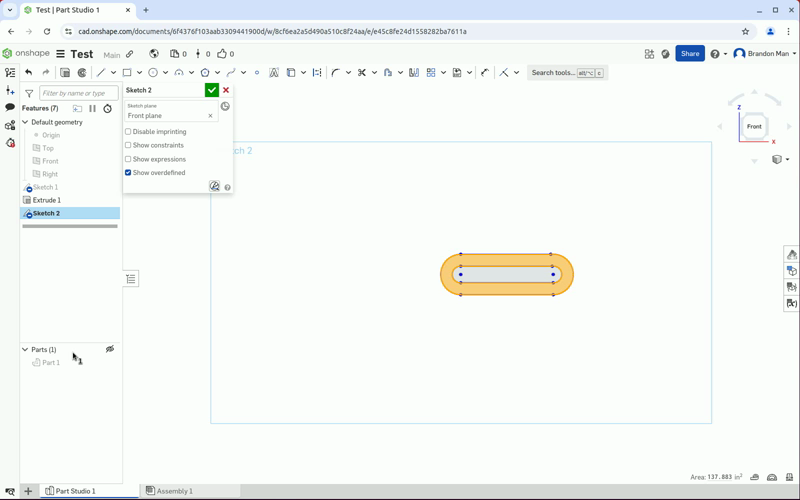
key(shift+y)
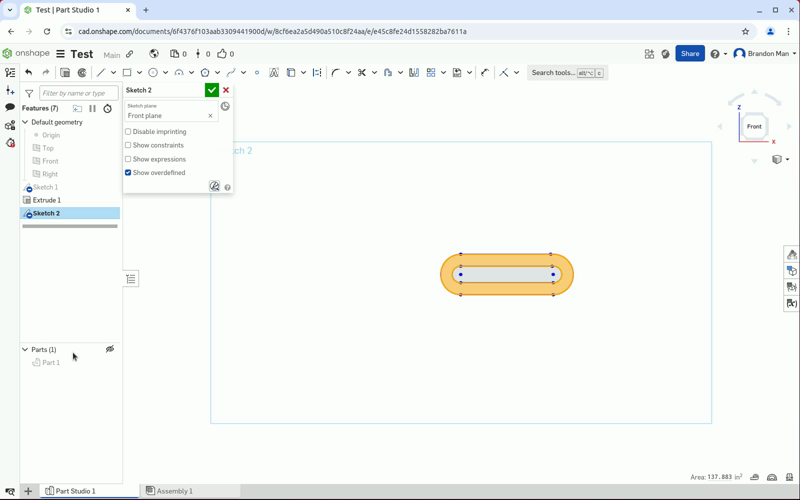
key(shift+e)
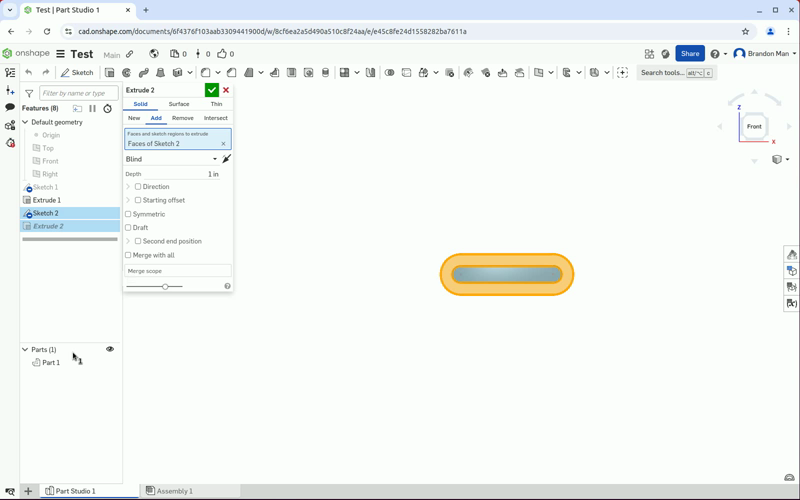
mouse_move(143, 106)
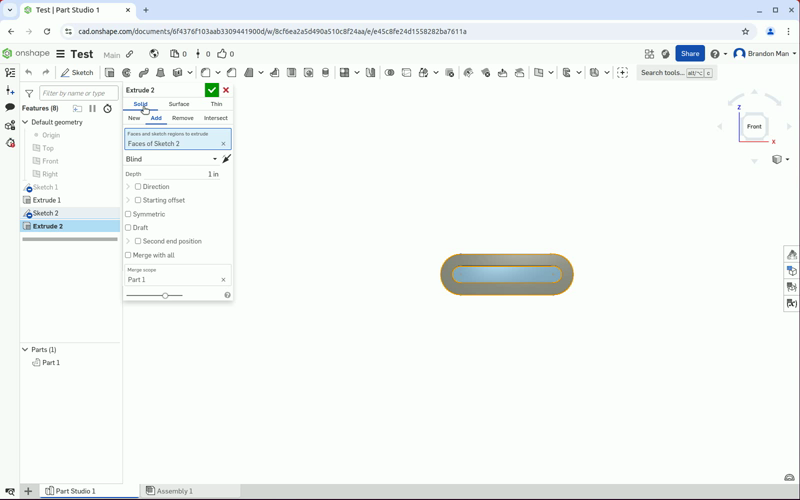
click(143, 106)
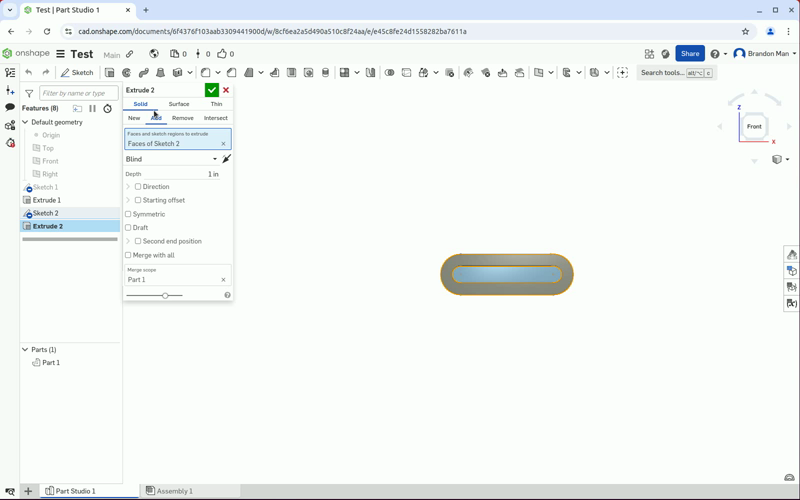
mouse_move(186, 120)
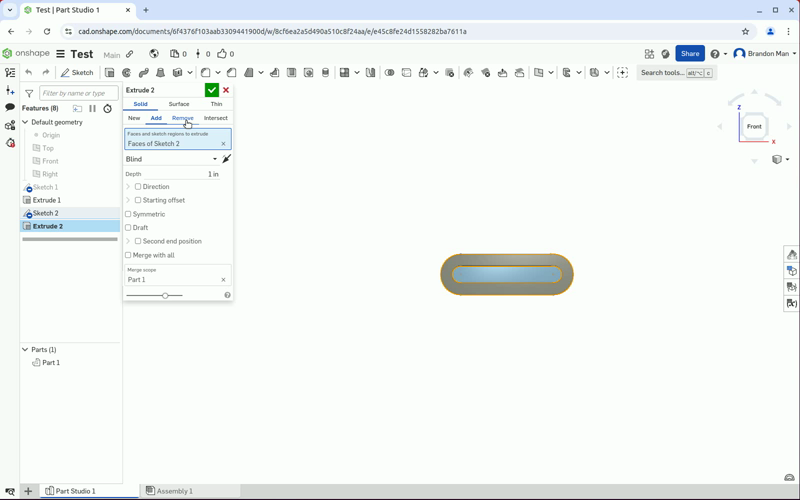
click(186, 120)
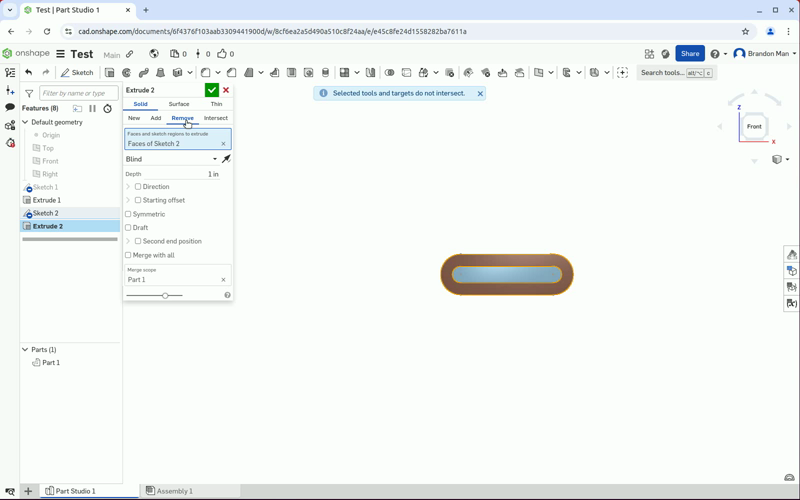
key(tab, 4)
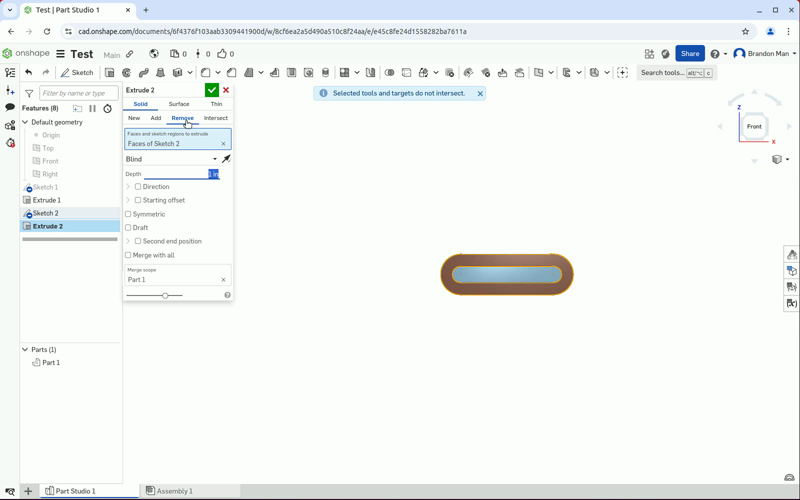
text(2.407)
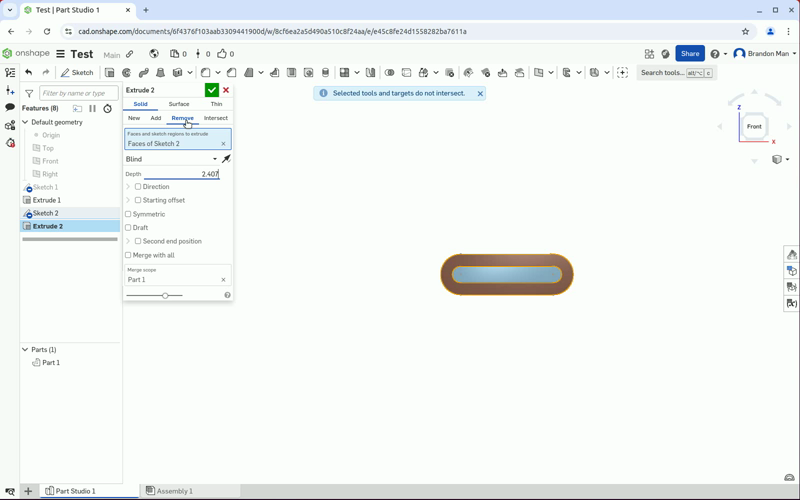
key(tab, 6)
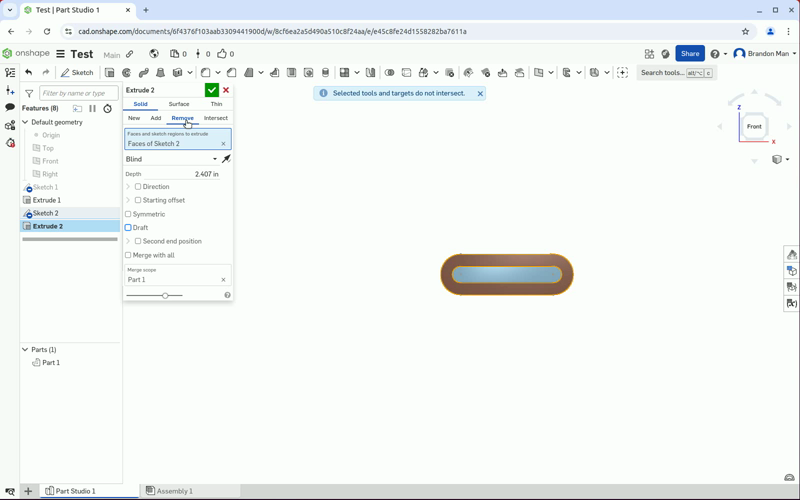
key(space)
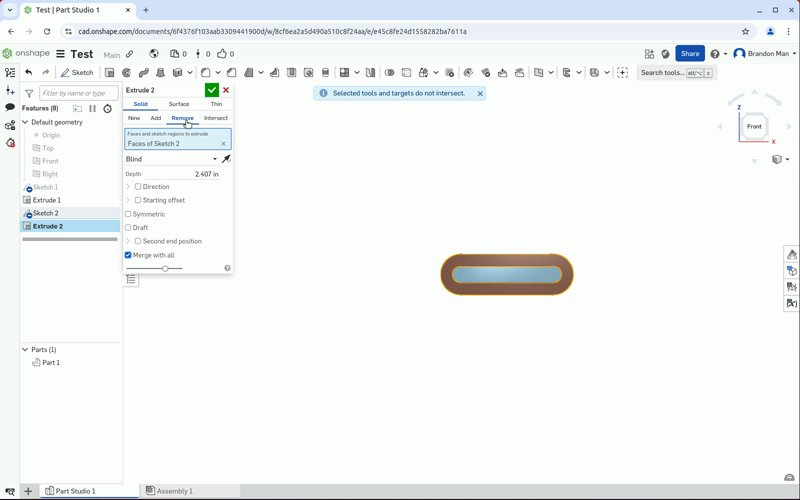
key(enter)
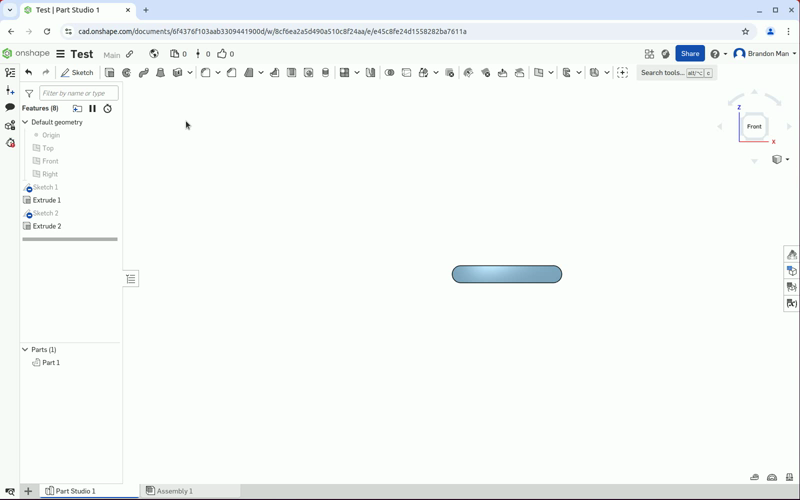
key(shift+h)
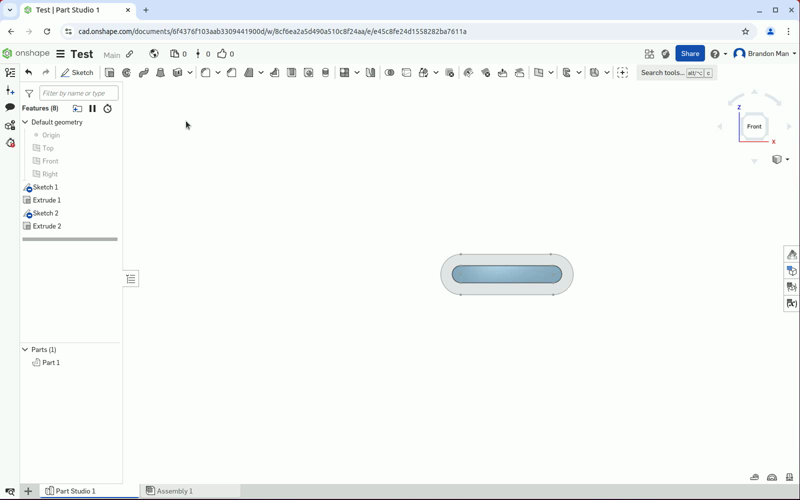
key(shift+h)
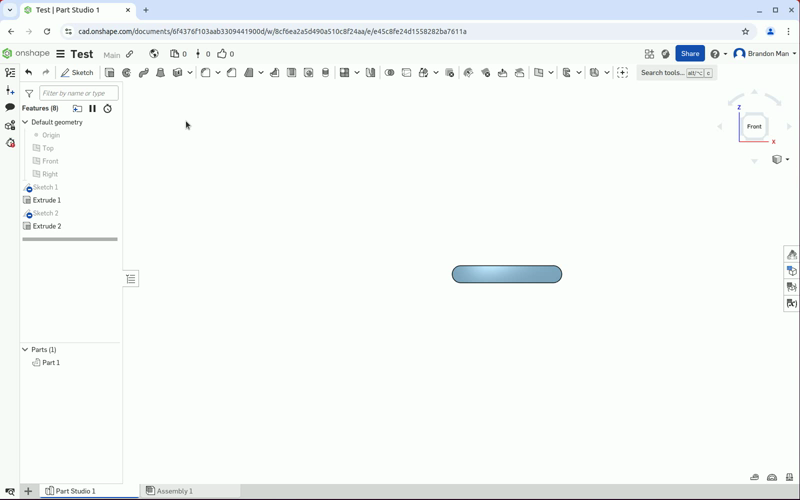
mouse_move(73, 189)
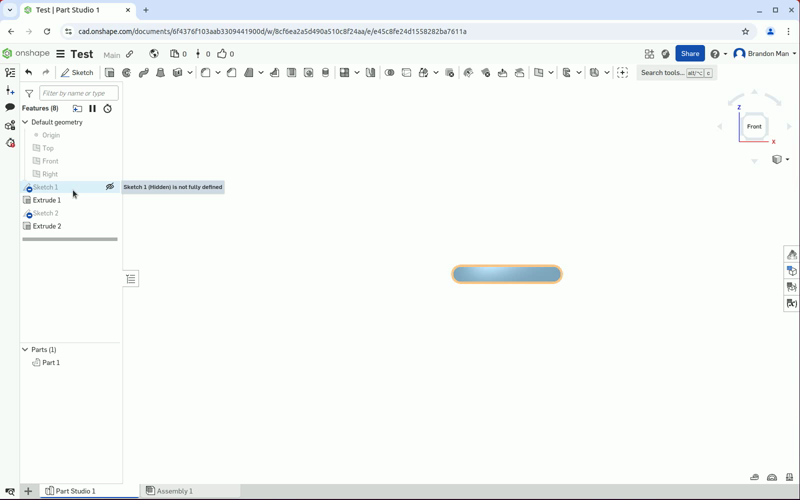
click(73, 189)
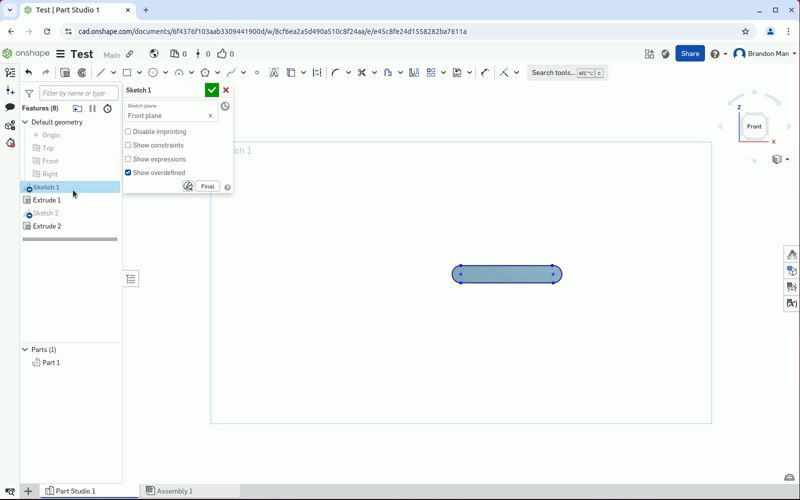
mouse_move(229, 92)
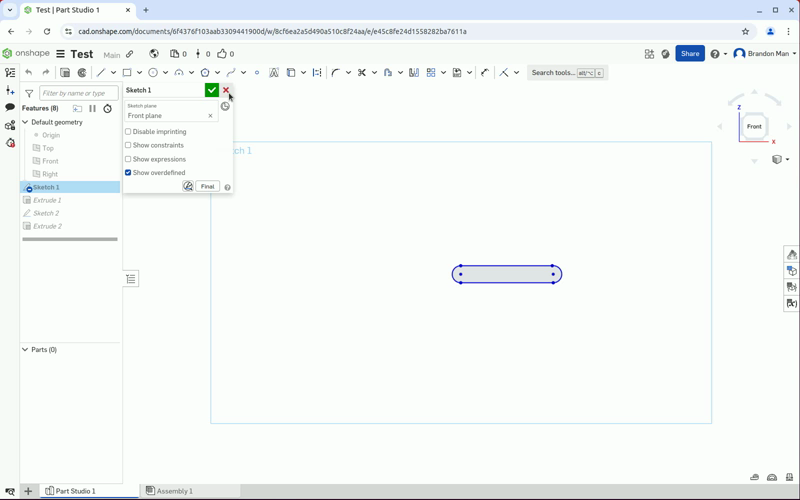
click(229, 92)
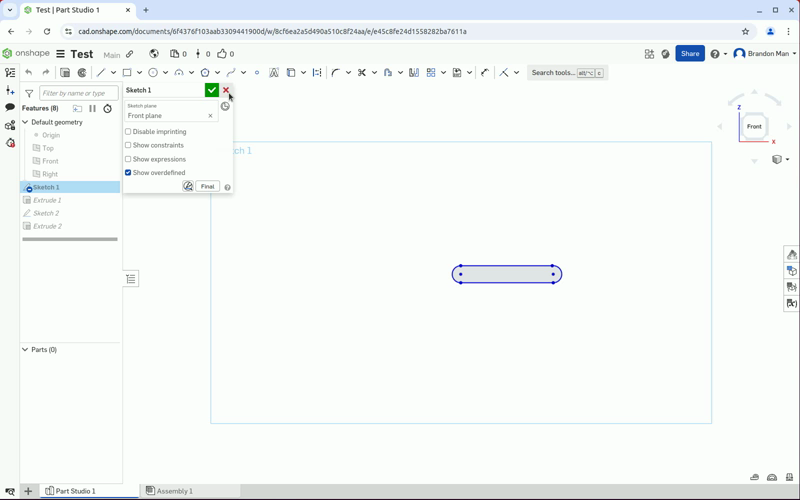
key(shift+s)
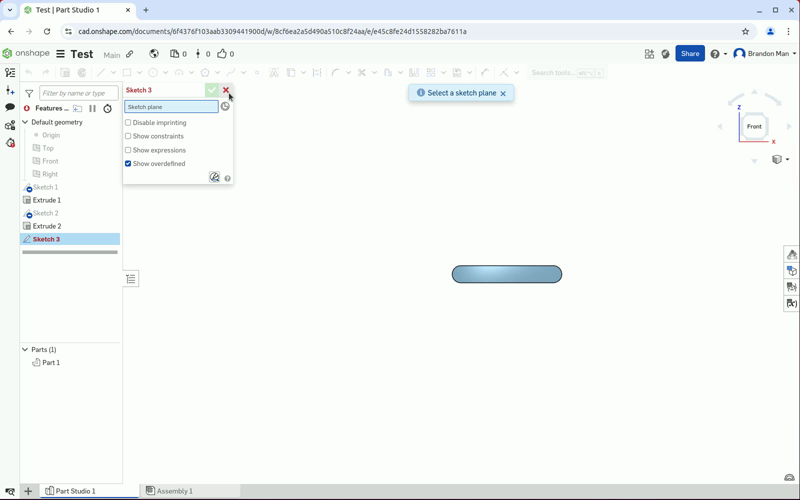
mouse_move(73, 163)
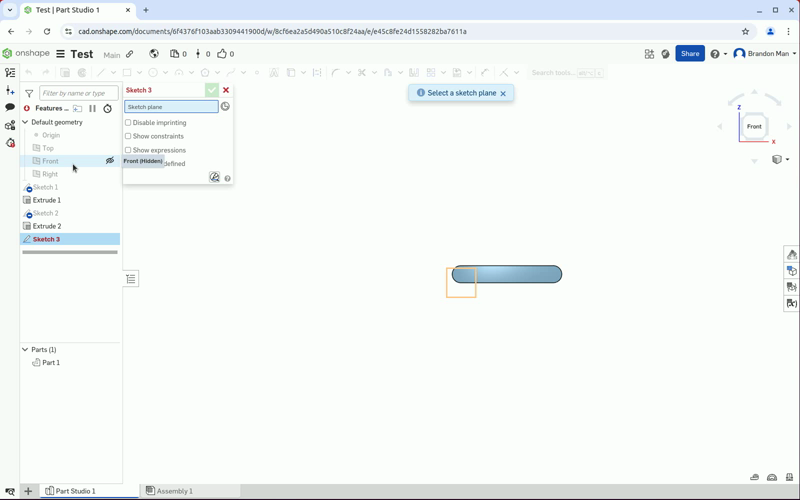
click(73, 163)
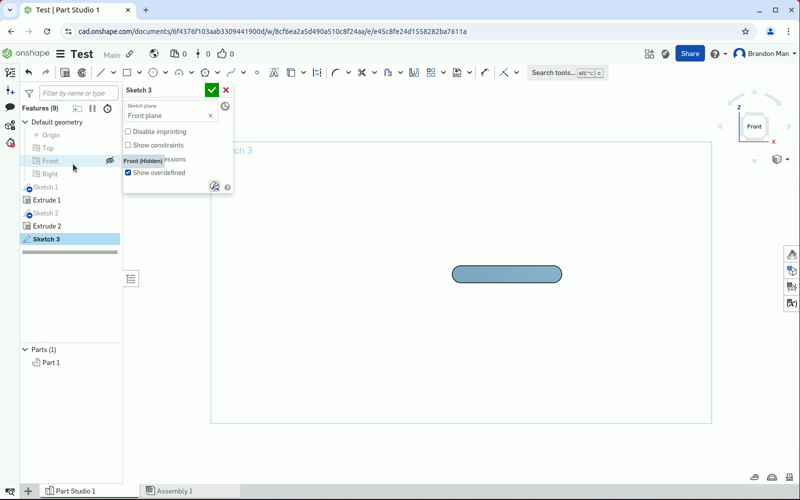
mouse_move(73, 352)
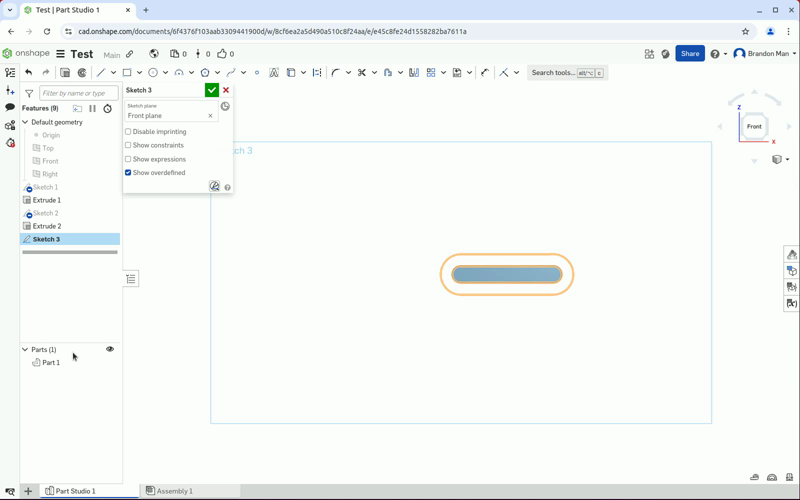
key(y)
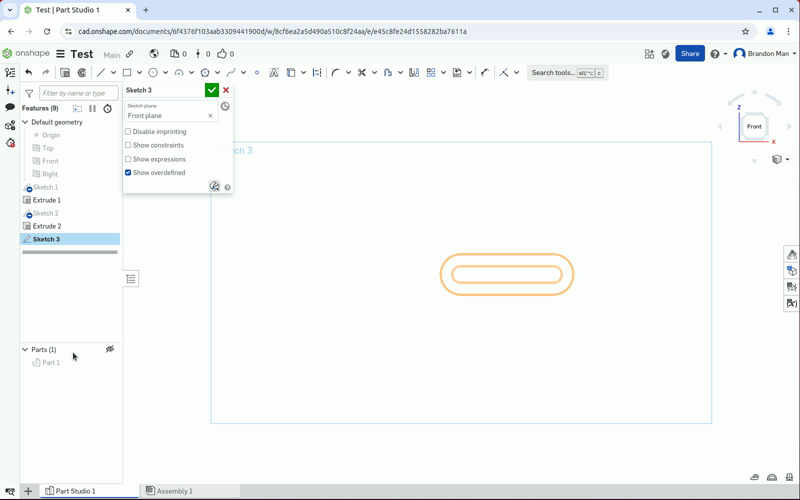
key(l)
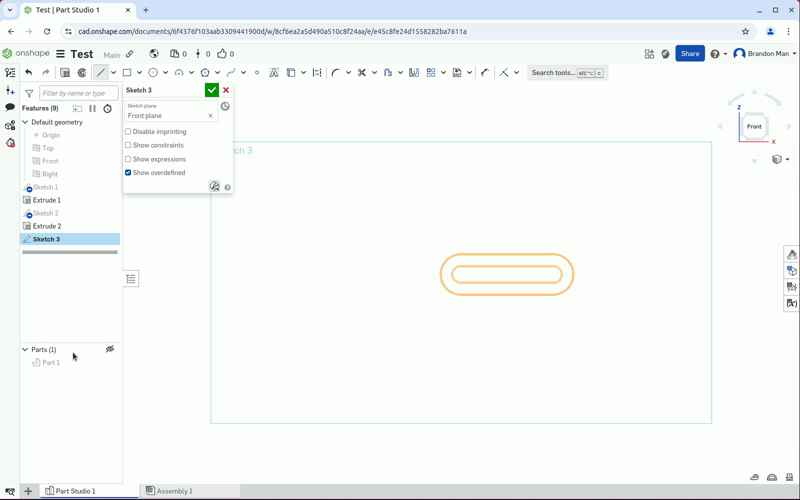
key_down(shift)
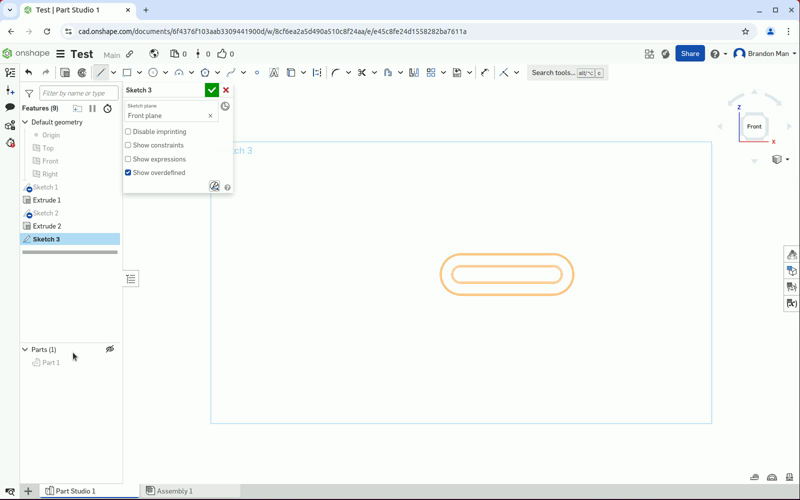
mouse_move(460, 282)
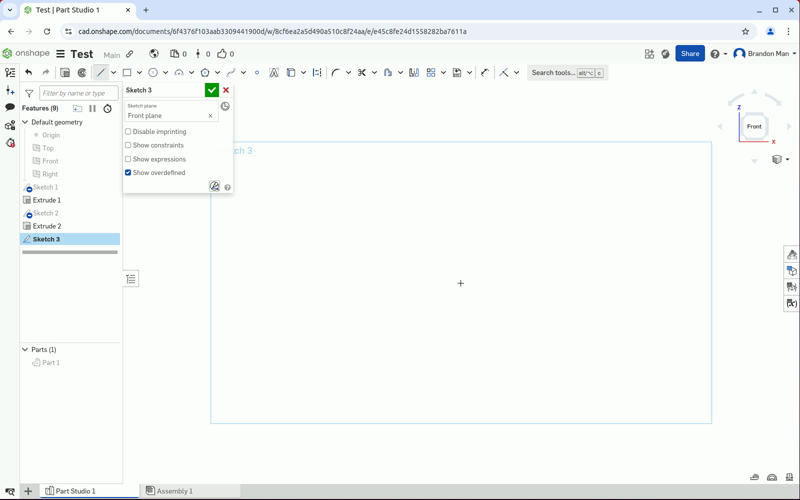
click(460, 282)
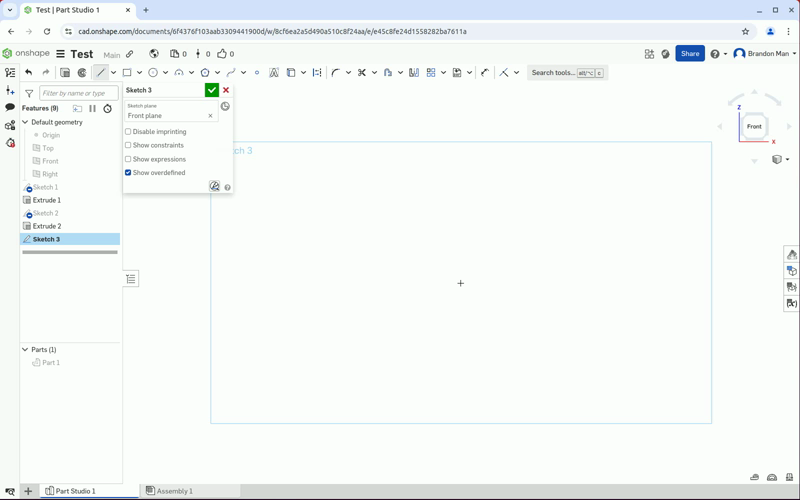
key_up(shift)
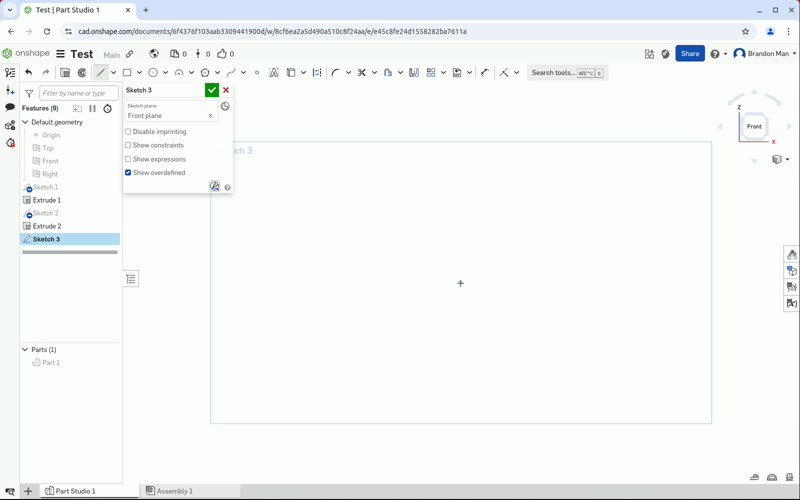
key_down(shift)
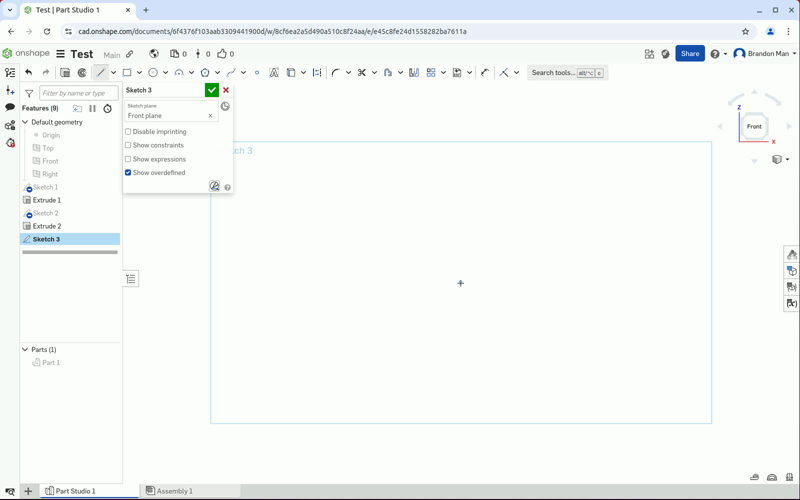
mouse_move(553, 282)
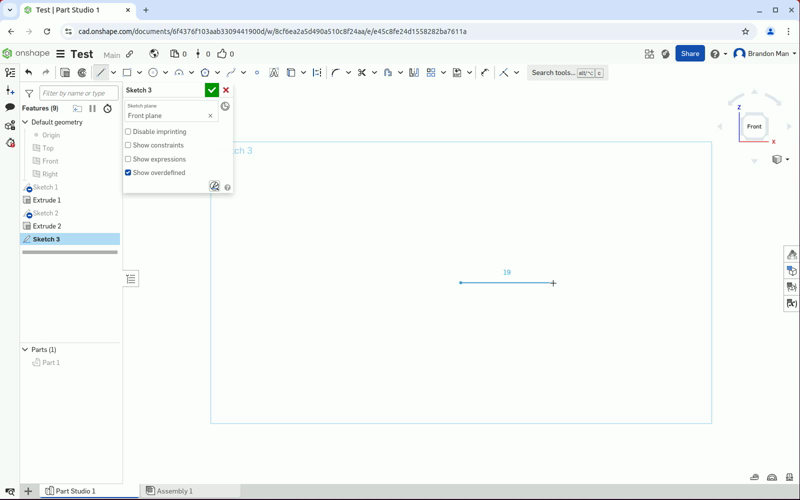
click(553, 282)
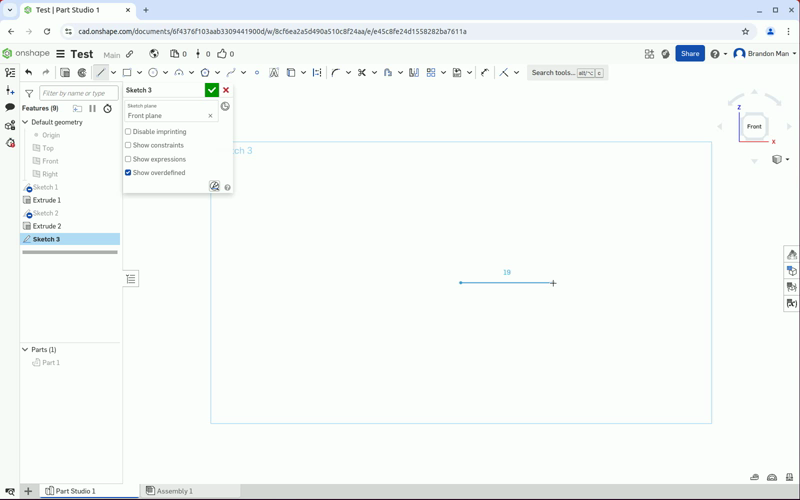
key_up(shift)
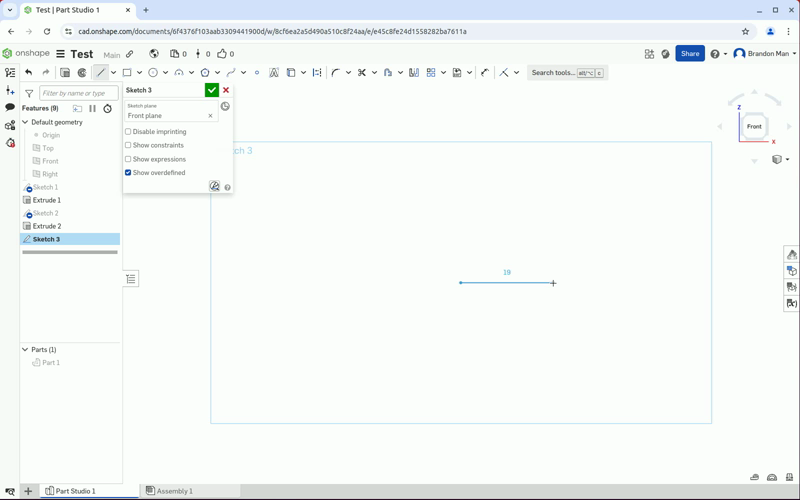
key(esc)
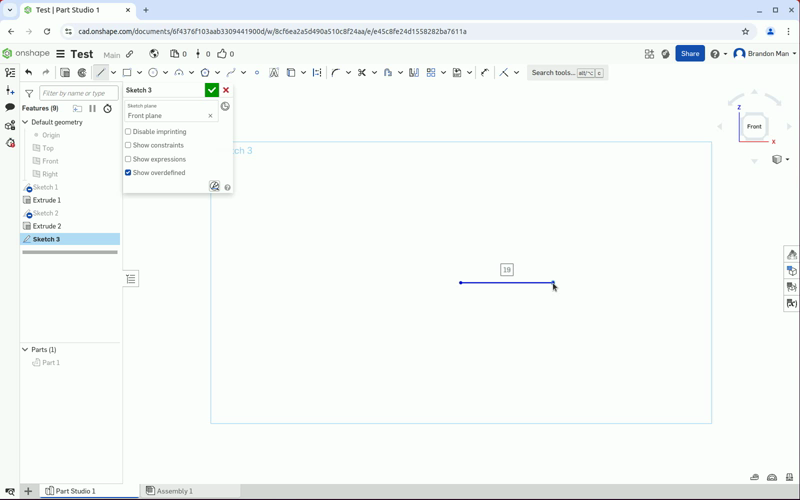
key(a)
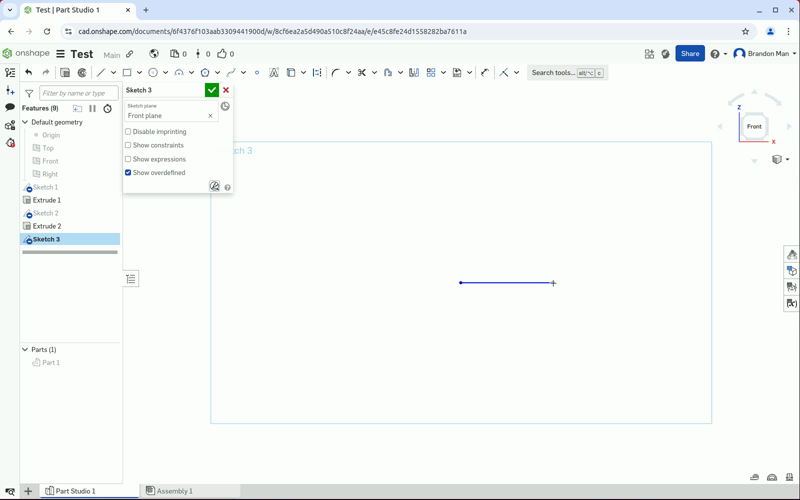
mouse_move(553, 282)
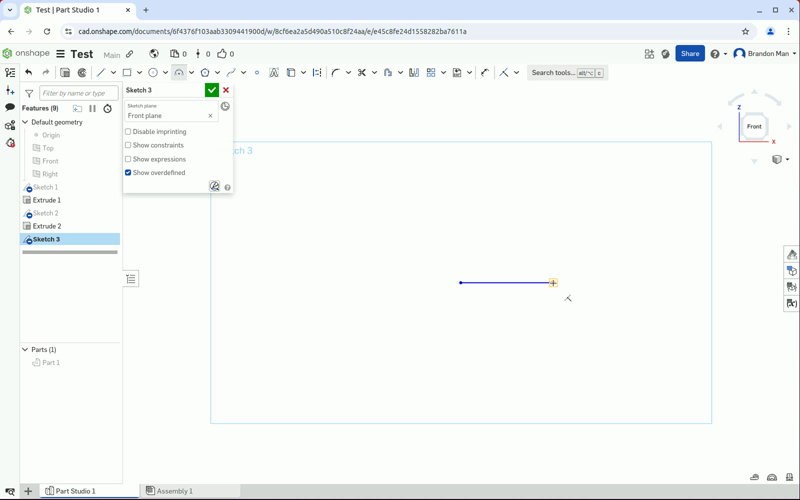
click(553, 282)
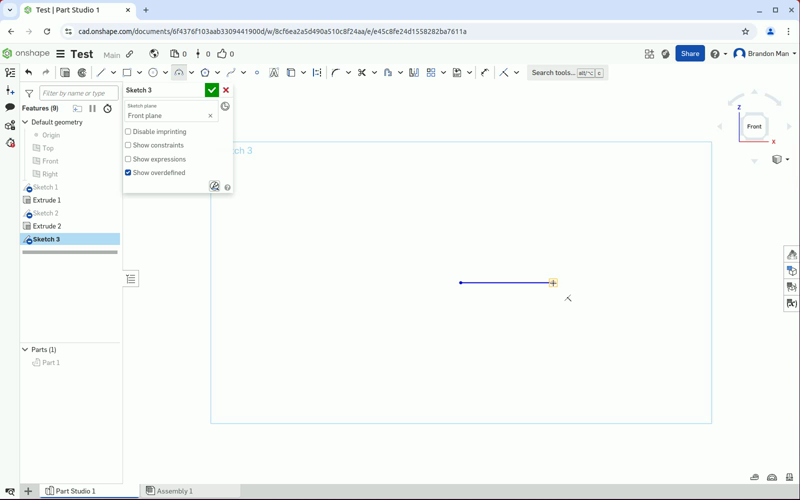
key_down(shift)
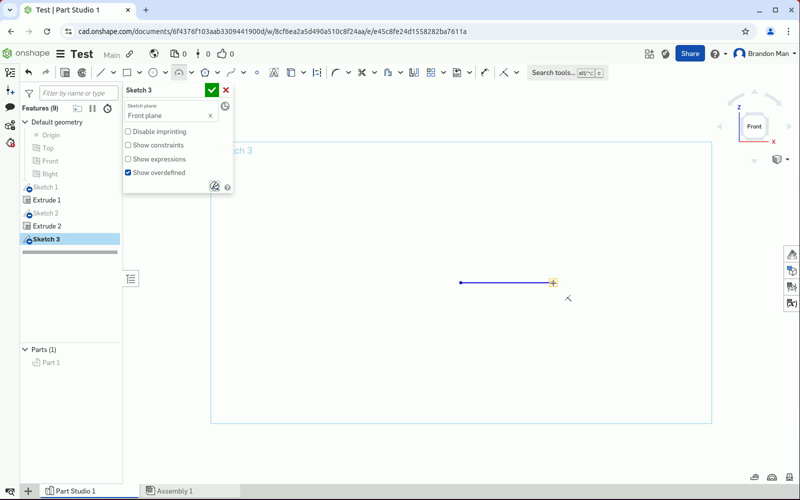
mouse_move(552, 265)
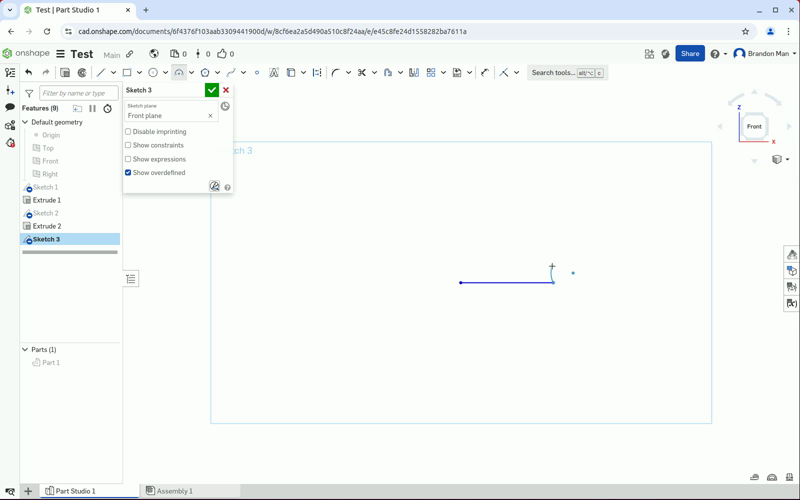
click(552, 265)
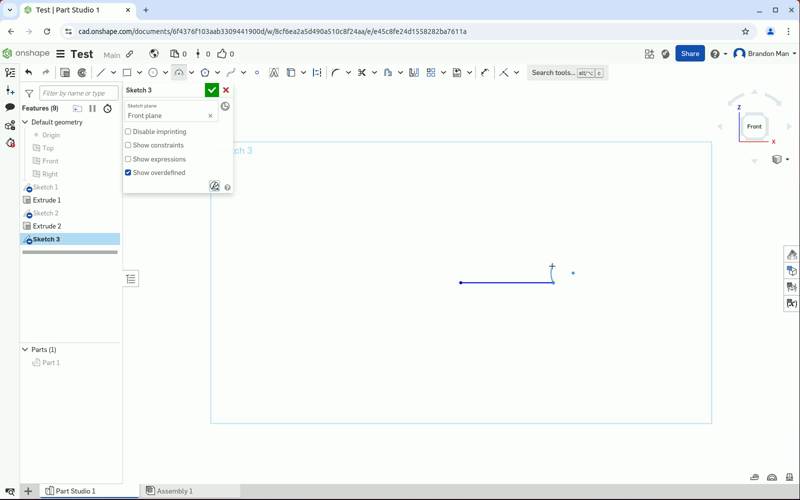
mouse_move(561, 273)
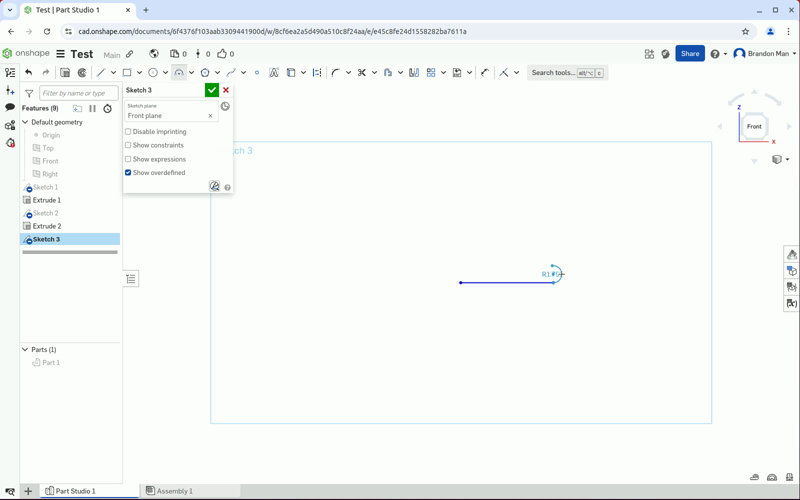
click(561, 273)
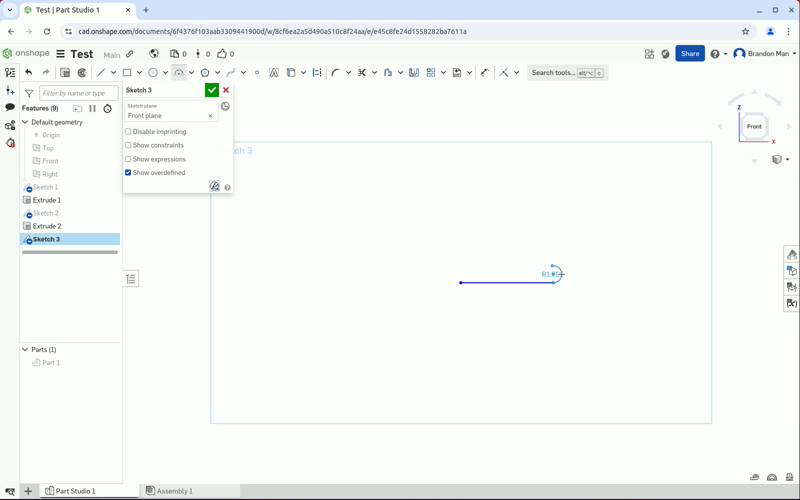
key_up(shift)
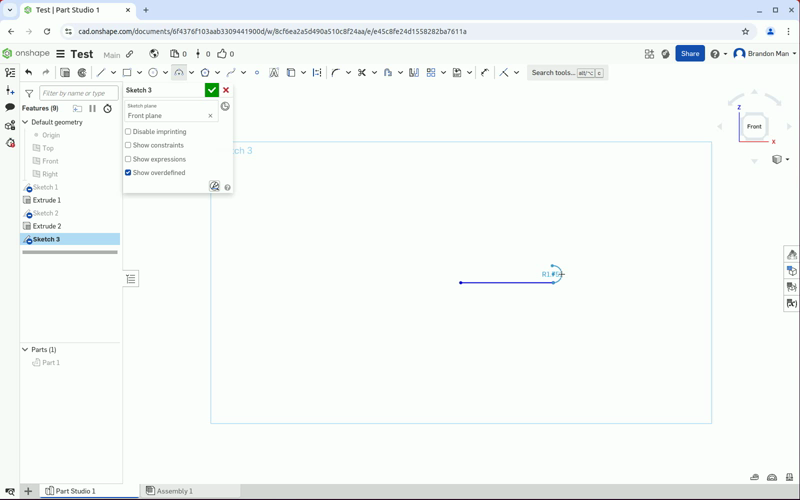
key(esc)
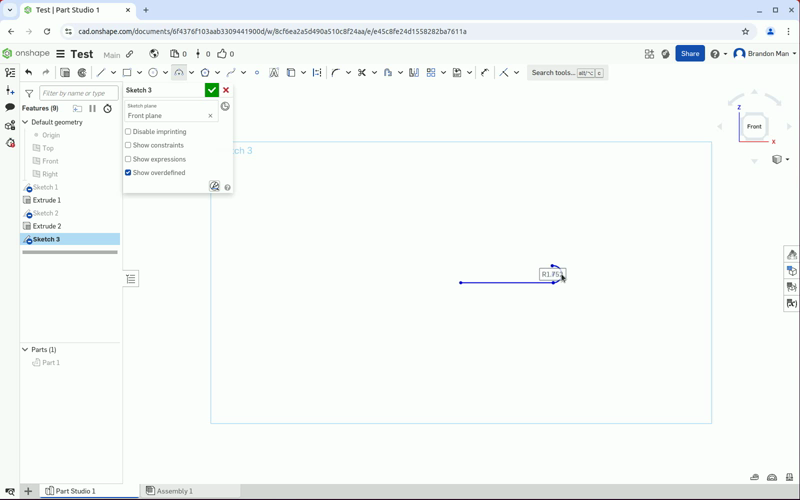
key(l)
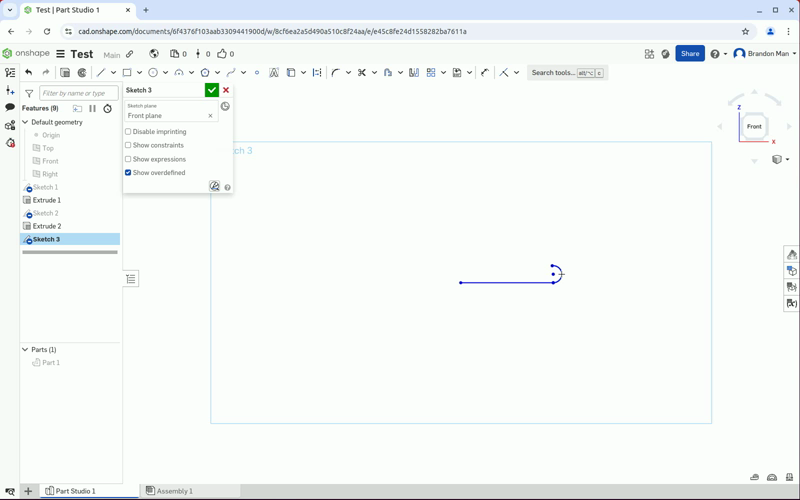
mouse_move(552, 265)
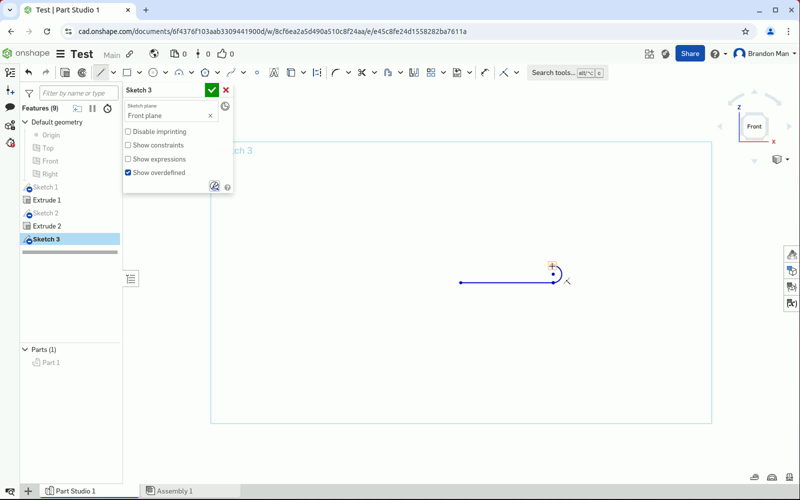
click(552, 265)
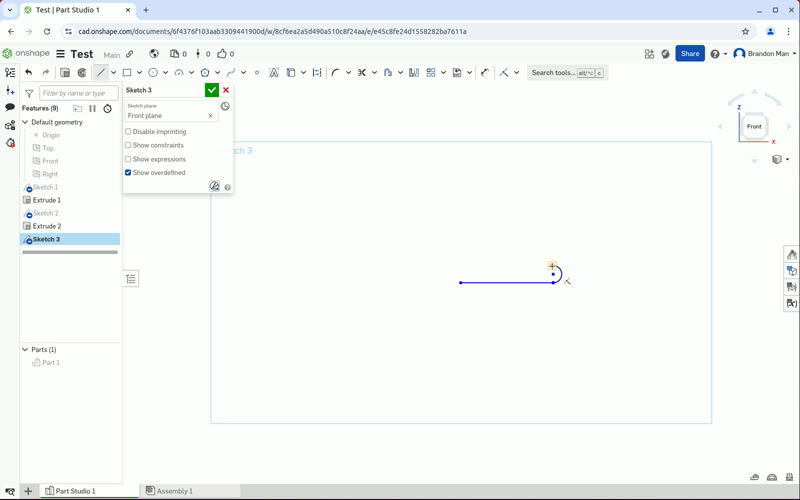
key_down(shift)
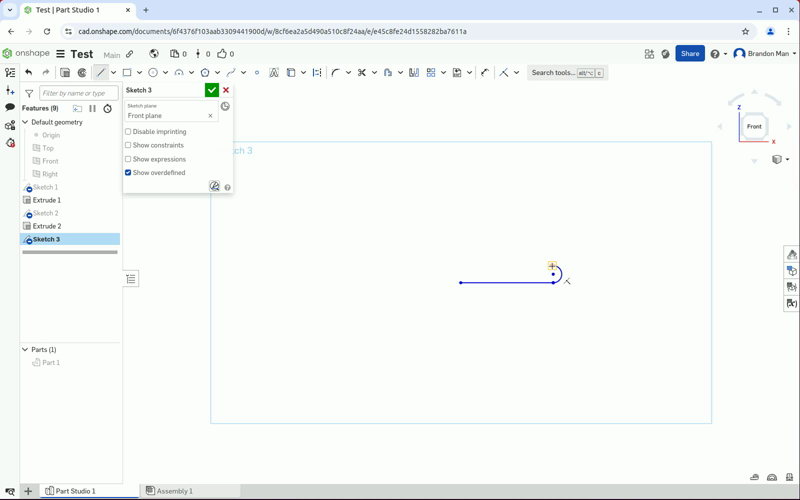
mouse_move(460, 265)
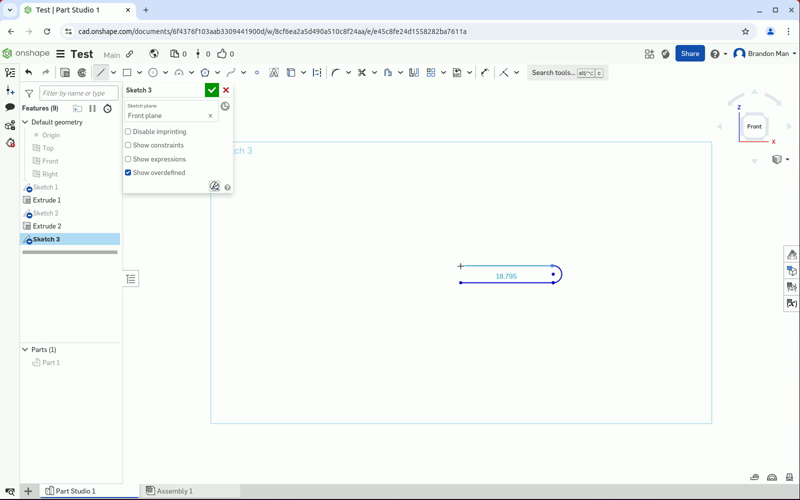
click(460, 265)
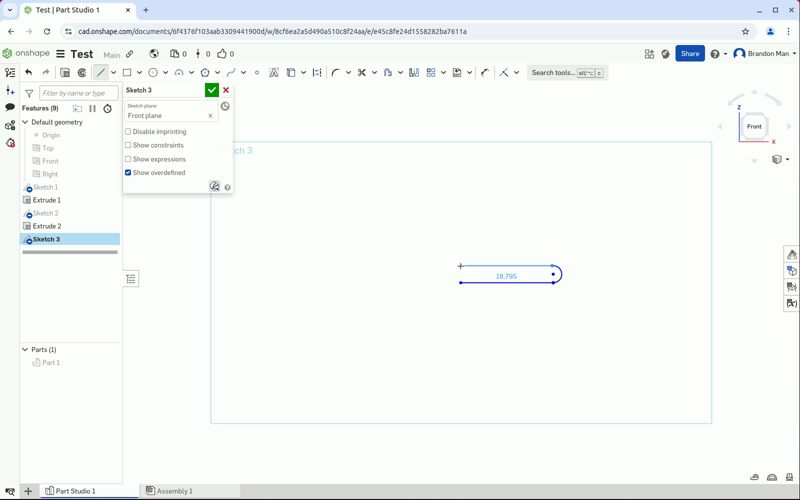
key_up(shift)
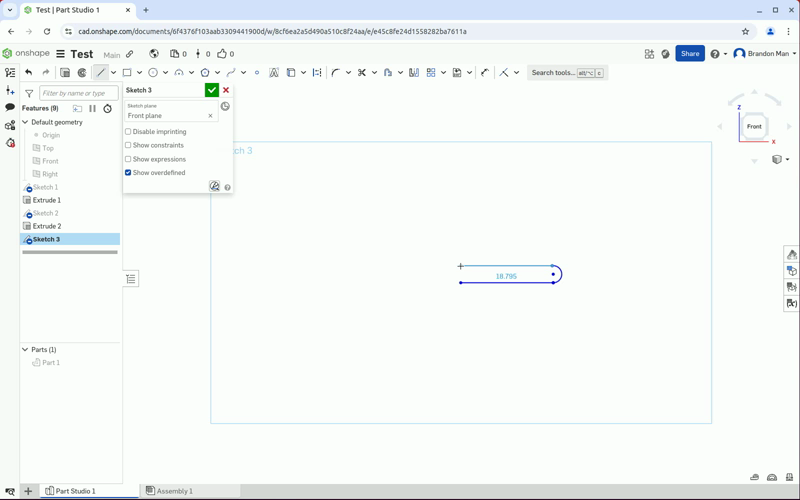
key(esc)
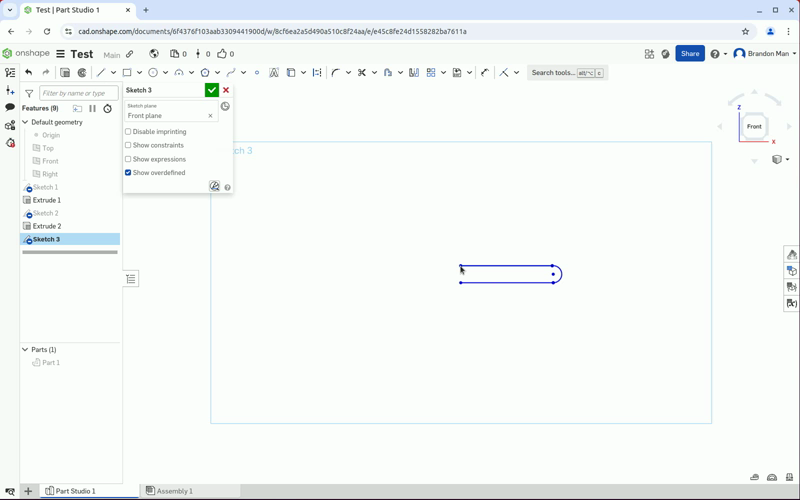
key(a)
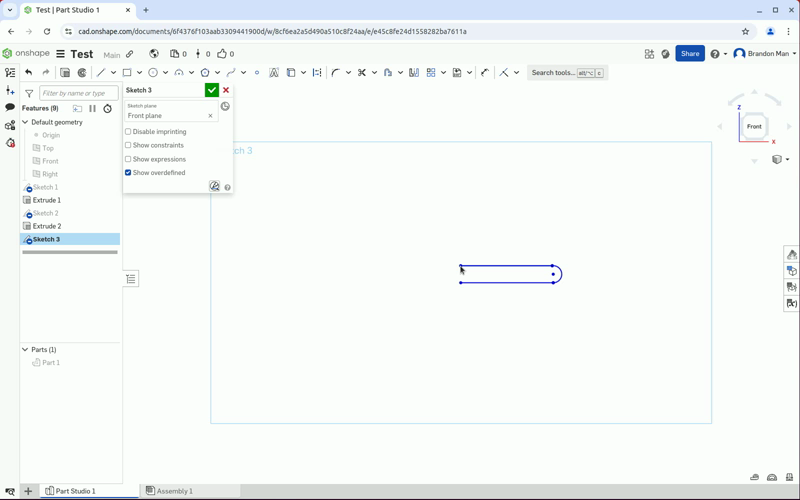
mouse_move(460, 265)
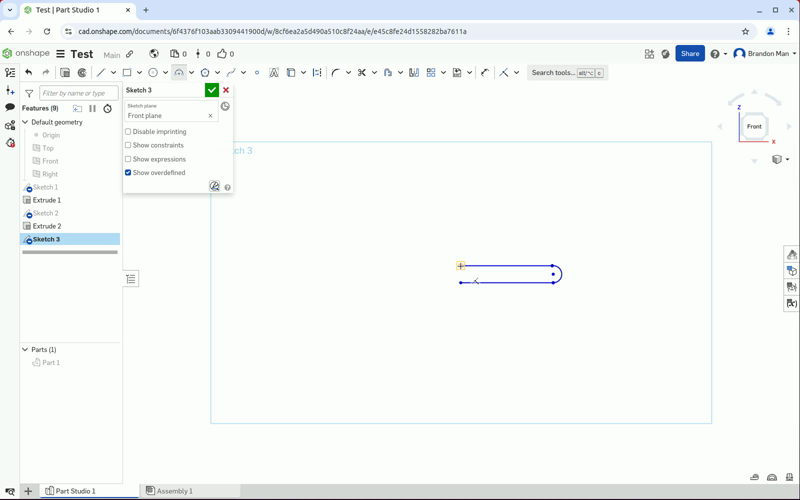
click(460, 265)
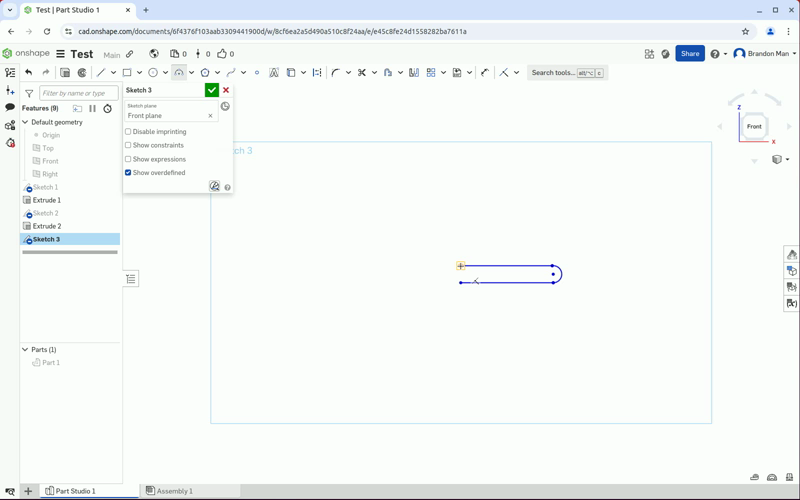
mouse_move(460, 282)
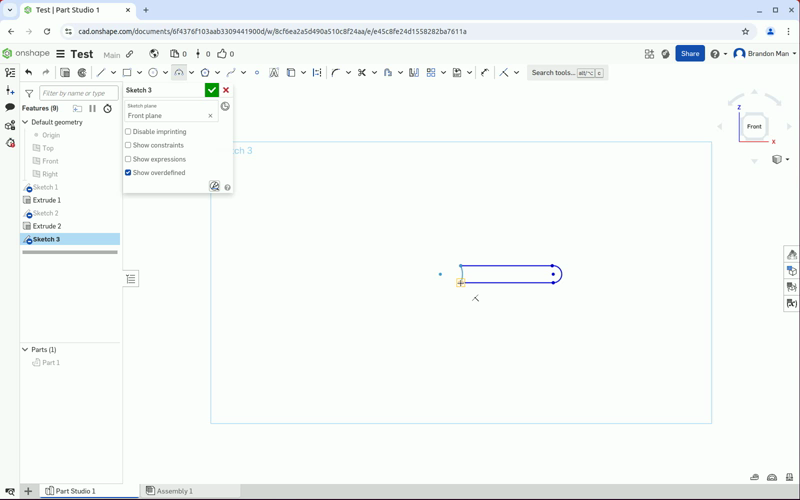
click(460, 282)
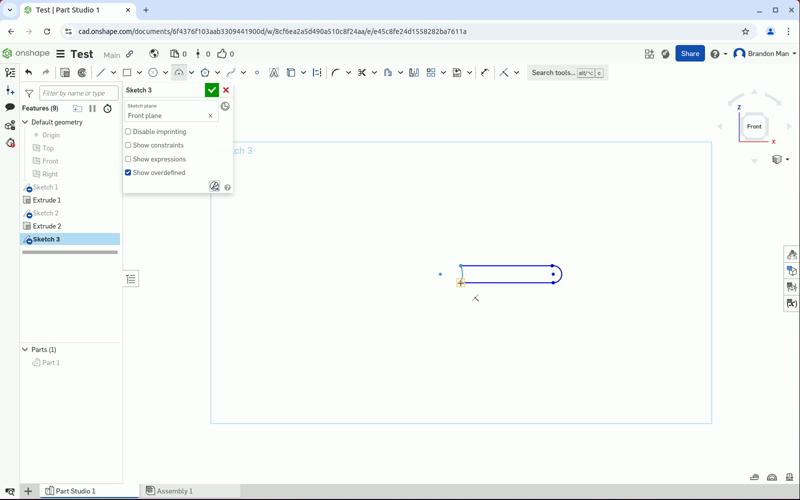
key_down(shift)
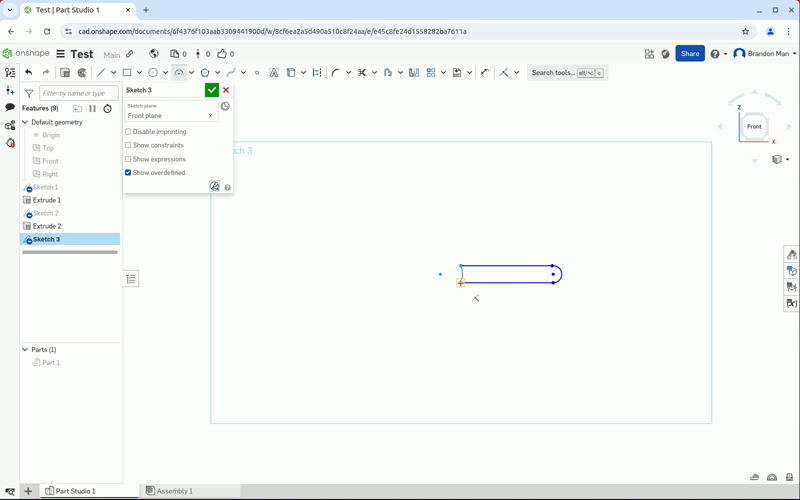
mouse_move(452, 274)
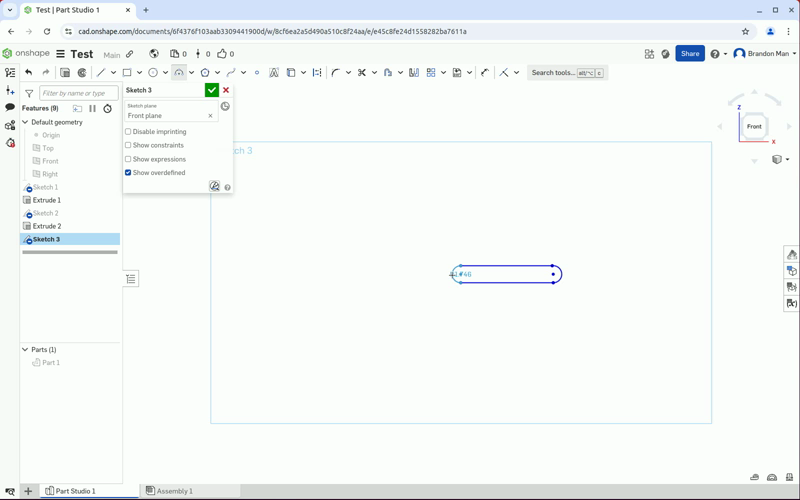
click(452, 274)
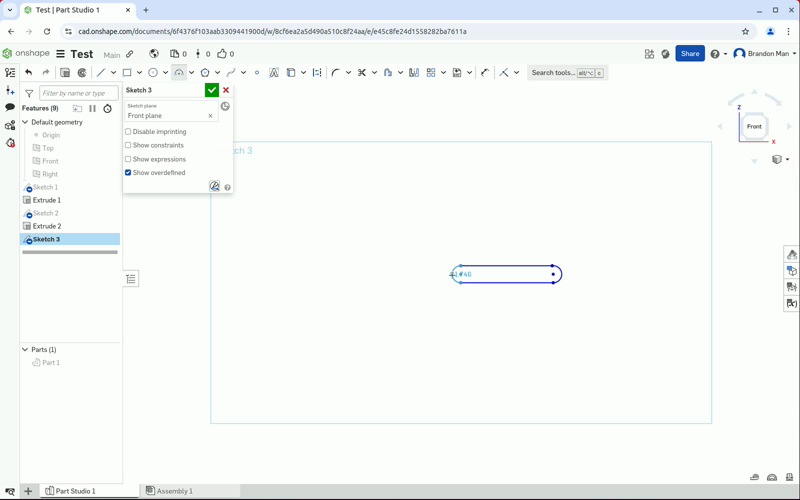
key_up(shift)
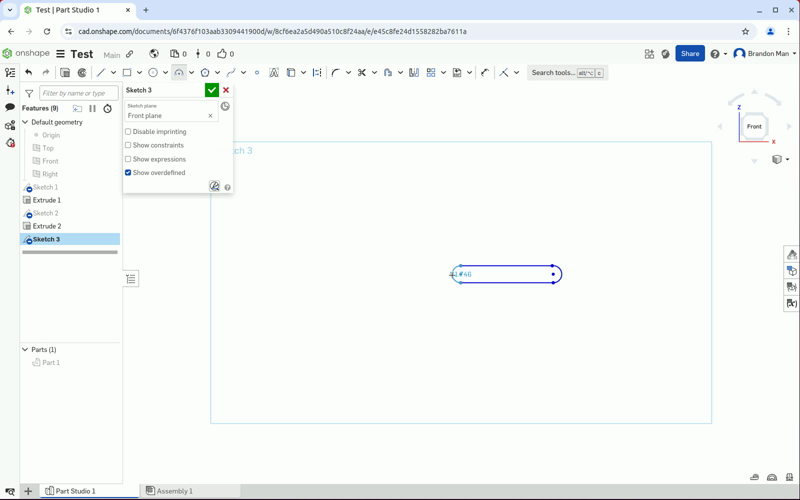
key(esc)
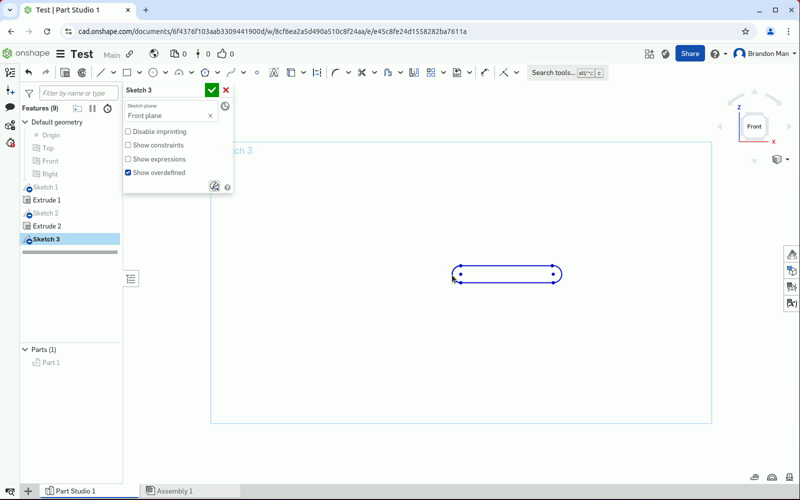
mouse_move(509, 275)
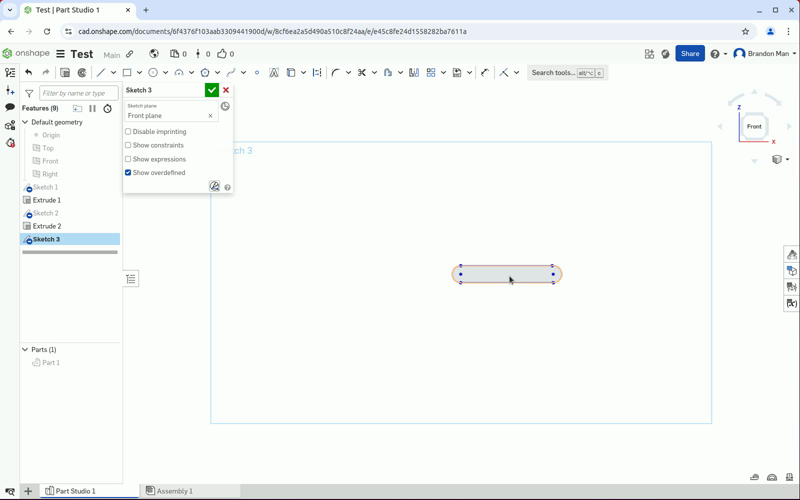
click(509, 275)
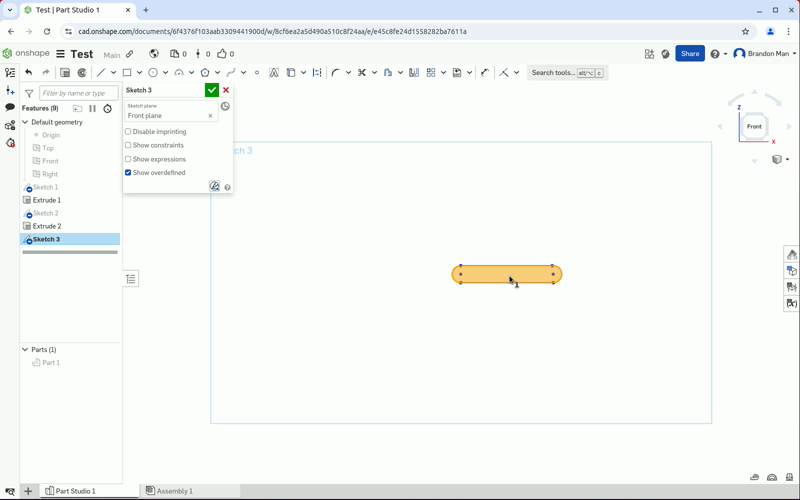
mouse_move(73, 352)
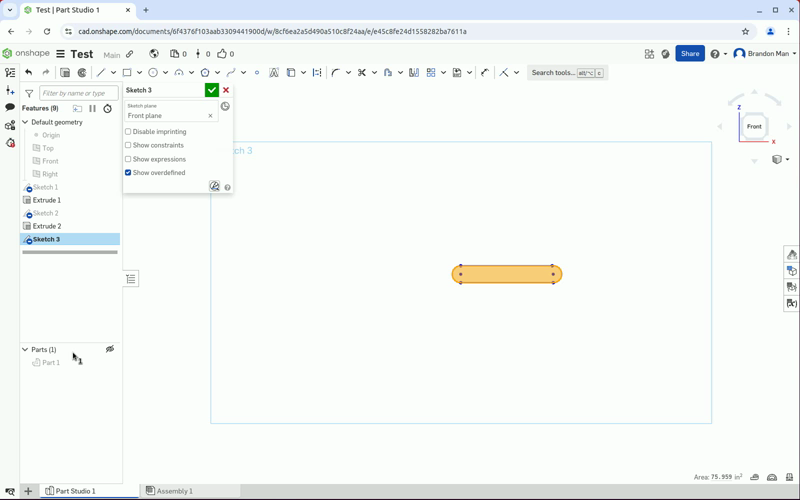
key(shift+y)
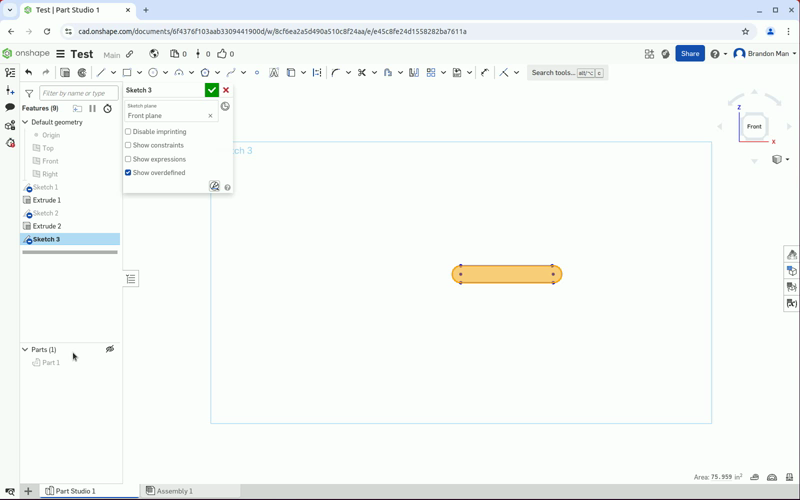
key(shift+e)
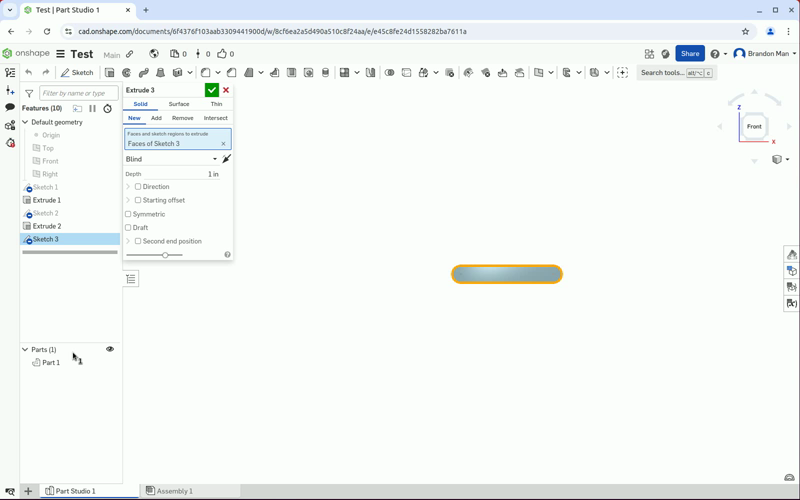
mouse_move(143, 106)
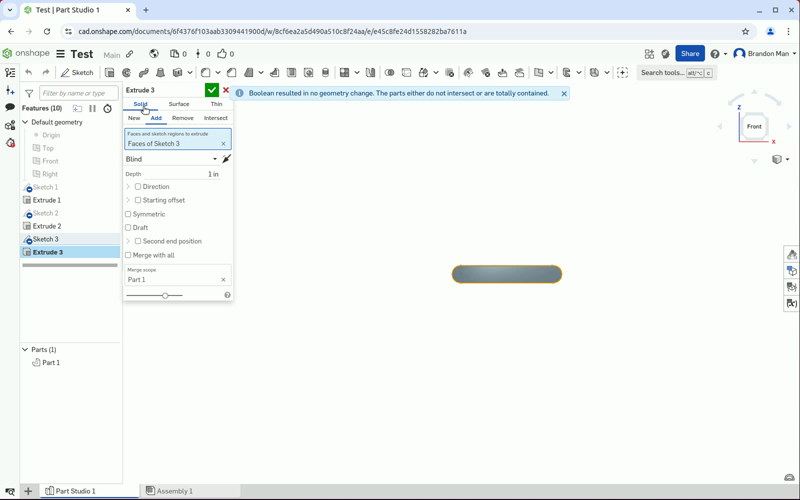
click(143, 106)
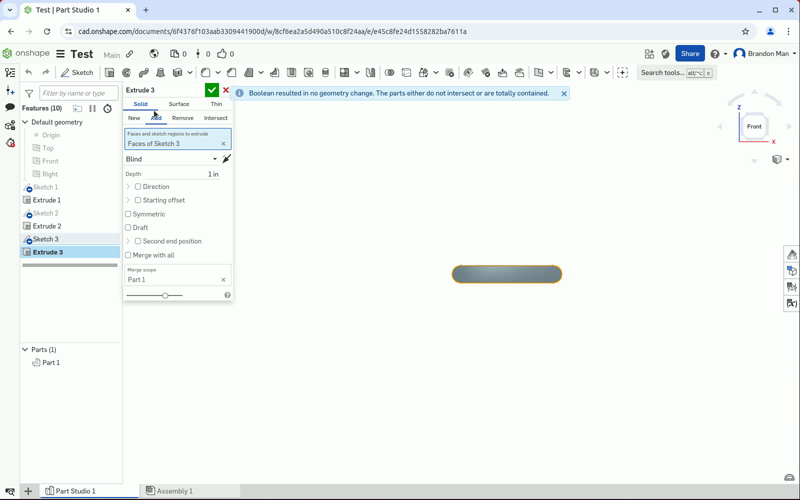
mouse_move(186, 120)
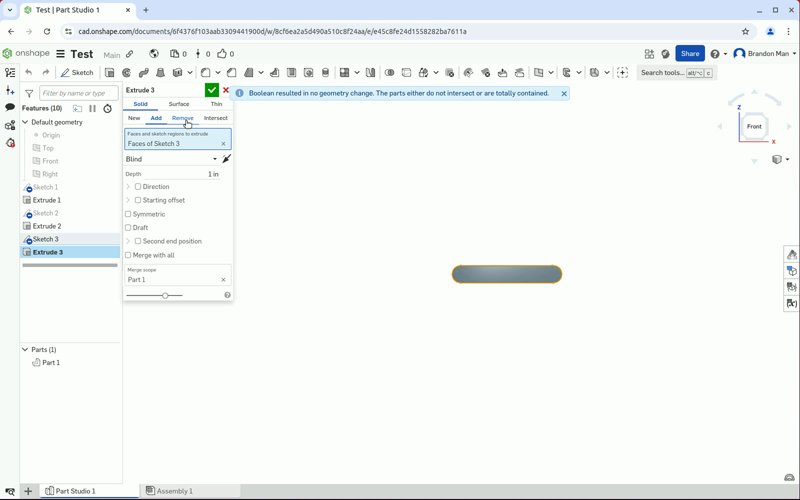
click(186, 120)
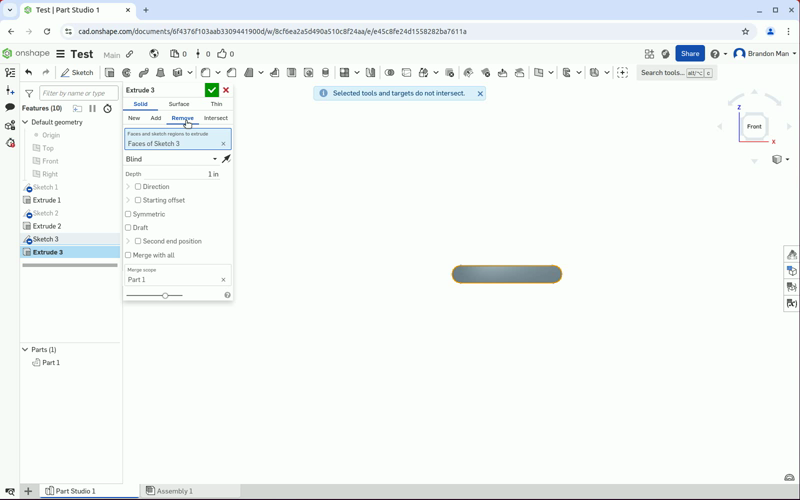
key(tab, 4)
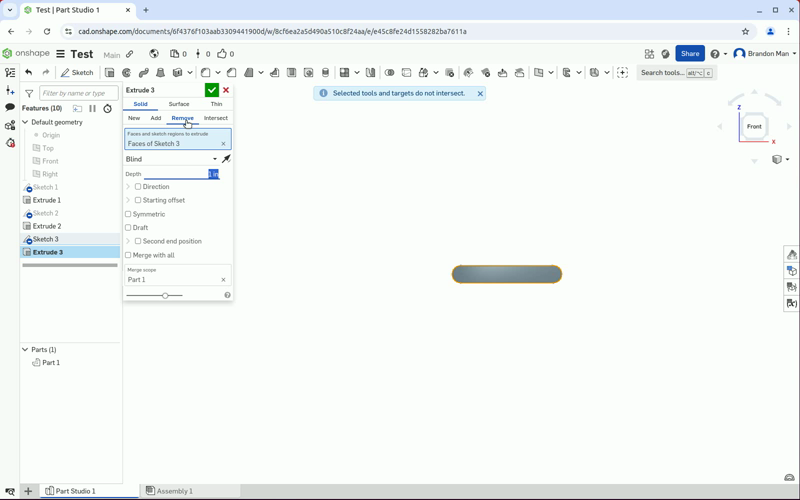
text(2.407)
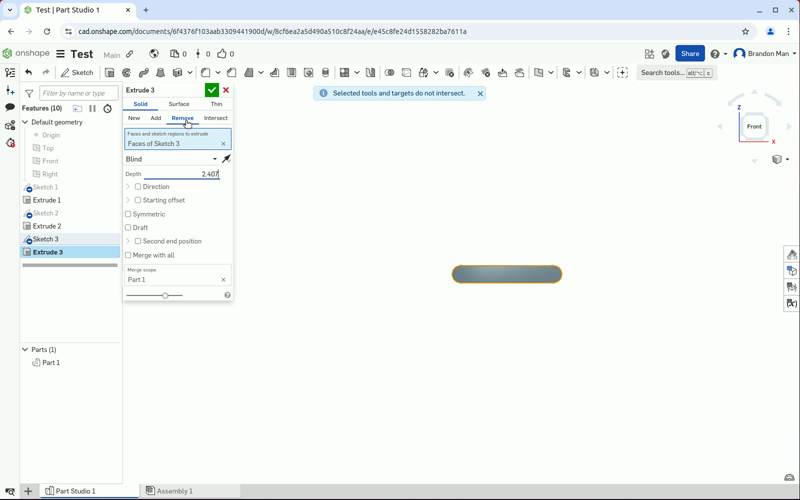
key(tab, 6)
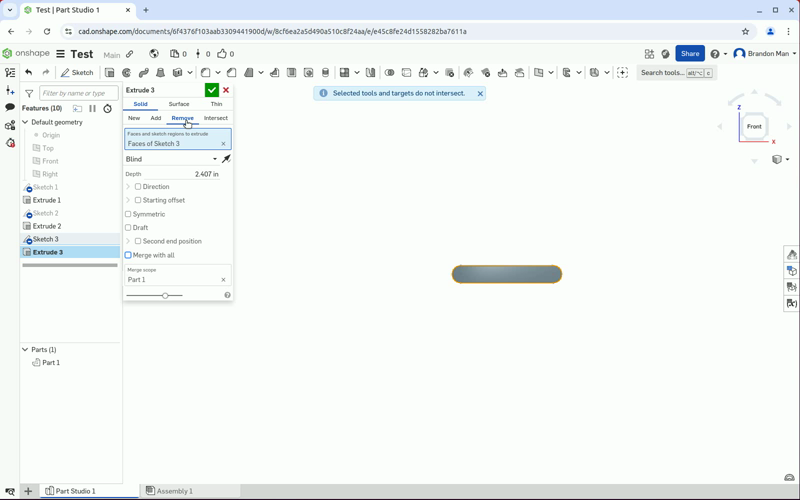
key(space)
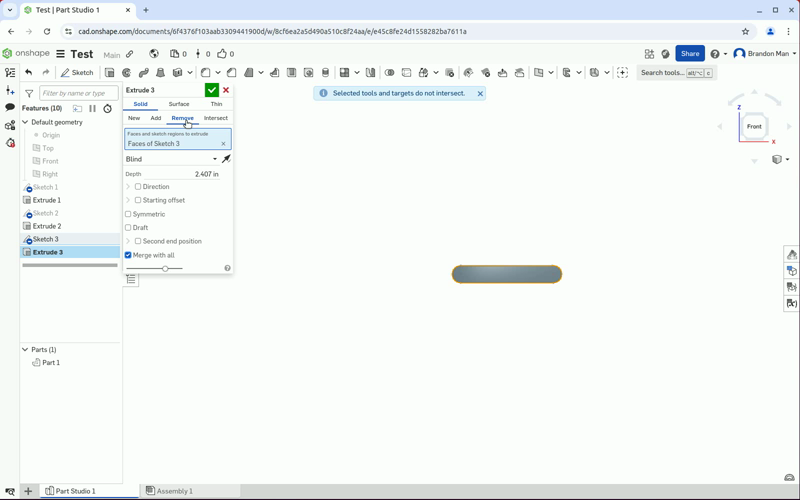
key(enter)
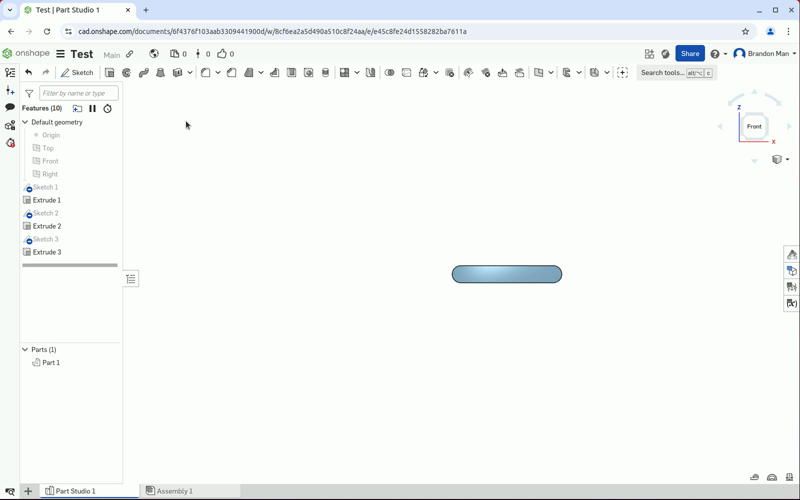
key(shift+h)
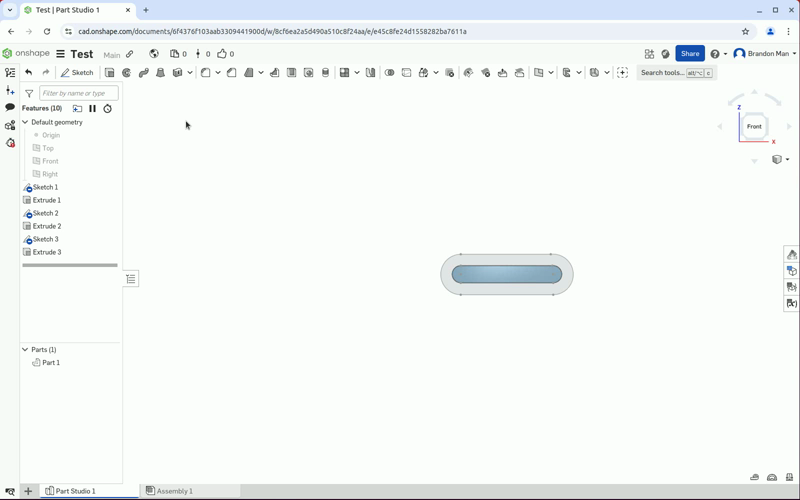
key(shift+h)
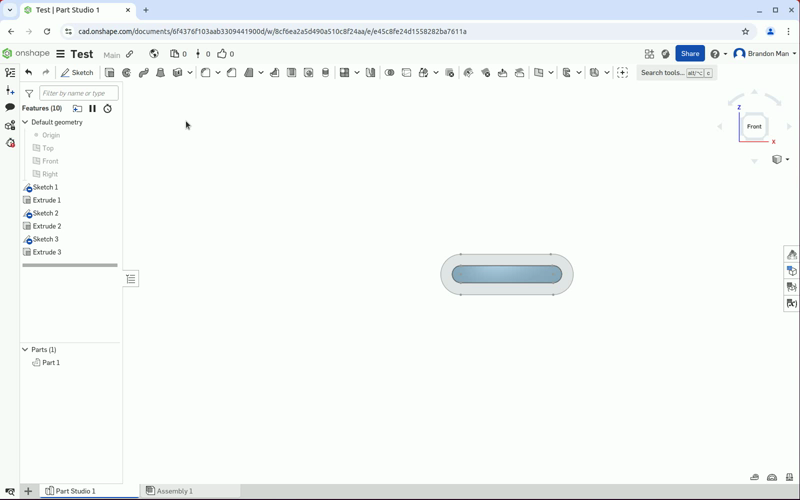
key(shift+7)
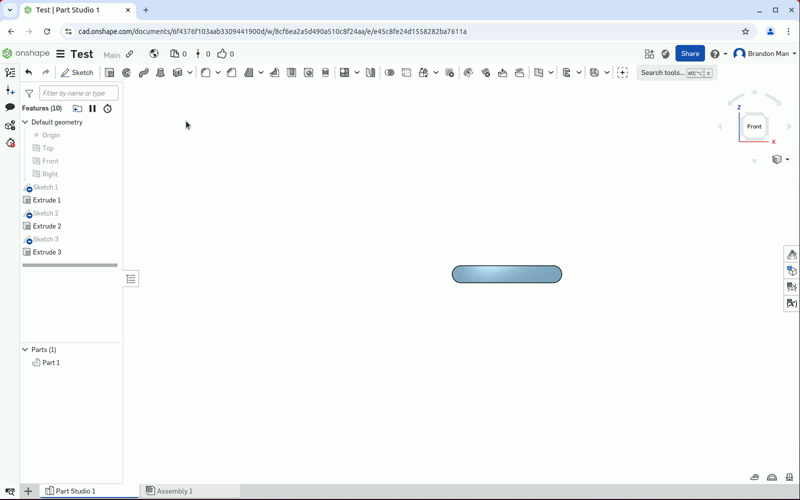
key(left, 2)
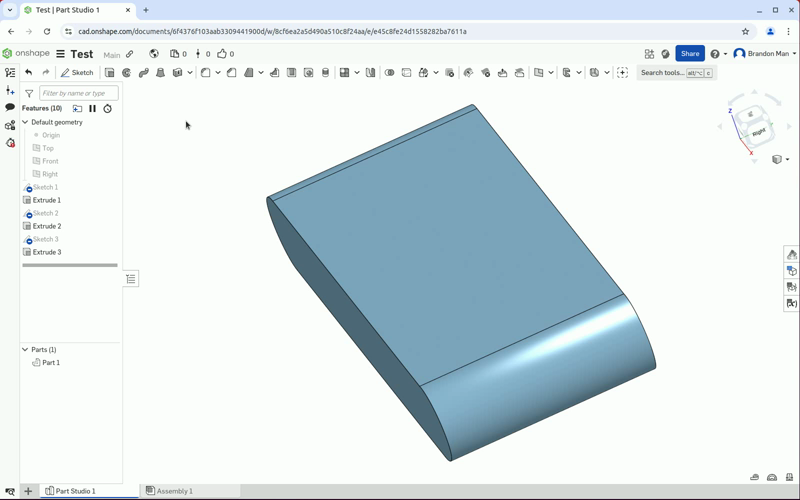
key(down, 2)
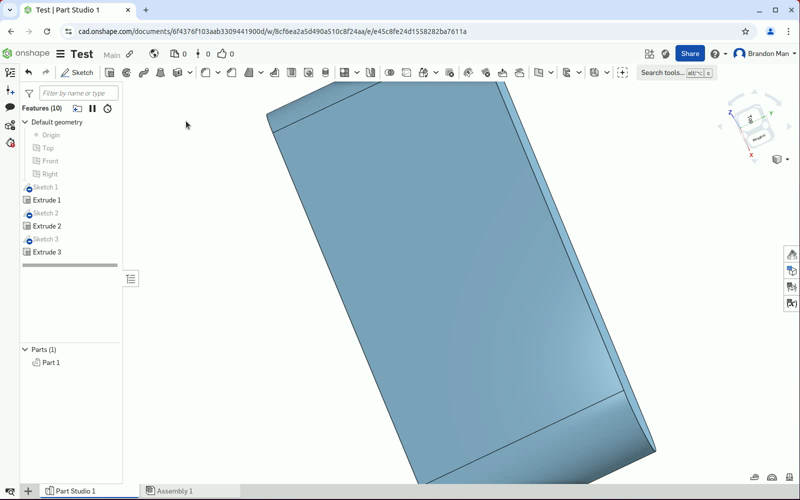
key(up, 2)
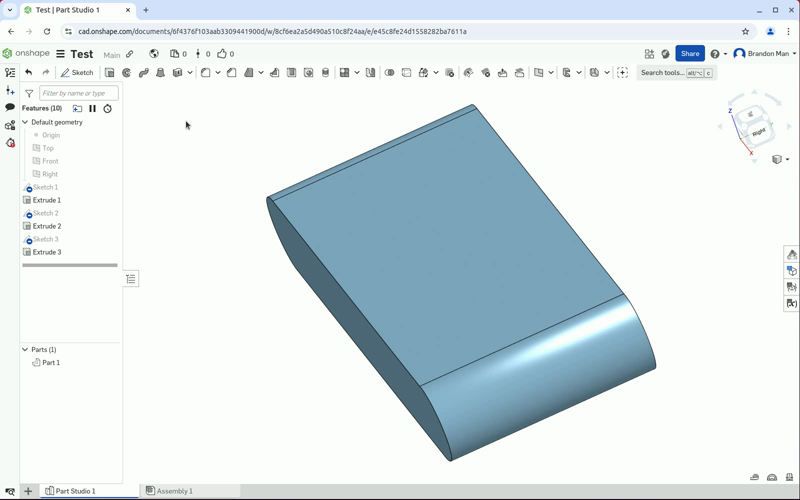
key(right, 2)
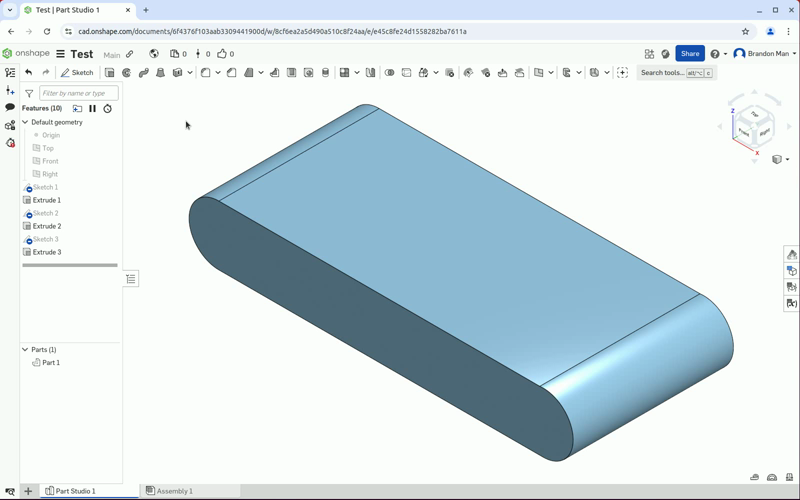
mouse_move(73, 189)
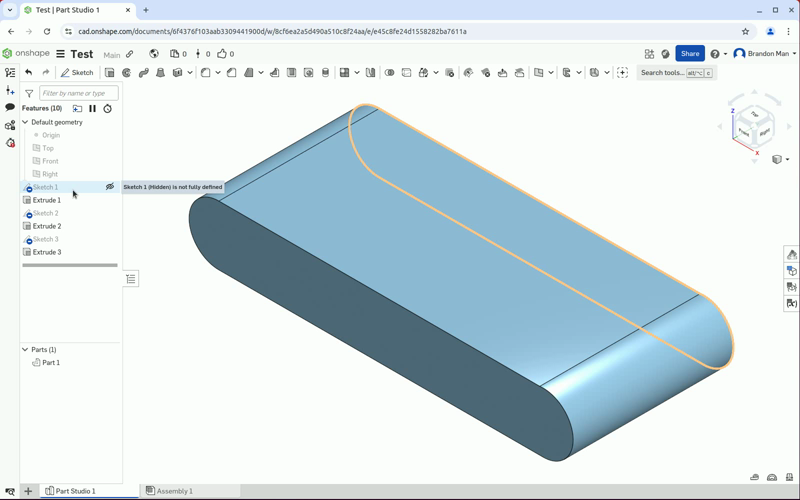
click(73, 189)